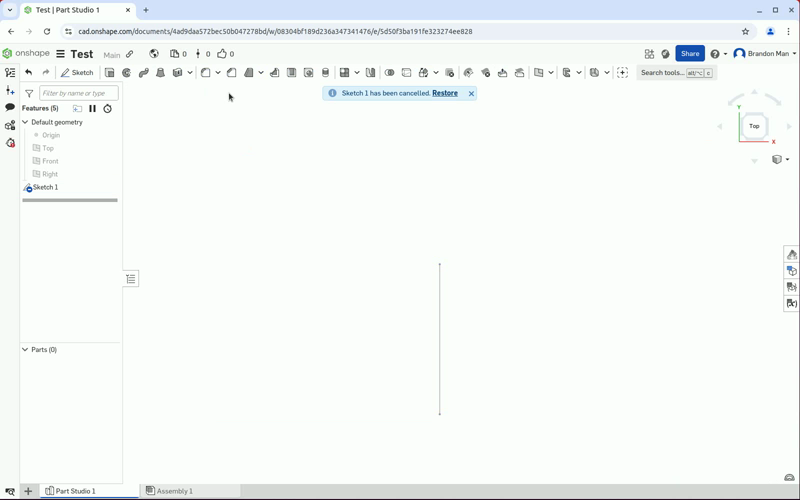
key(shift+h)
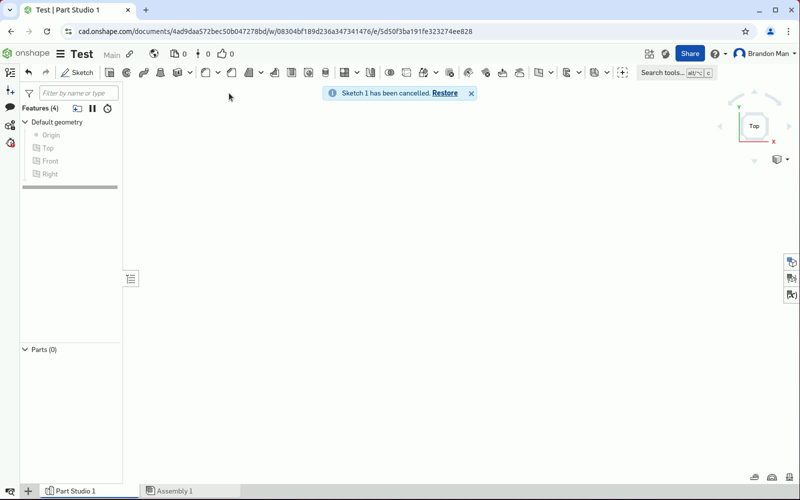
mouse_move(73, 352)
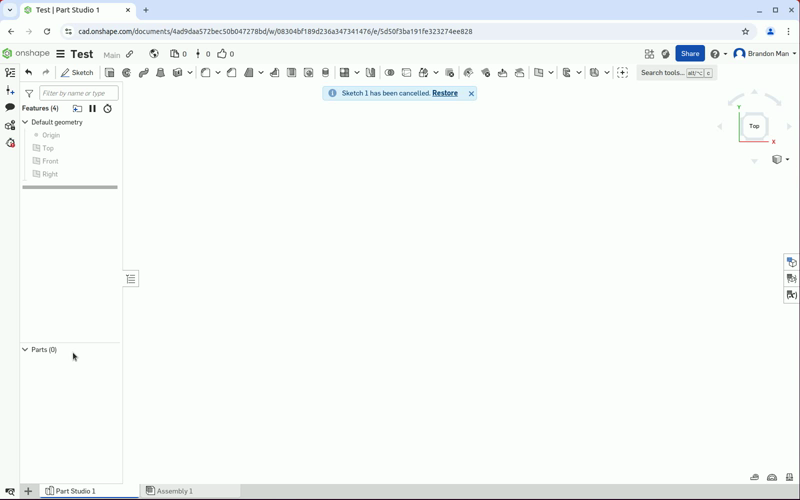
key(y)
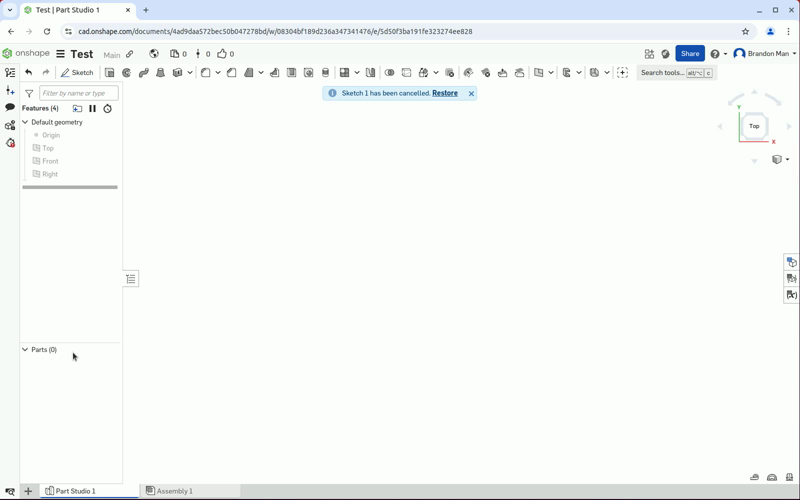
key(shift+p)
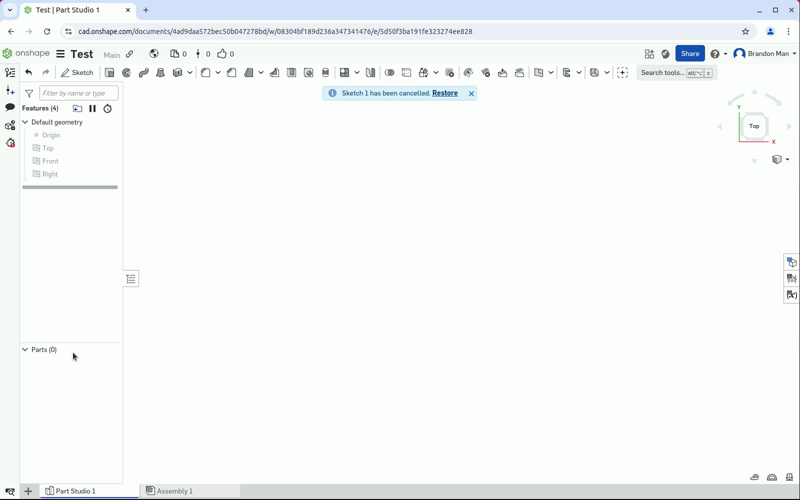
key(space)
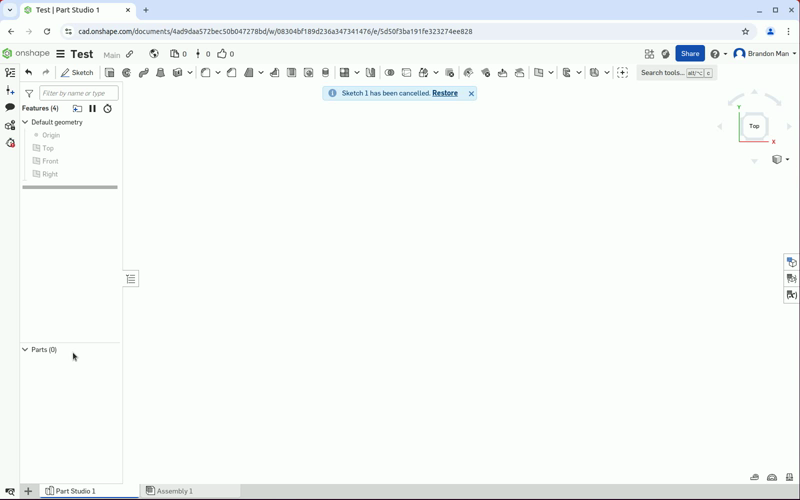
key_down(shift)
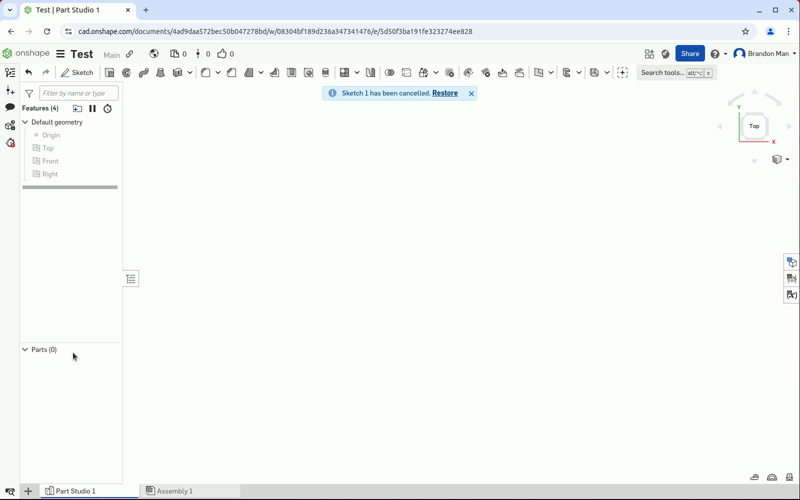
key(up)
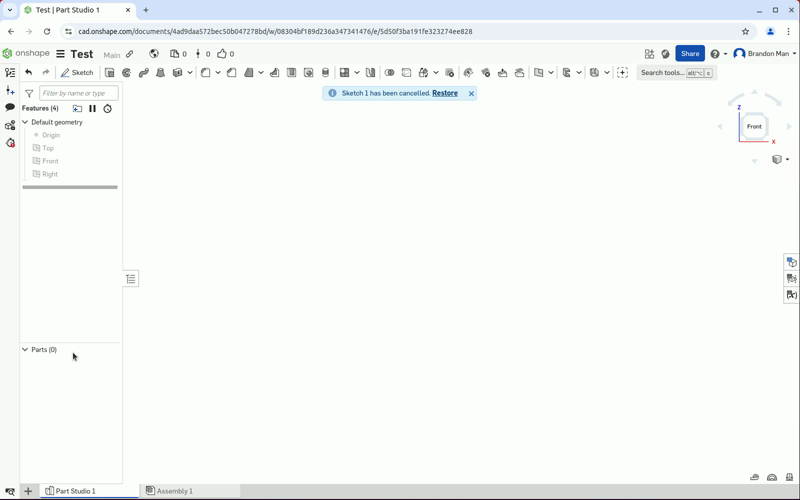
key_up(shift)
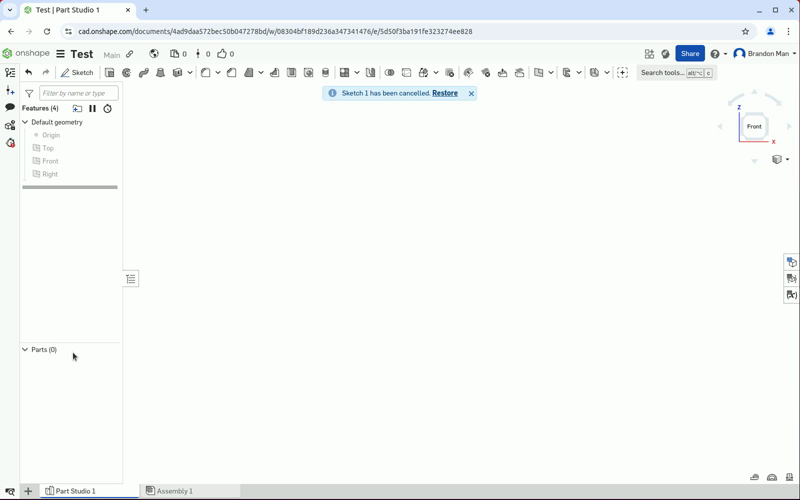
mouse_move(73, 352)
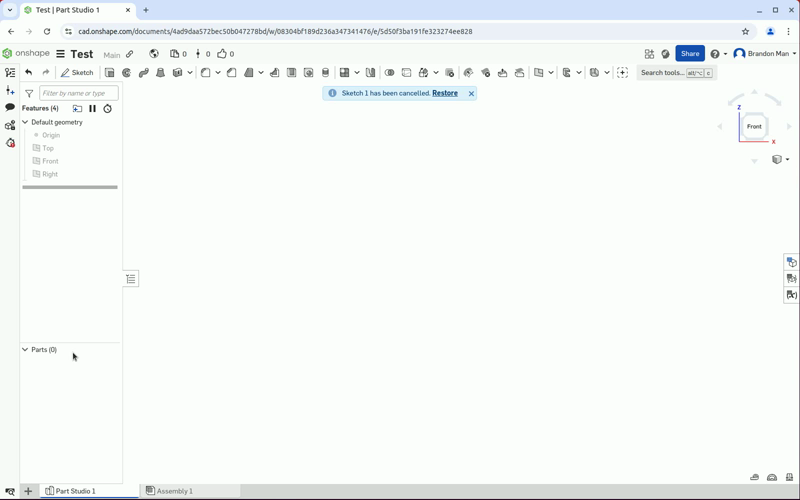
key(shift+y)
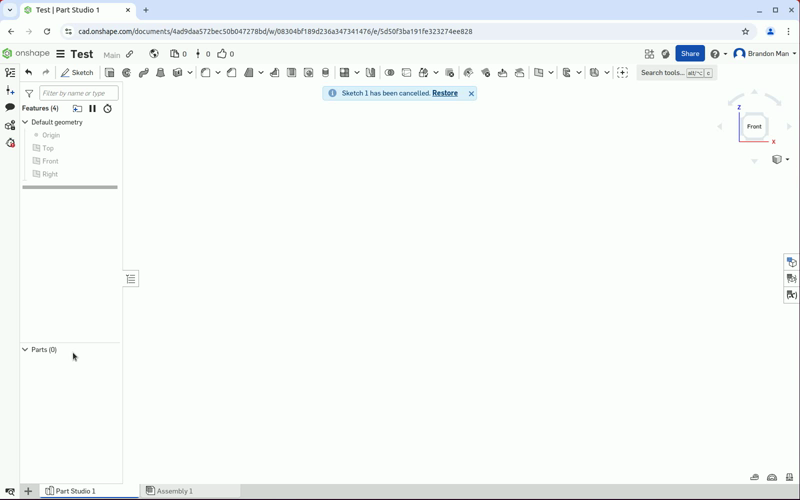
key(shift+s)
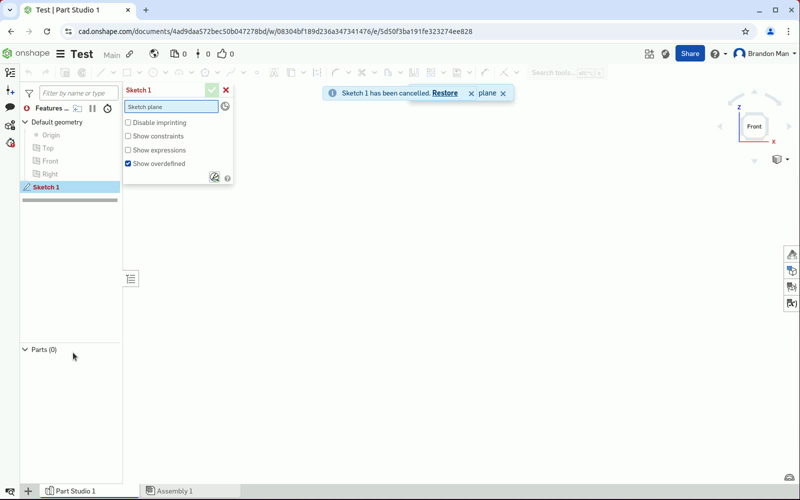
mouse_move(73, 163)
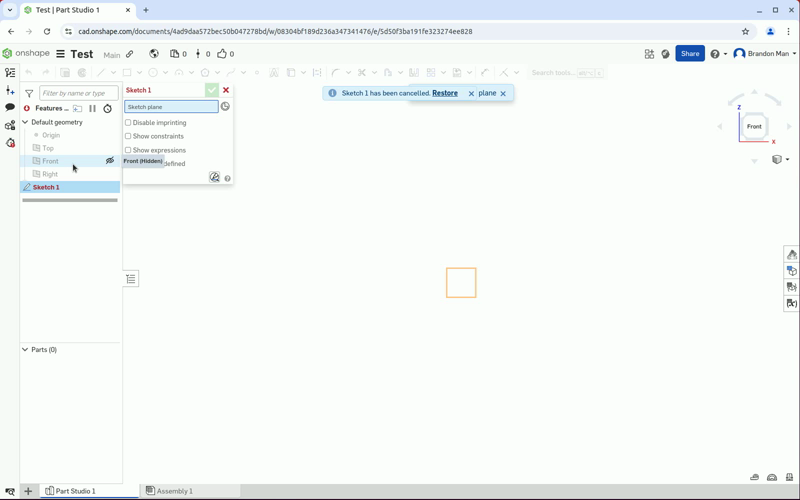
click(73, 163)
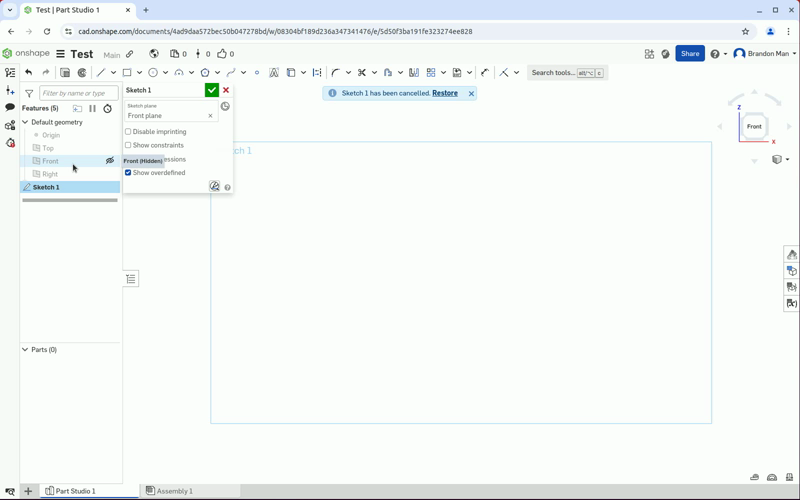
mouse_move(73, 352)
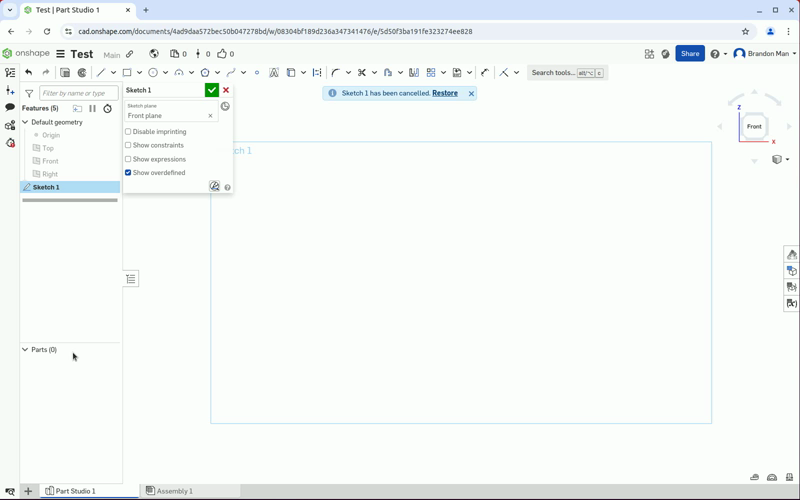
key(y)
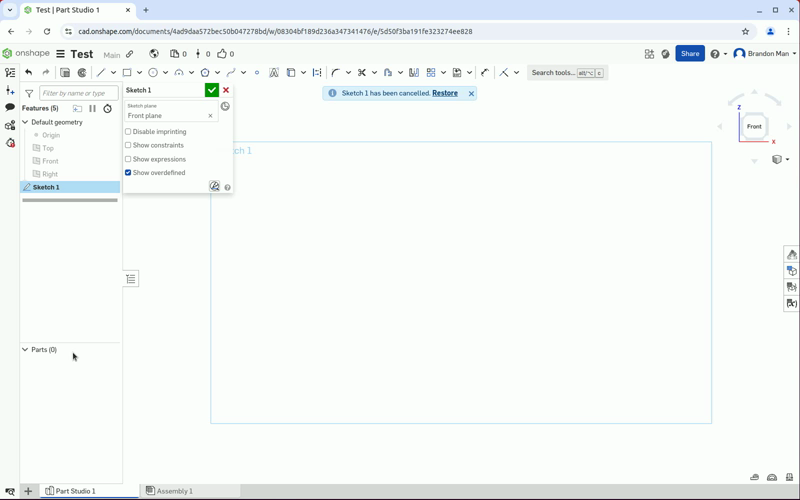
key(l)
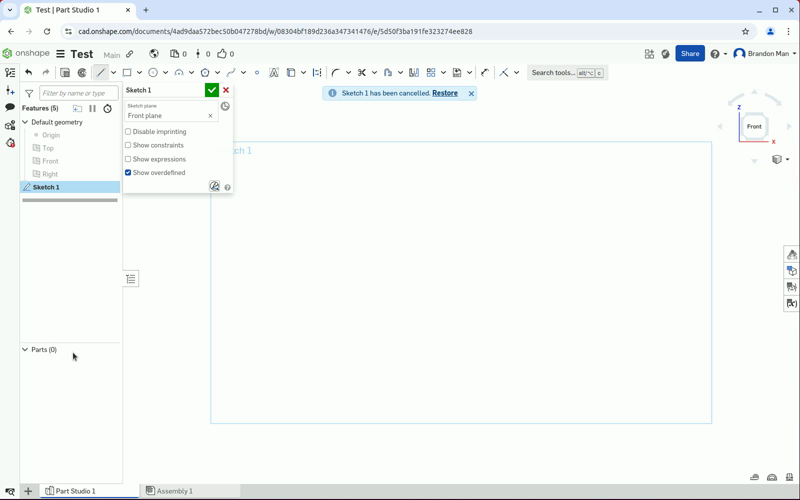
key_down(shift)
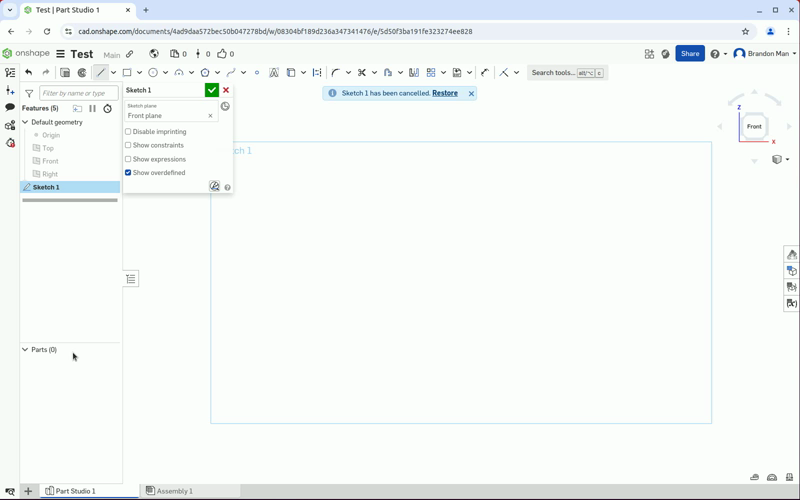
mouse_move(389, 361)
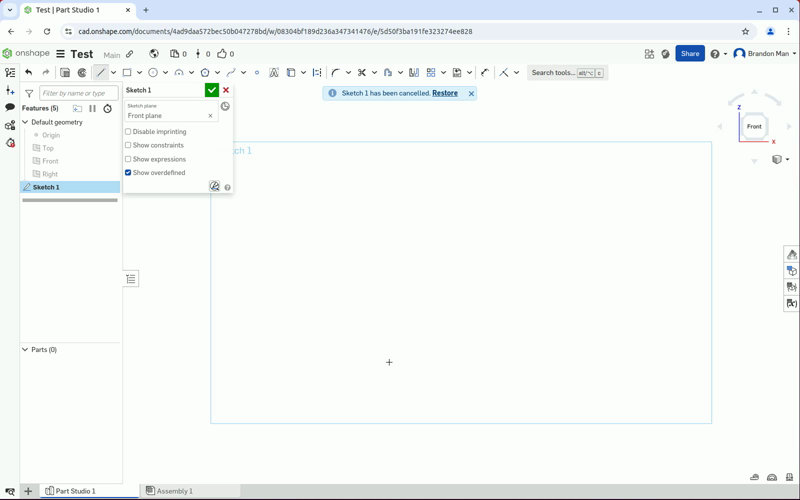
click(389, 361)
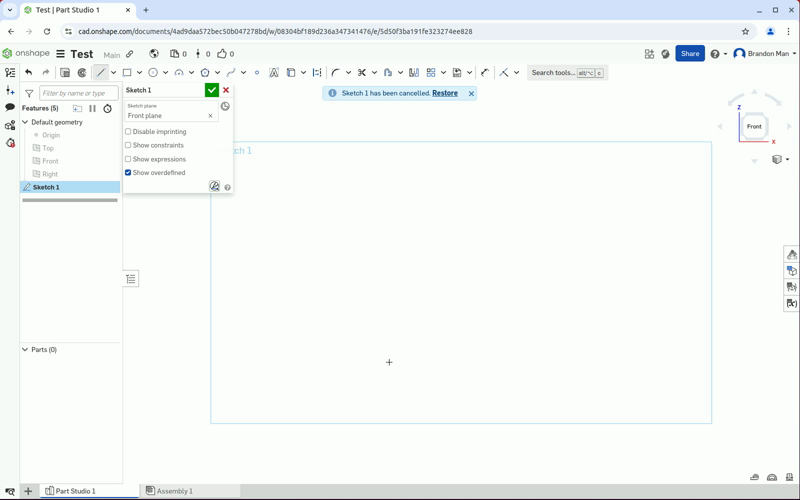
key_up(shift)
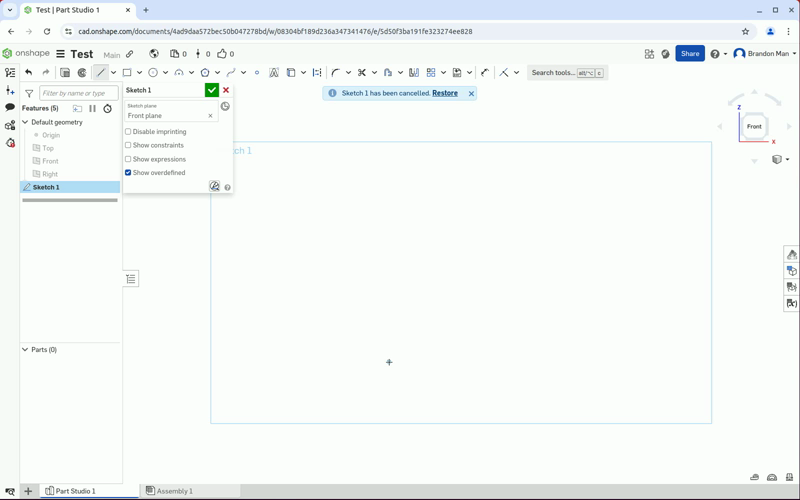
key_down(shift)
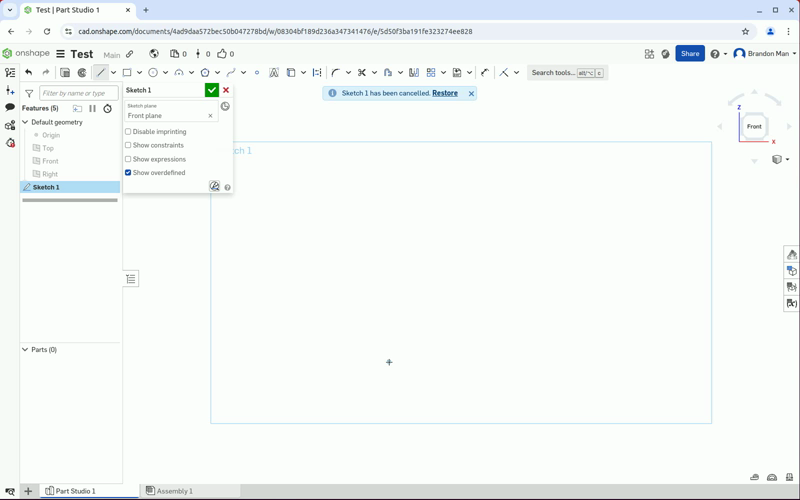
mouse_move(419, 361)
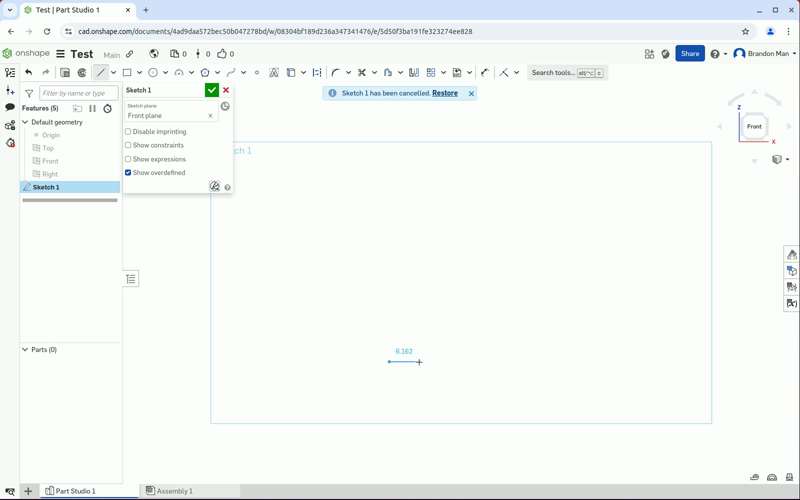
mouse_move(415, 361)
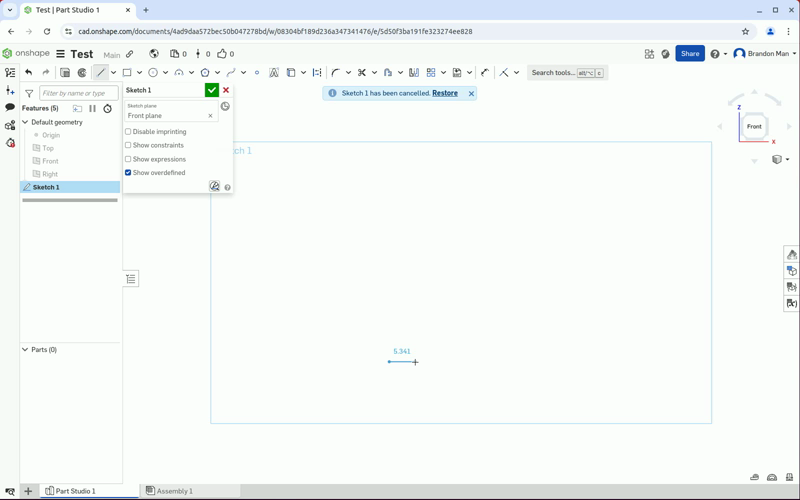
click(415, 361)
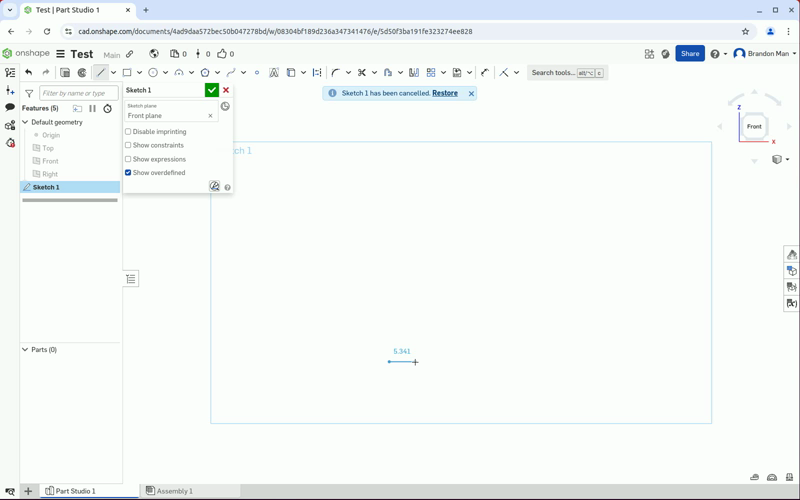
key_up(shift)
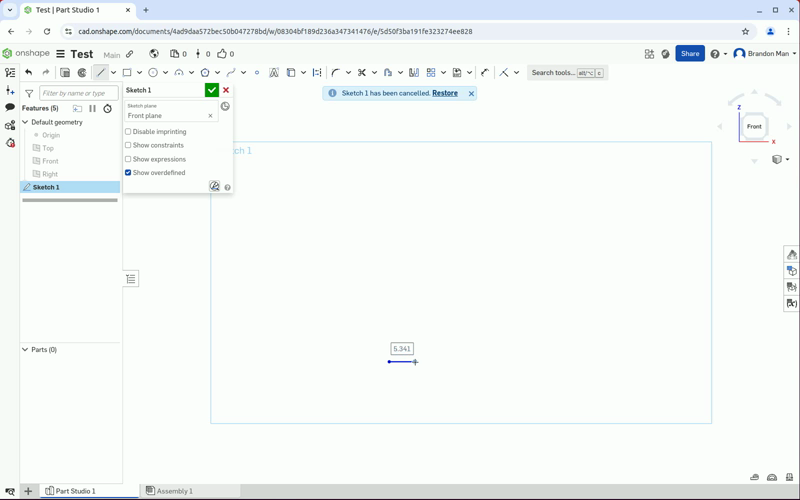
key_down(shift)
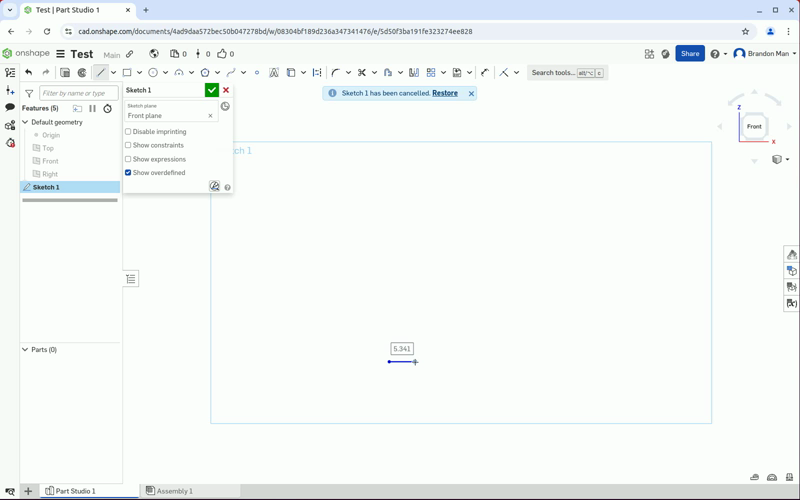
mouse_move(445, 361)
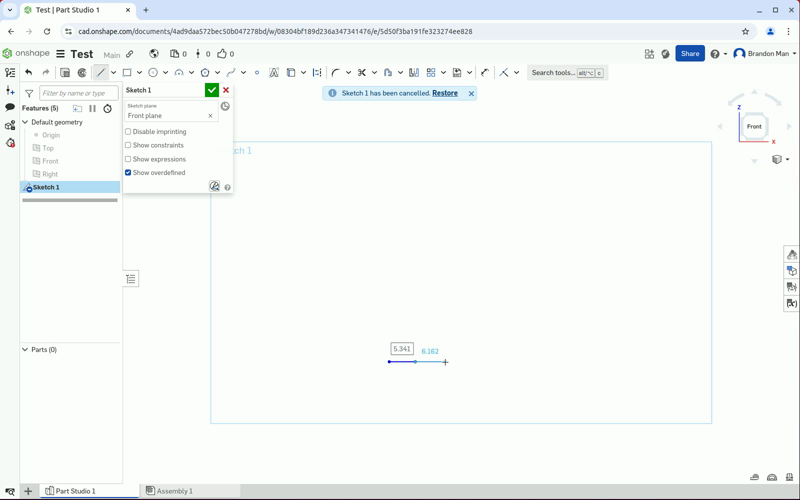
mouse_move(416, 393)
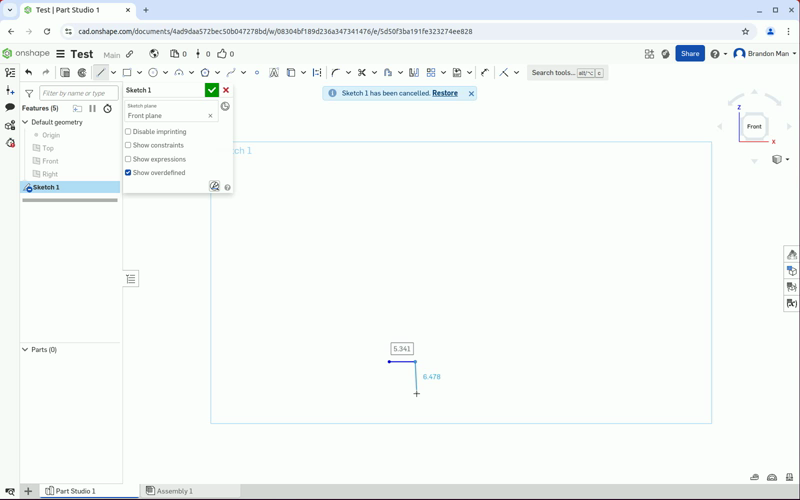
click(416, 393)
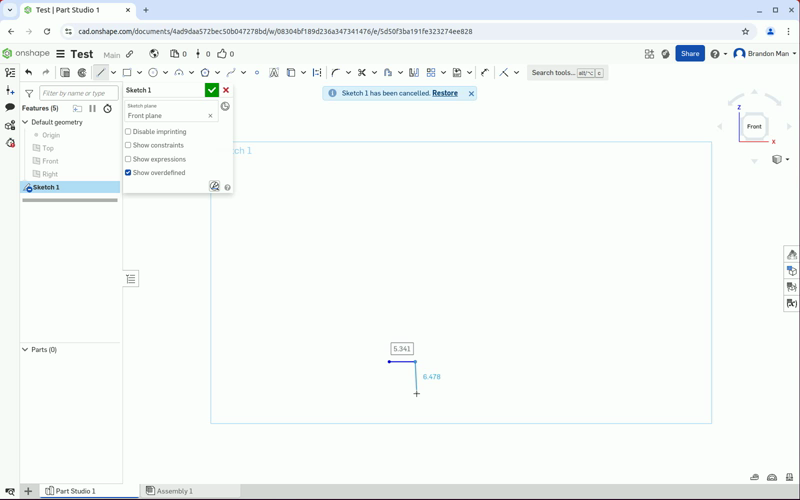
key_up(shift)
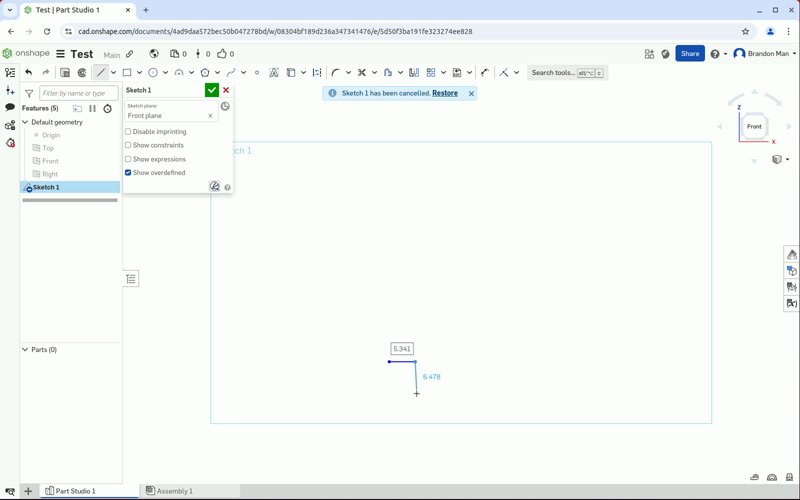
key_down(shift)
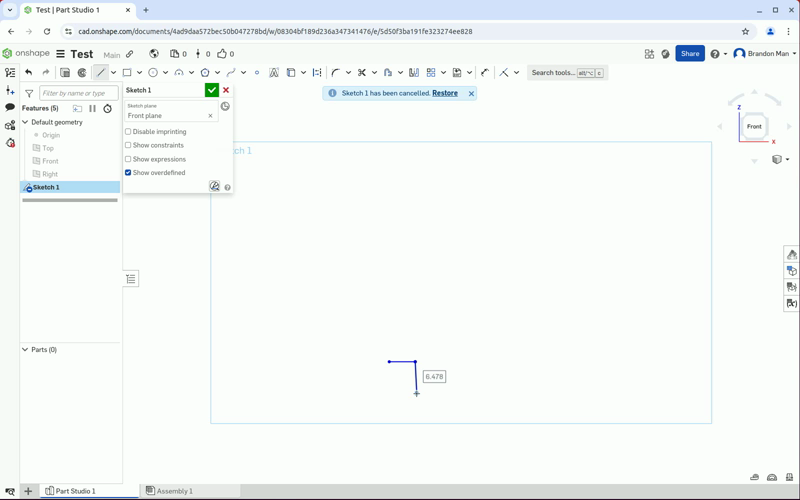
mouse_move(506, 395)
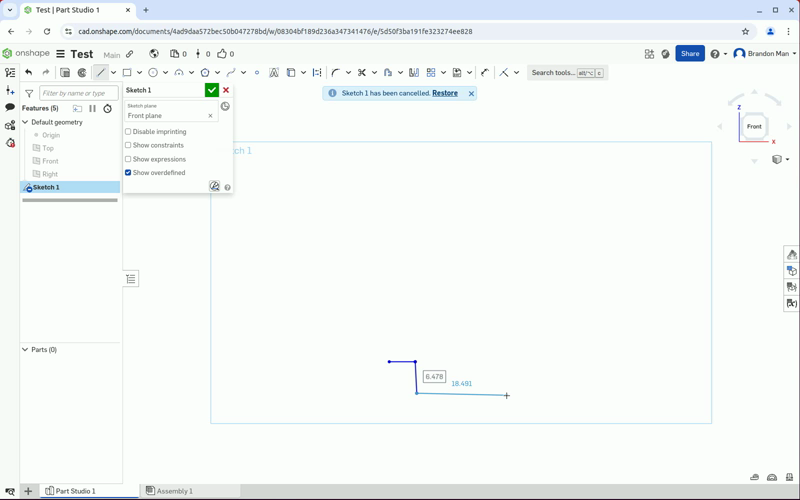
click(506, 395)
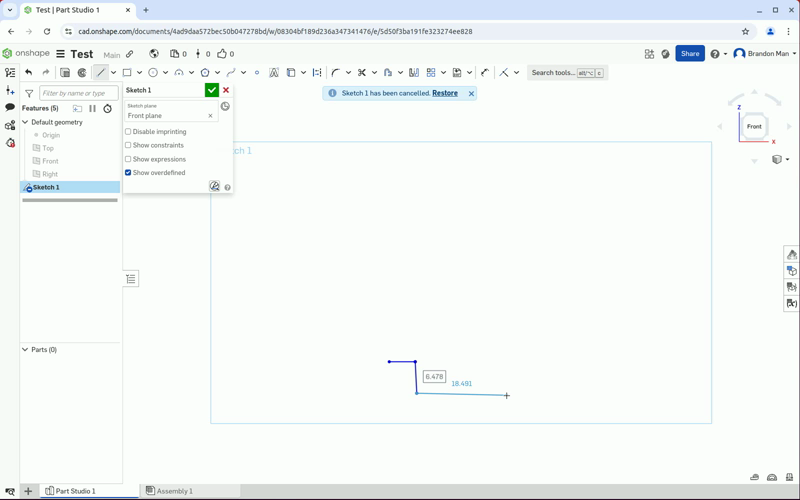
key_up(shift)
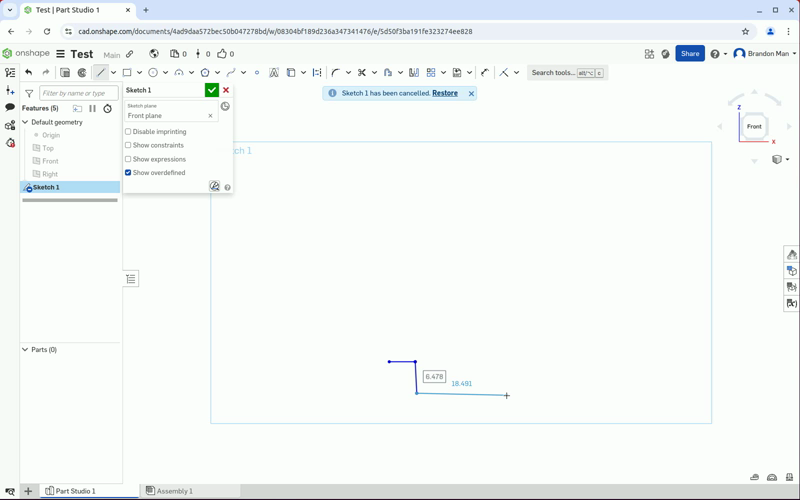
key_down(shift)
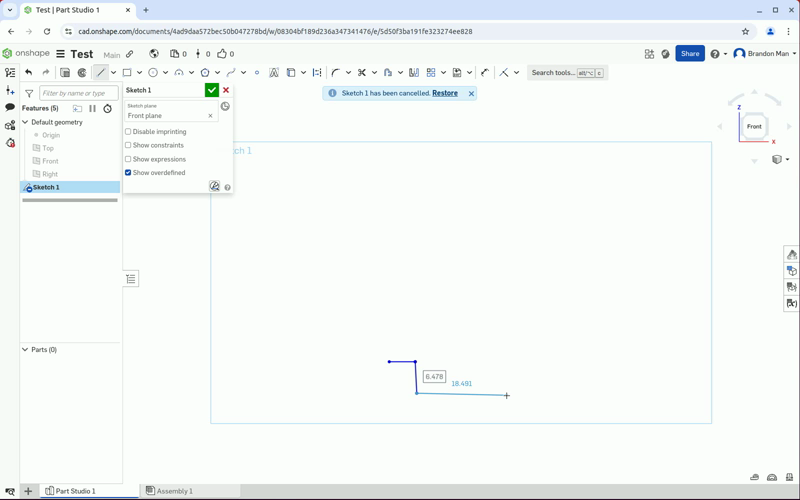
mouse_move(536, 395)
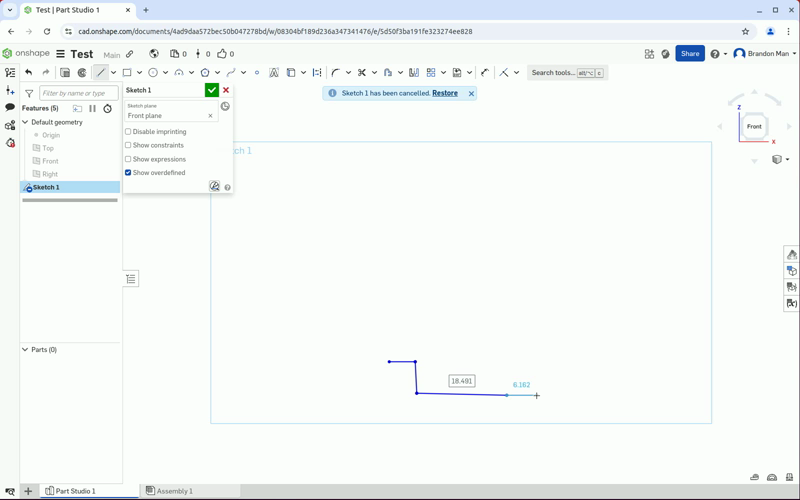
mouse_move(502, 361)
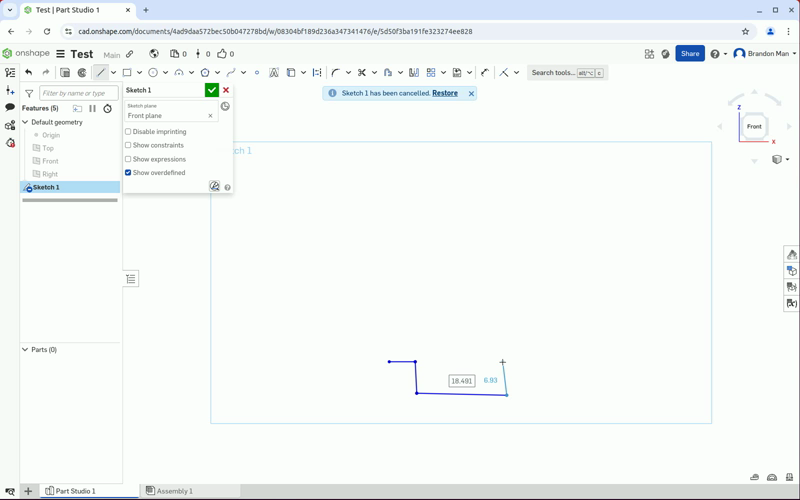
click(502, 361)
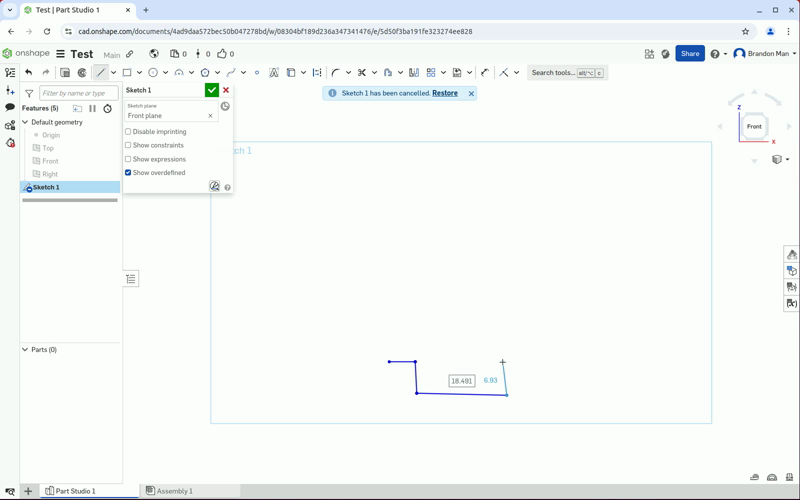
key_up(shift)
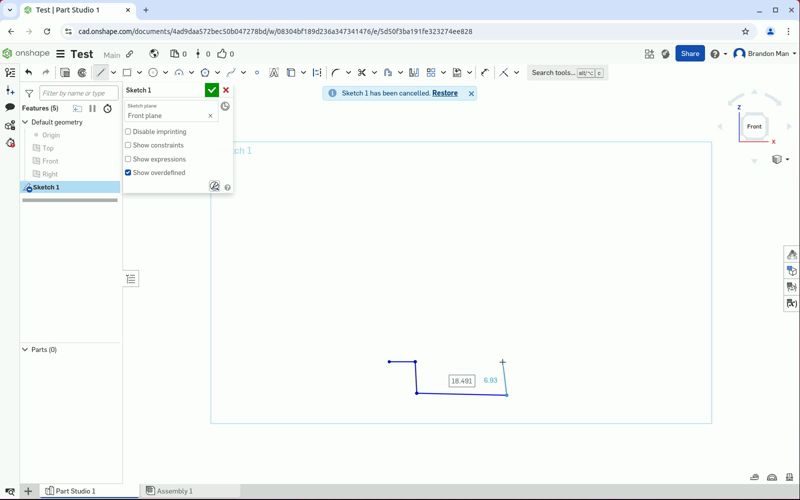
key(esc)
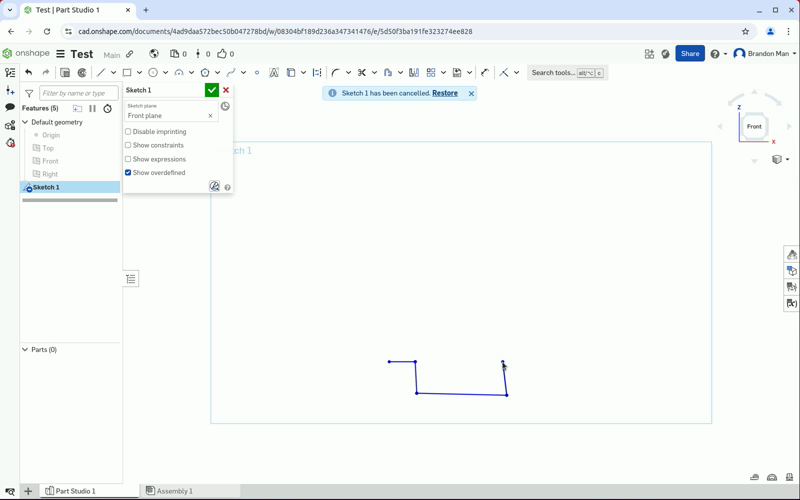
key(a)
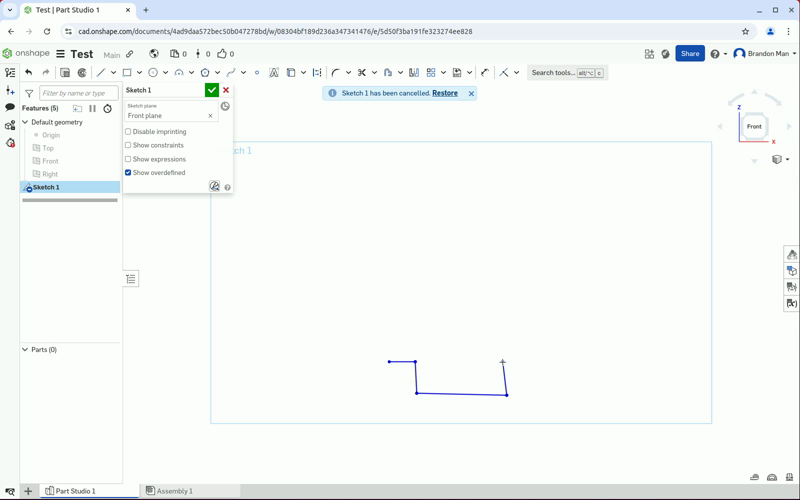
mouse_move(502, 361)
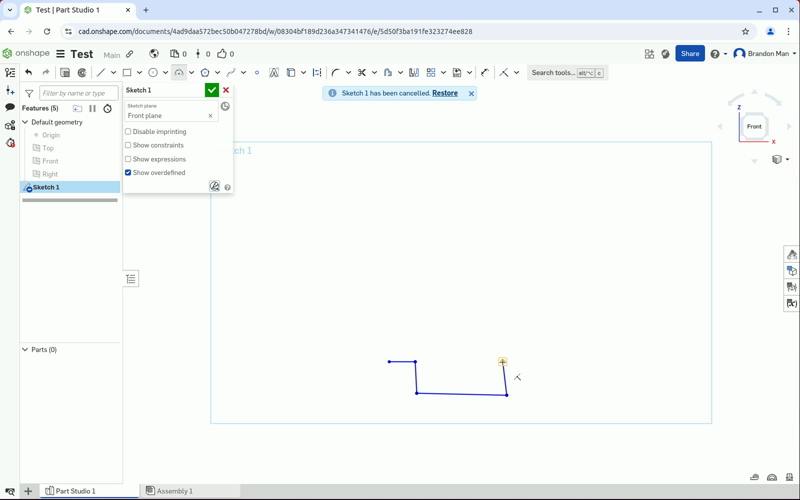
click(502, 361)
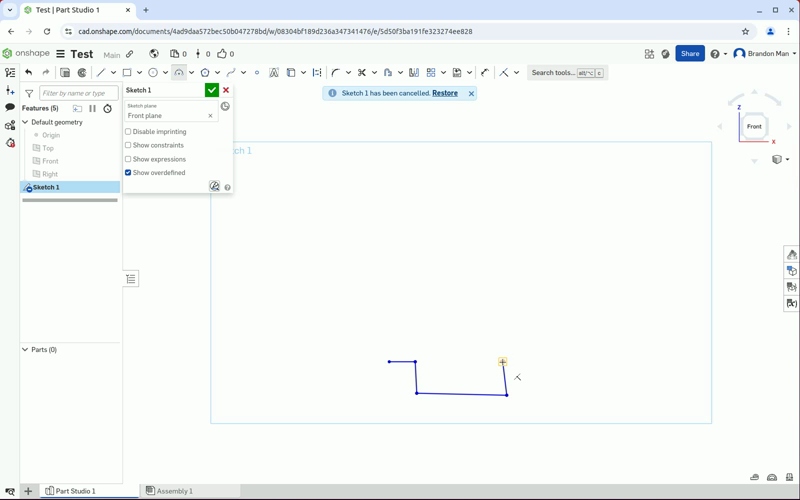
key_down(shift)
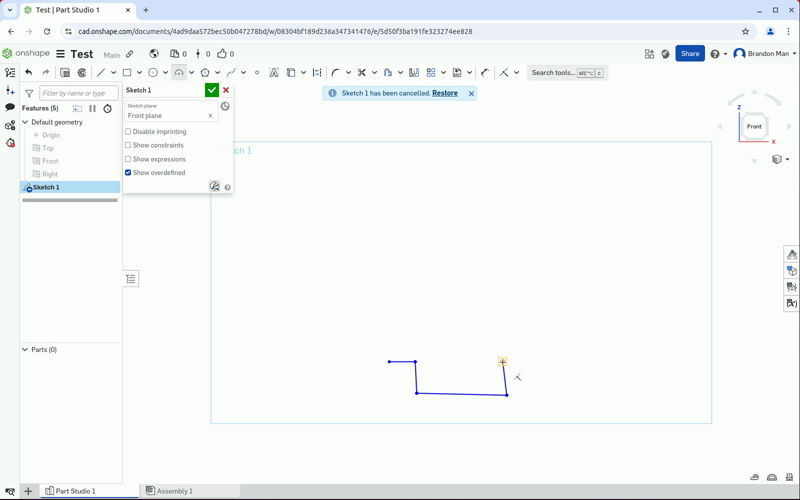
mouse_move(504, 206)
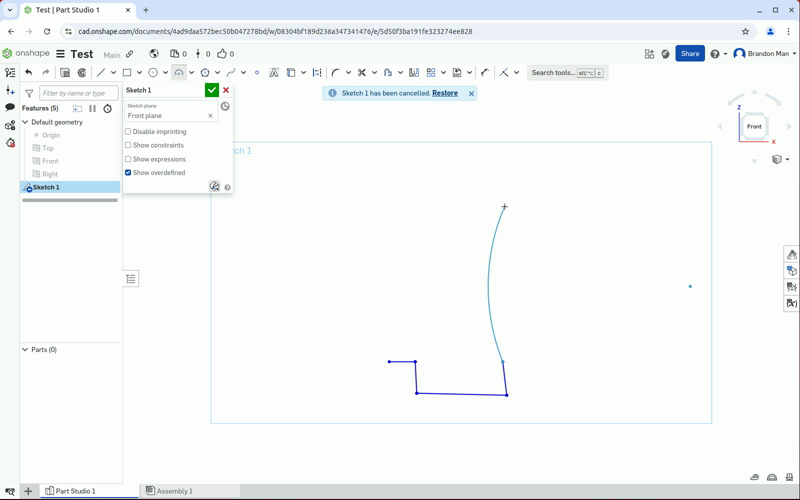
click(504, 206)
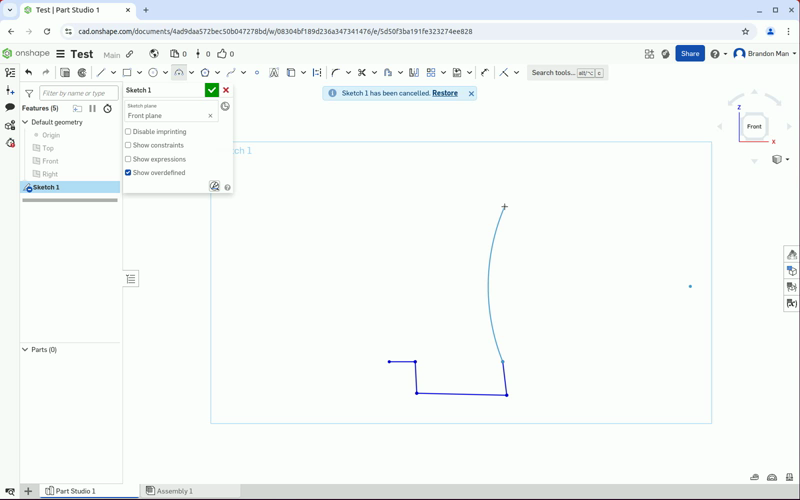
mouse_move(549, 284)
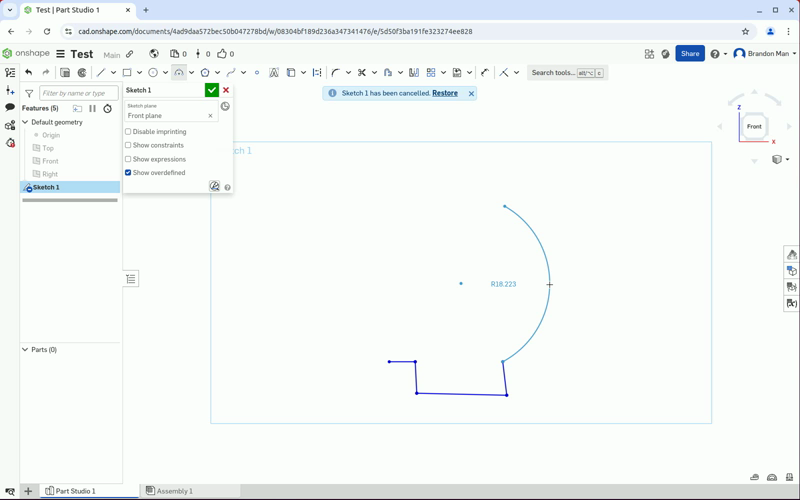
click(549, 284)
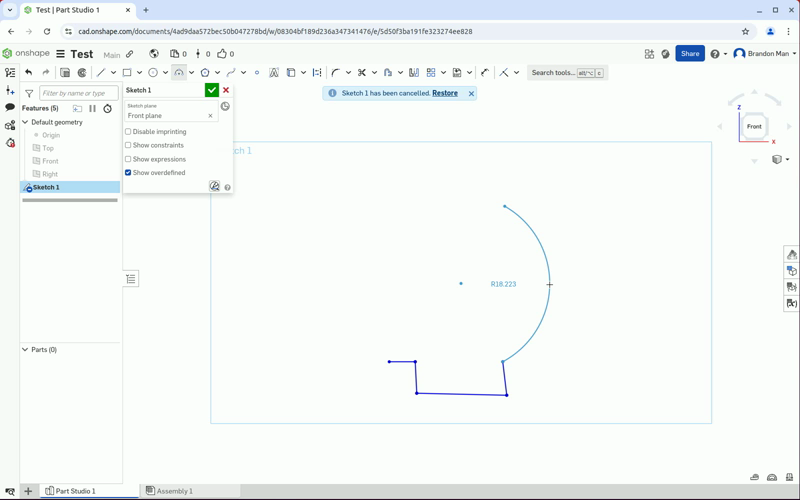
key_up(shift)
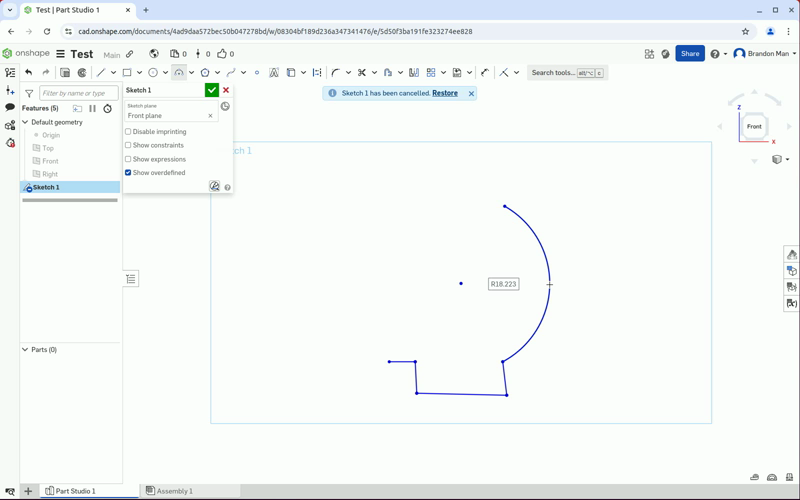
key(esc)
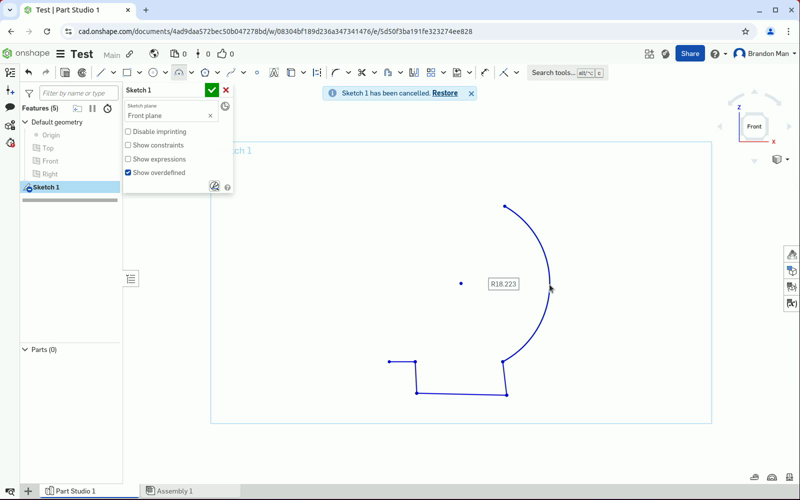
key(l)
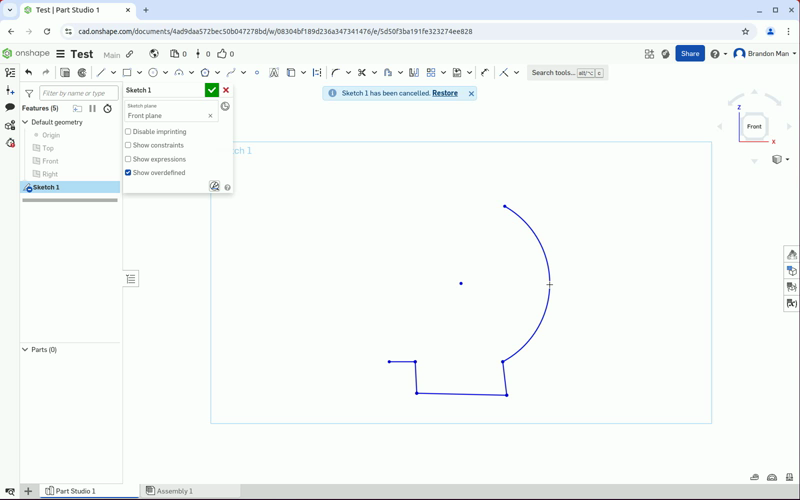
mouse_move(504, 206)
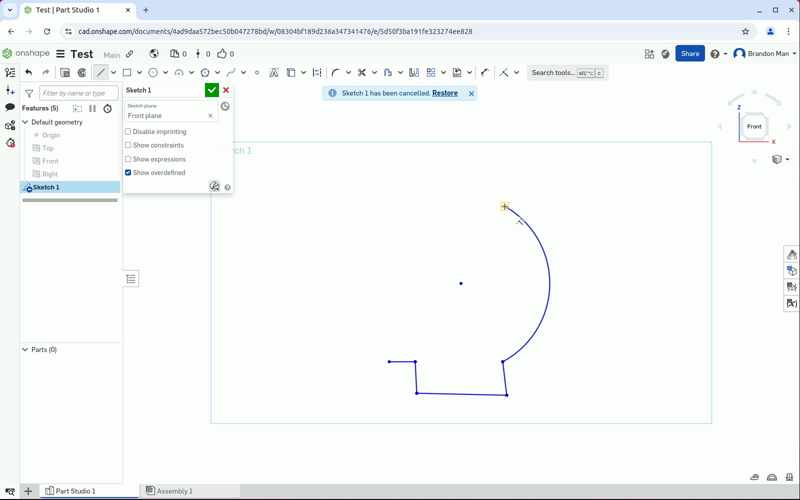
click(504, 206)
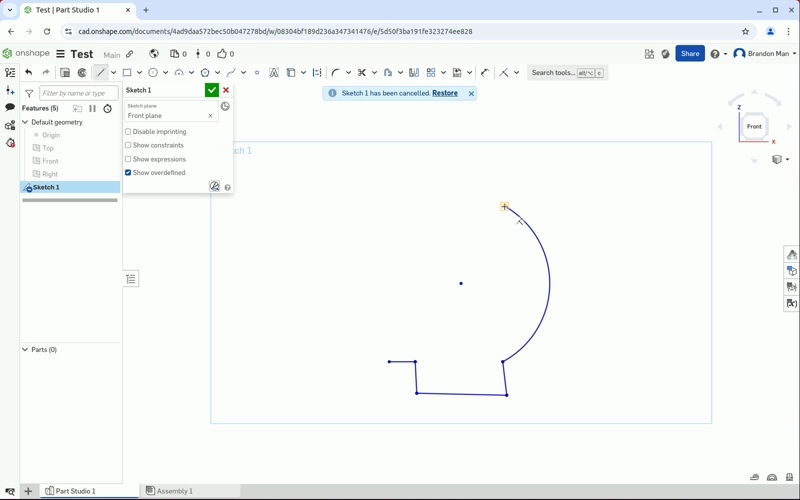
key_down(shift)
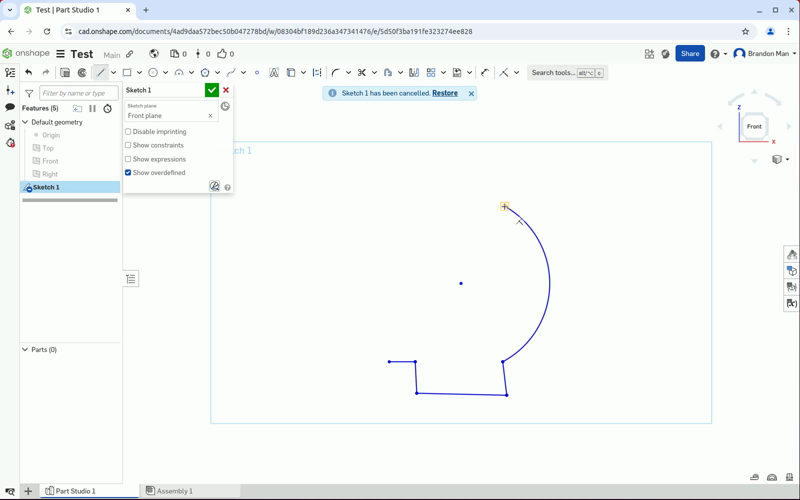
mouse_move(534, 206)
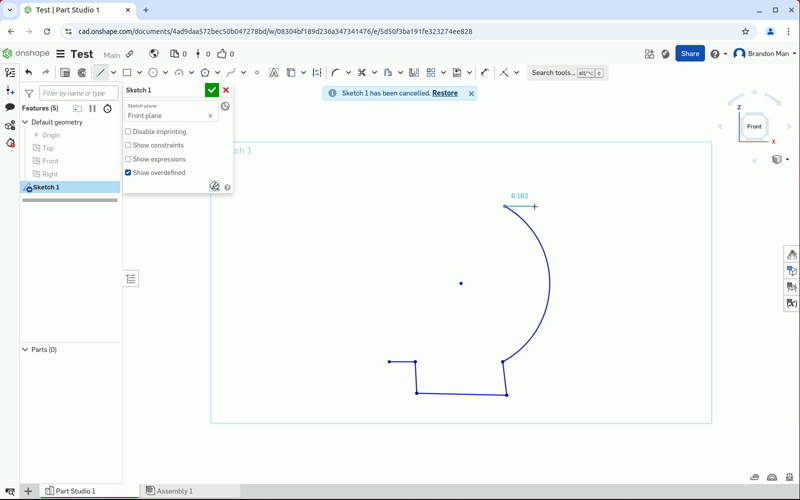
mouse_move(504, 172)
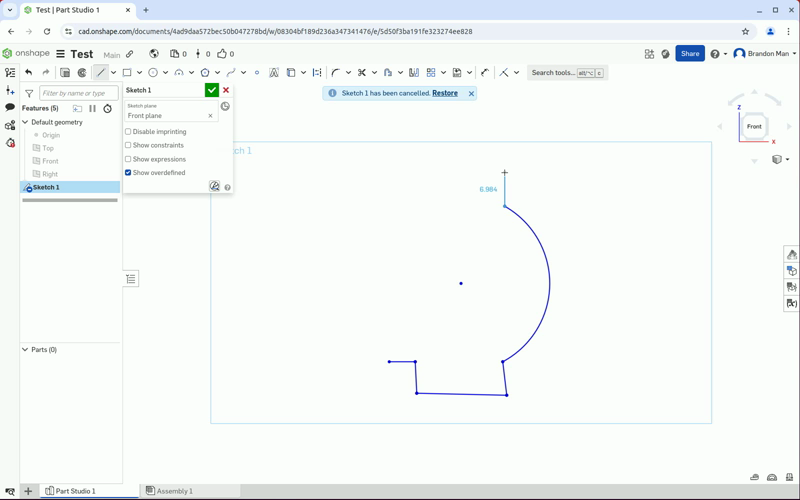
click(504, 172)
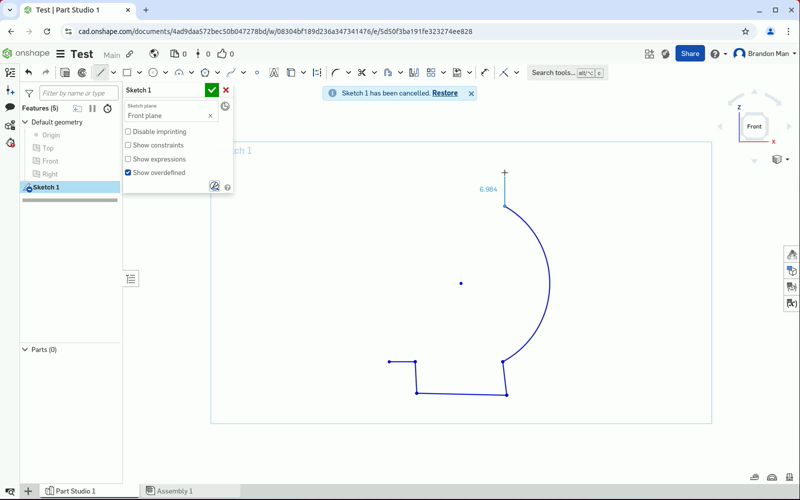
key_up(shift)
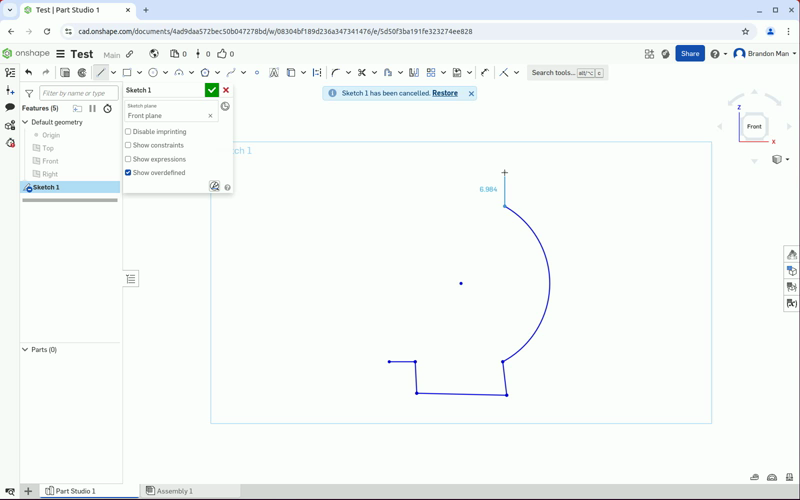
key_down(shift)
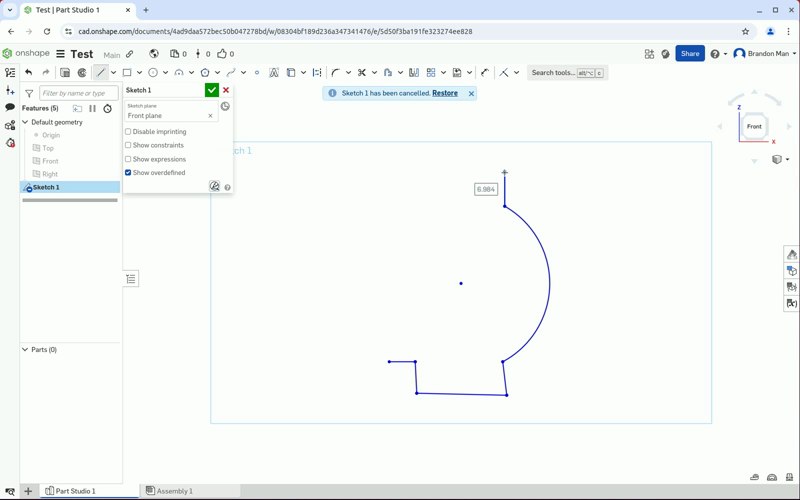
mouse_move(416, 172)
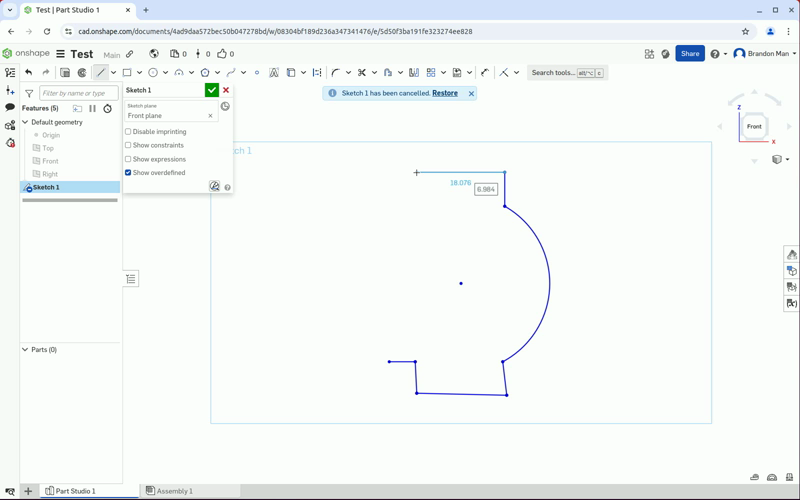
click(416, 172)
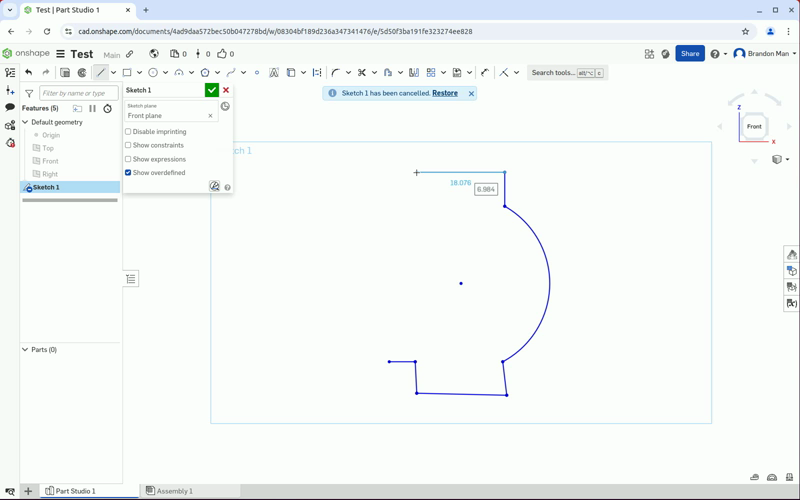
key_up(shift)
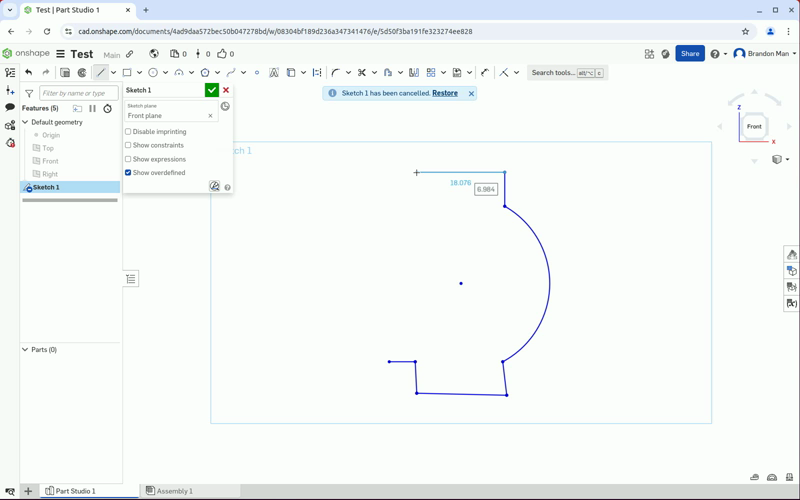
key_down(shift)
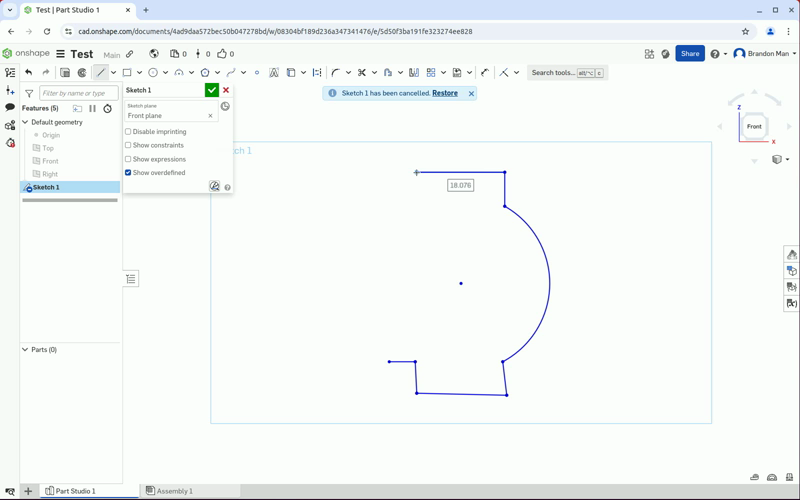
mouse_move(447, 172)
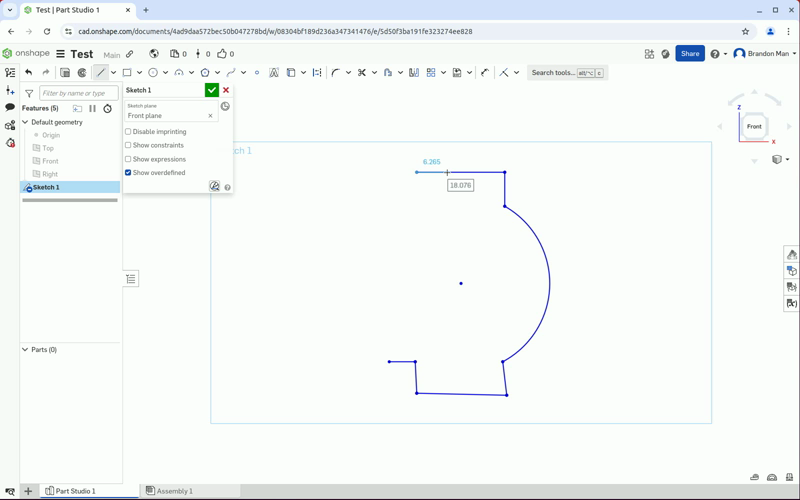
mouse_move(416, 206)
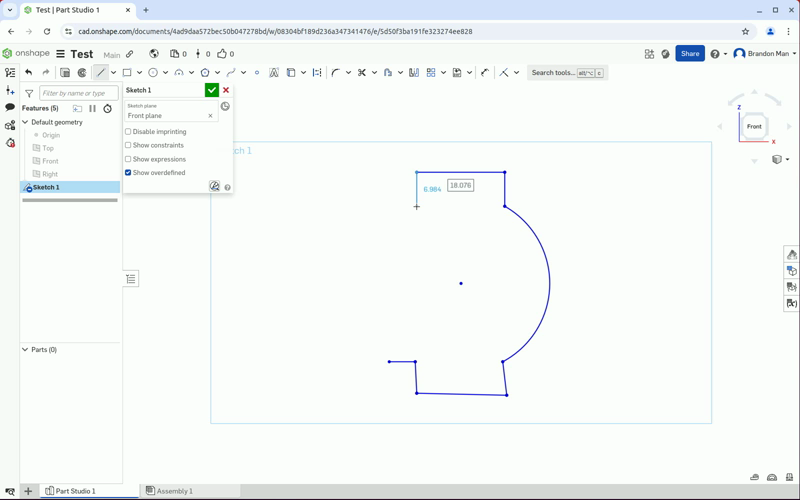
click(416, 206)
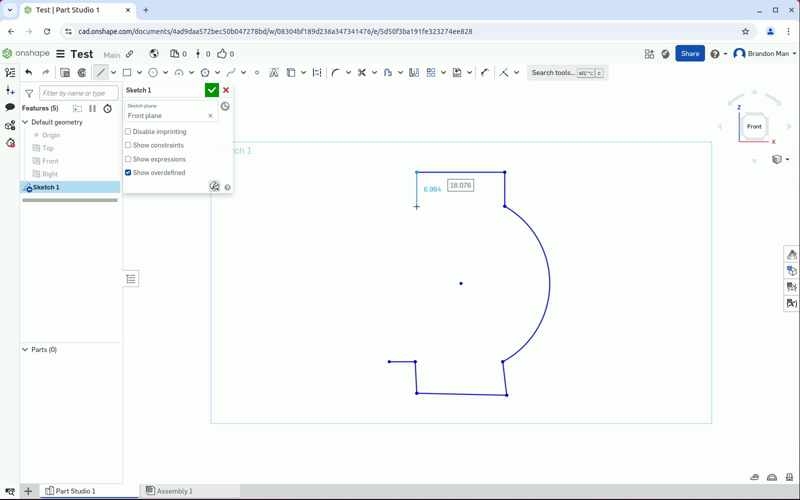
key_up(shift)
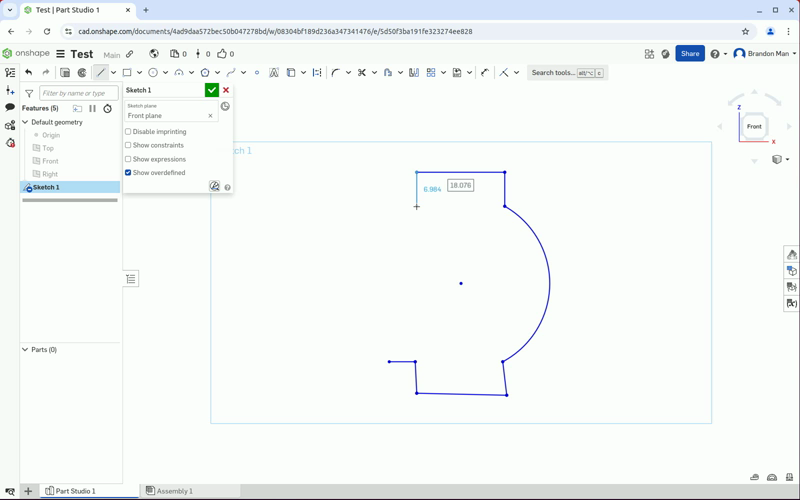
key_down(shift)
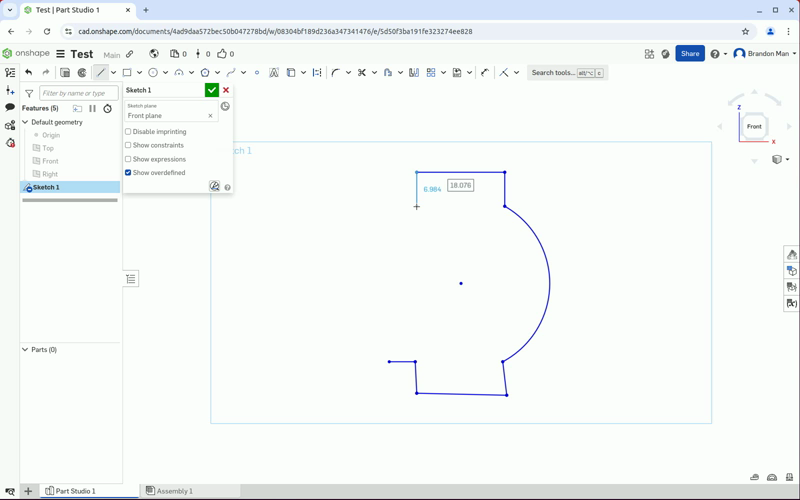
mouse_move(447, 206)
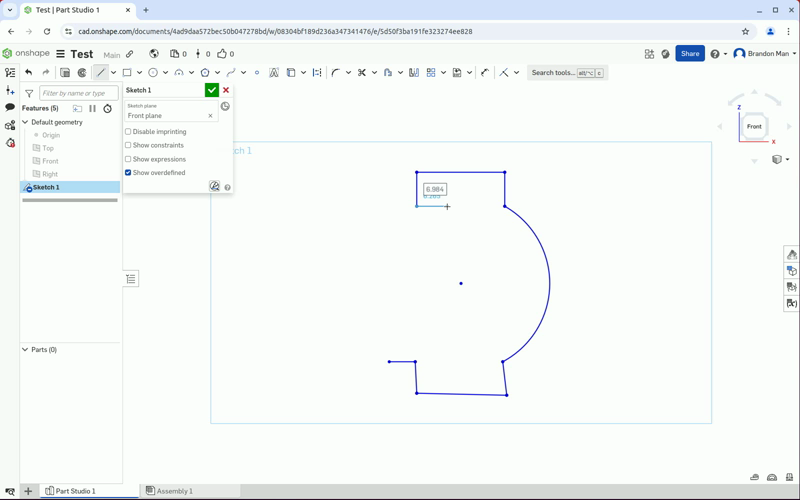
mouse_move(389, 206)
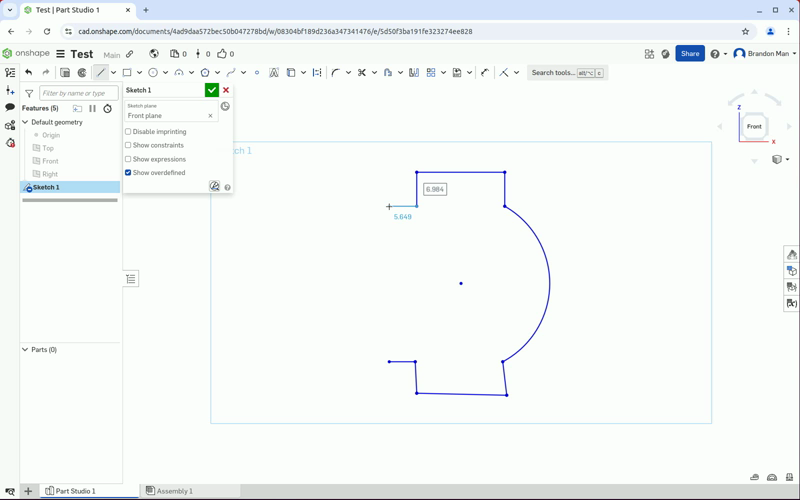
click(389, 206)
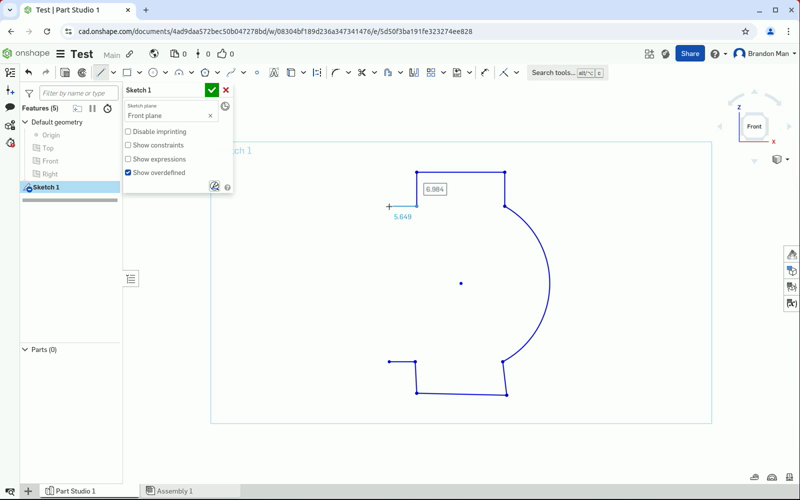
key_up(shift)
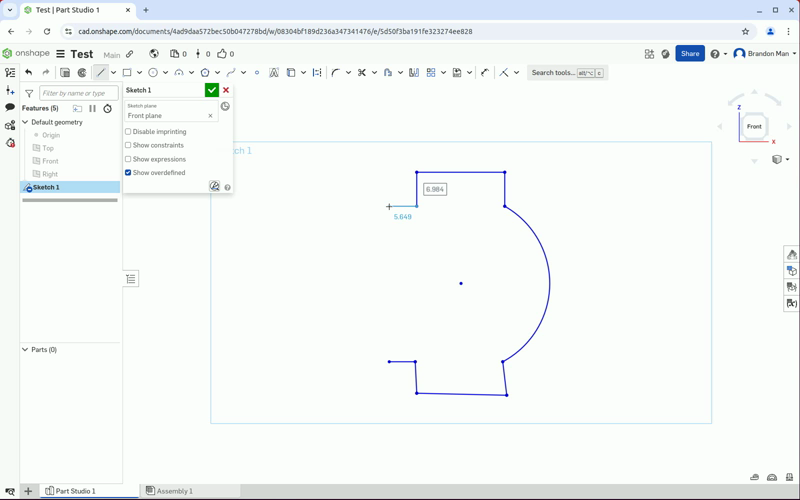
key_down(shift)
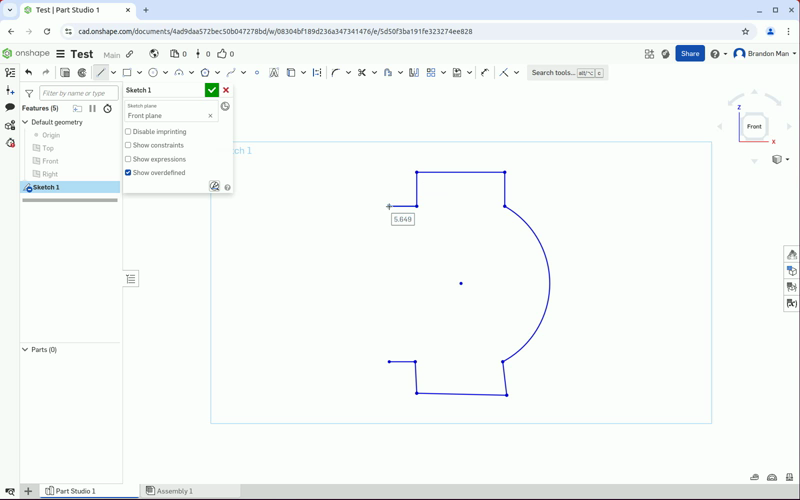
mouse_move(434, 283)
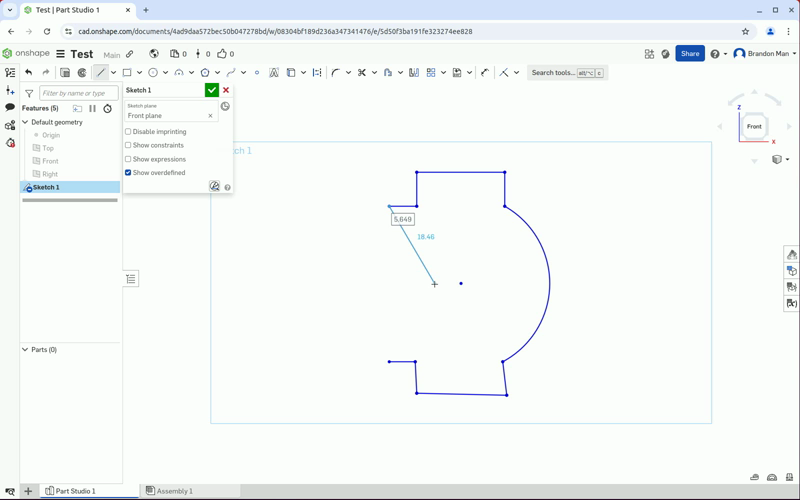
click(434, 283)
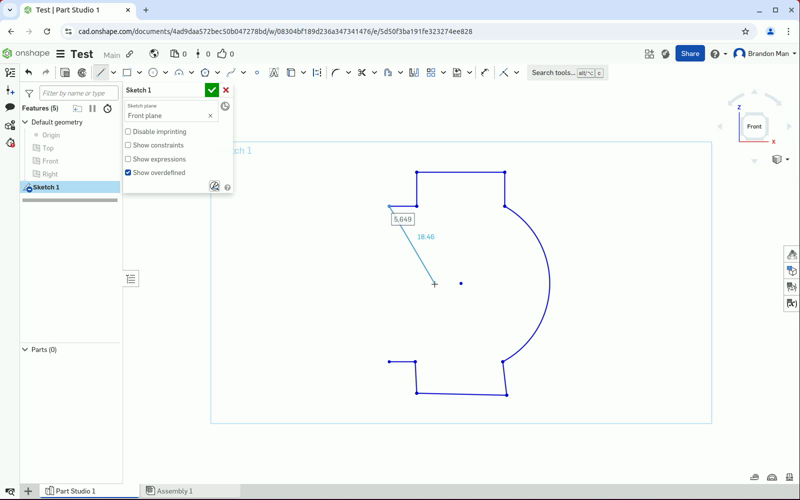
key_up(shift)
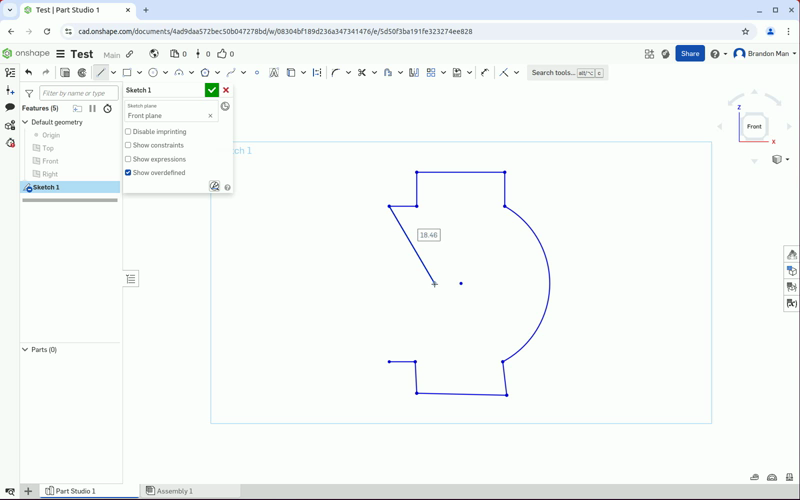
key_down(shift)
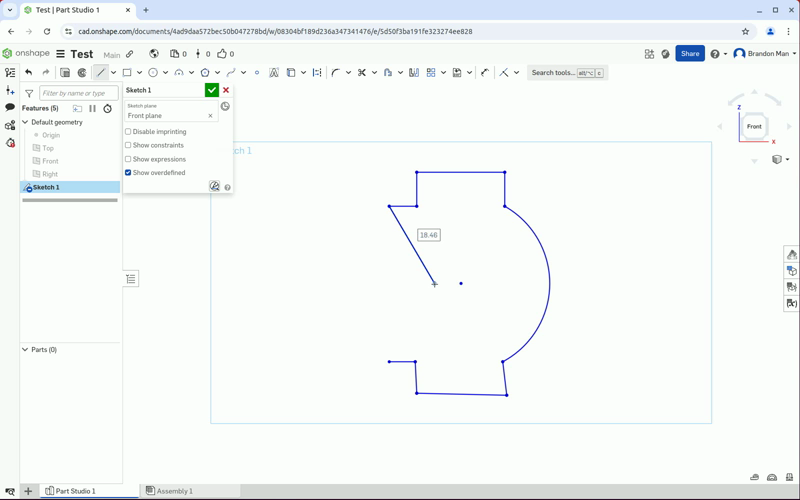
mouse_move(389, 361)
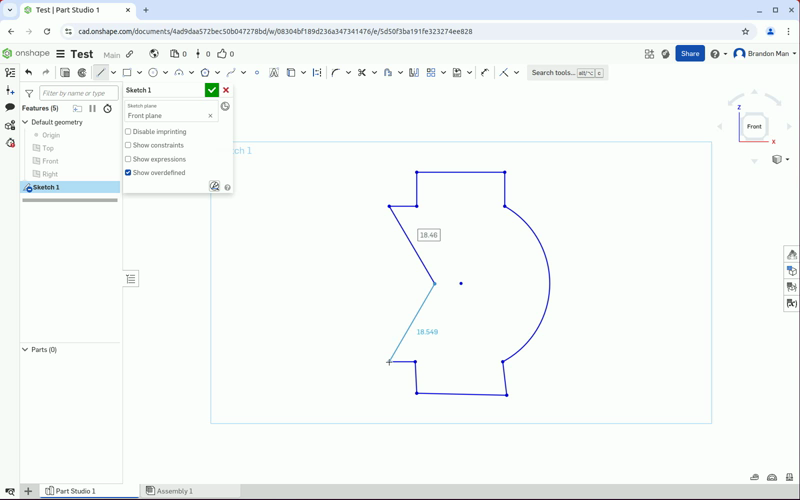
key_up(shift)
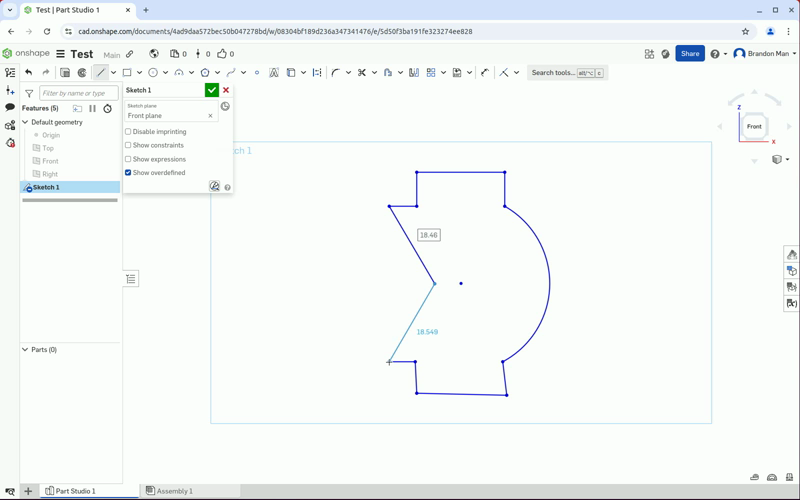
click(389, 361)
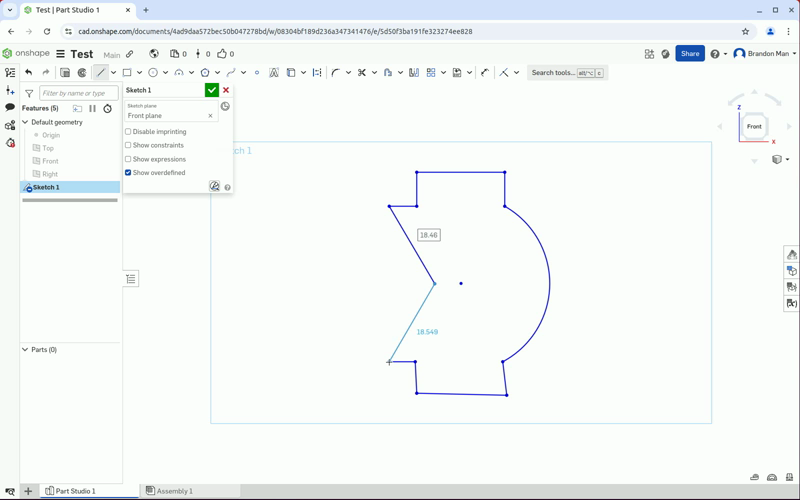
key(esc)
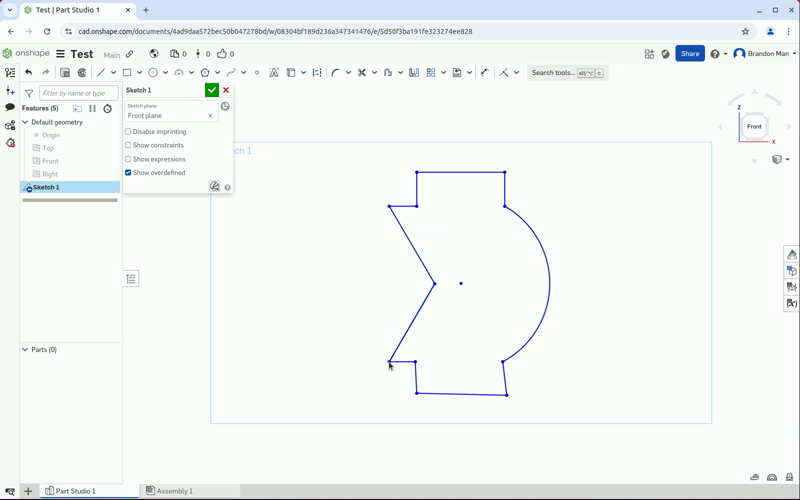
key(c)
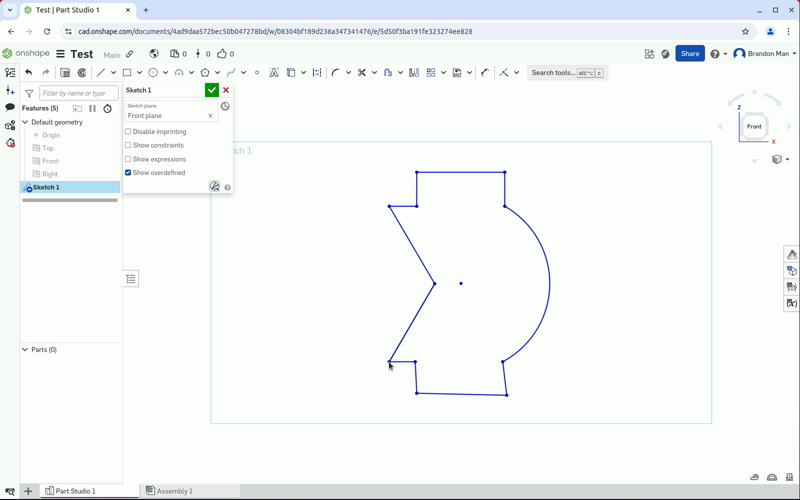
key_down(shift)
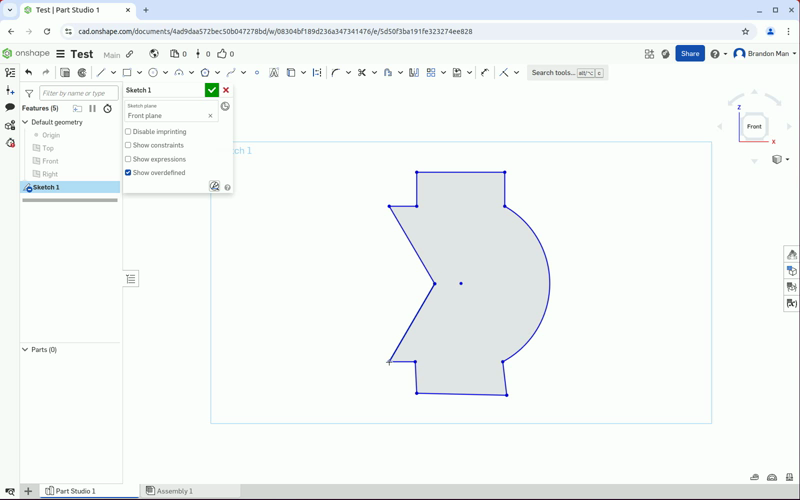
mouse_move(460, 283)
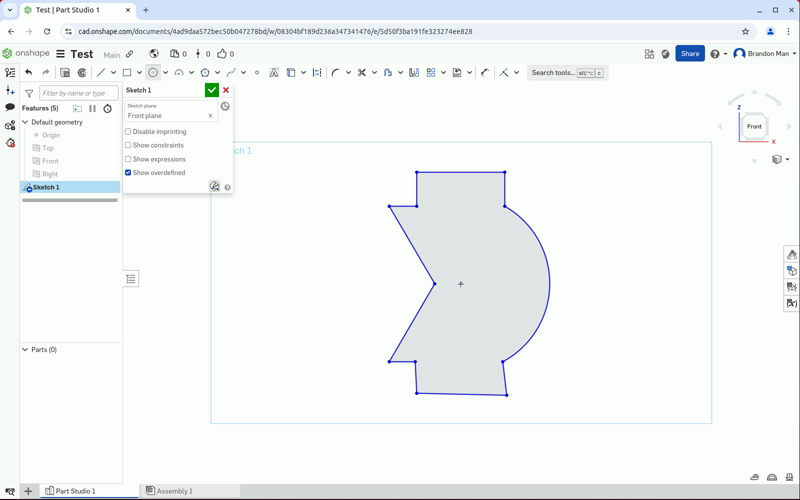
scroll(6)
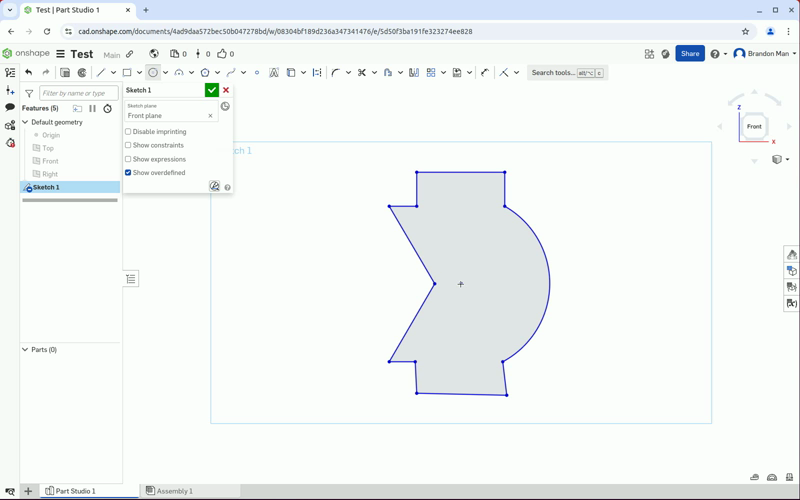
scroll(6)
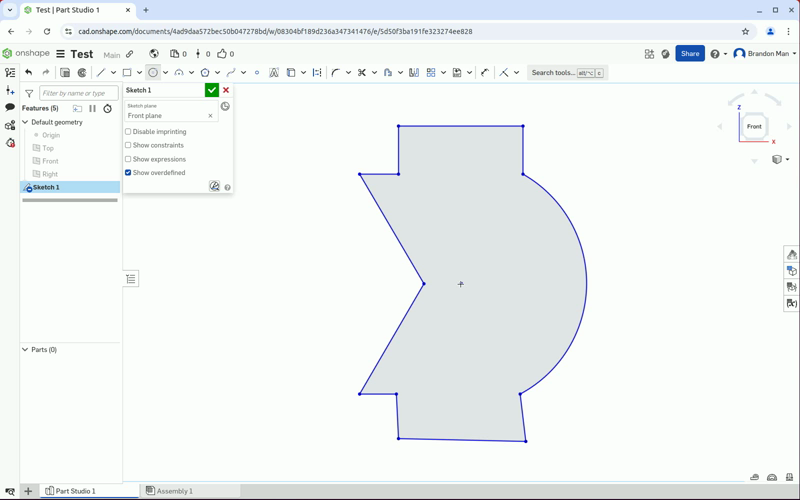
scroll(6)
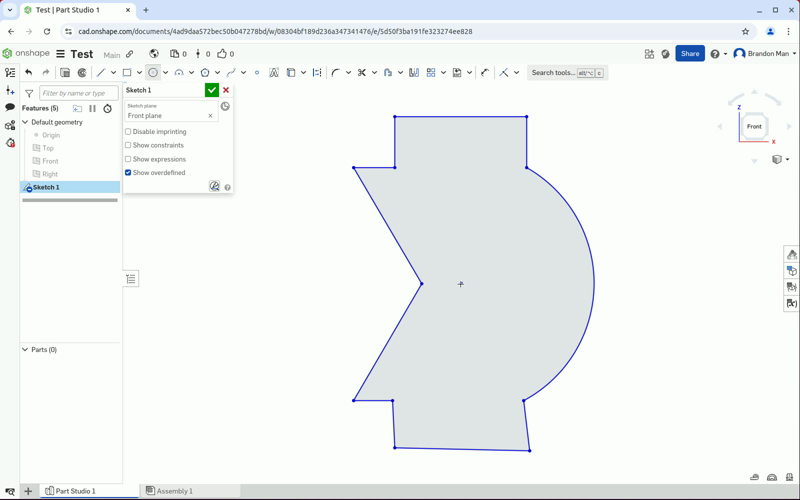
scroll(6)
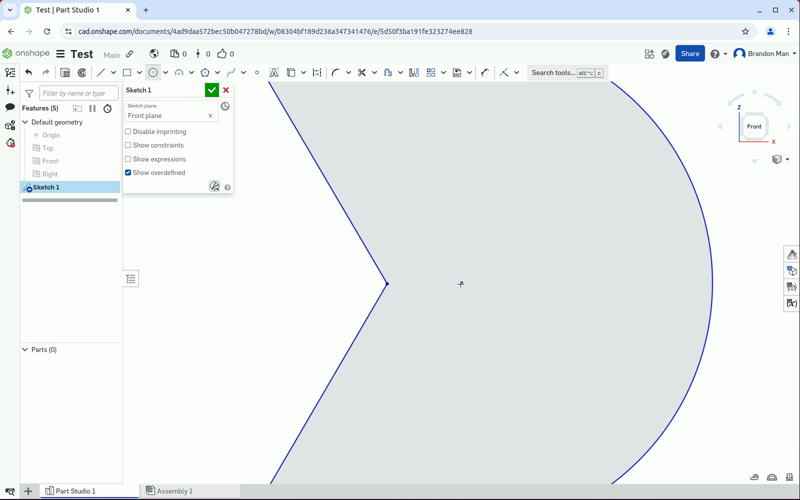
scroll(6)
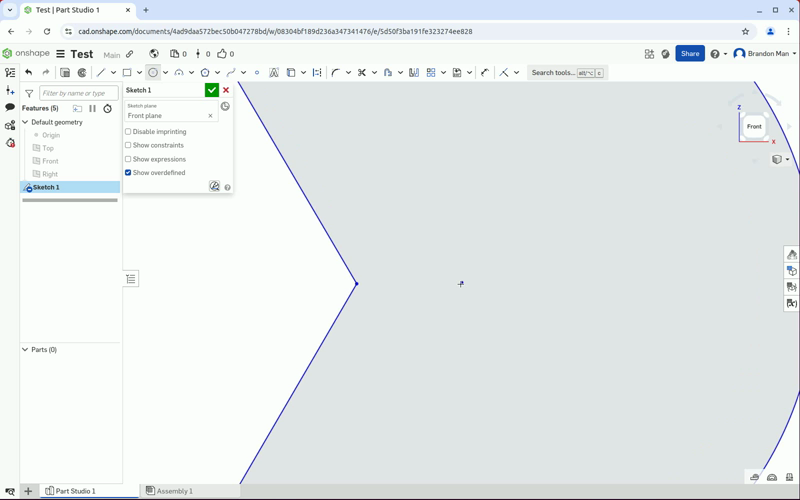
scroll(6)
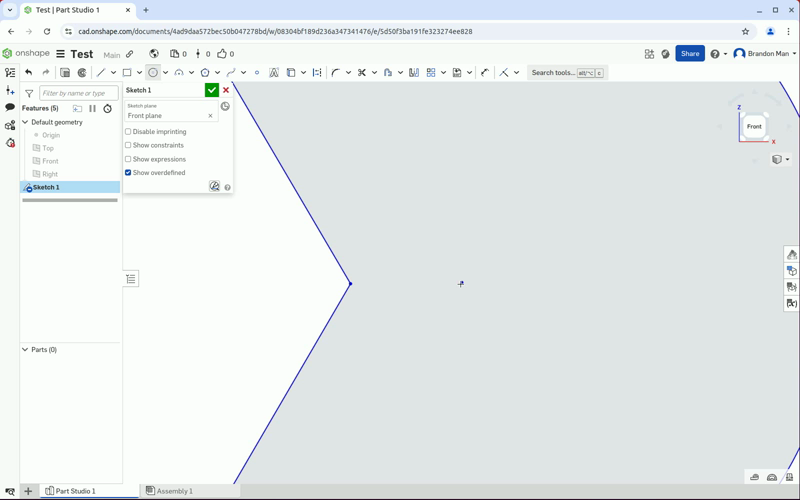
scroll(6)
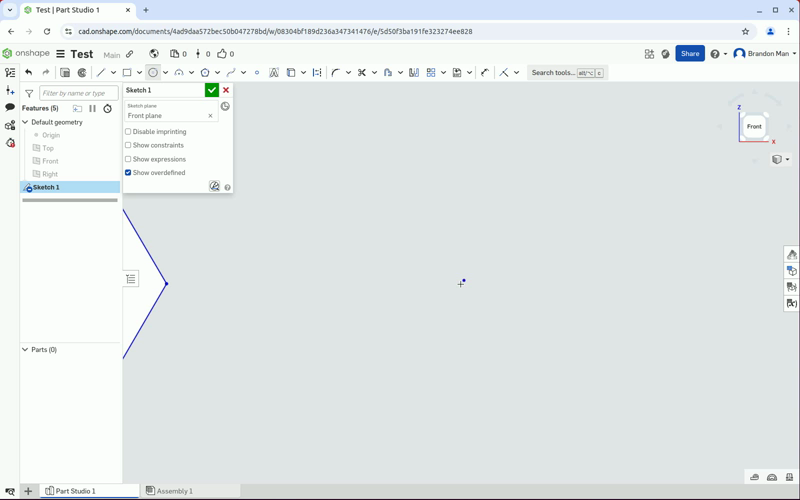
click(460, 283)
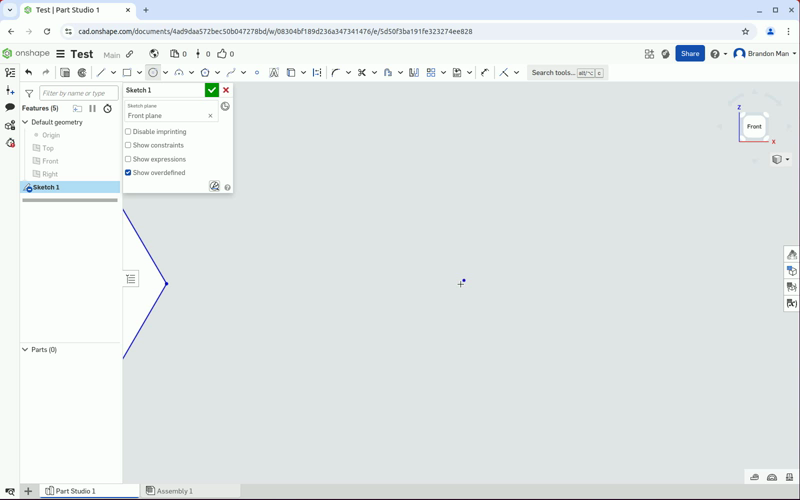
scroll(-6)
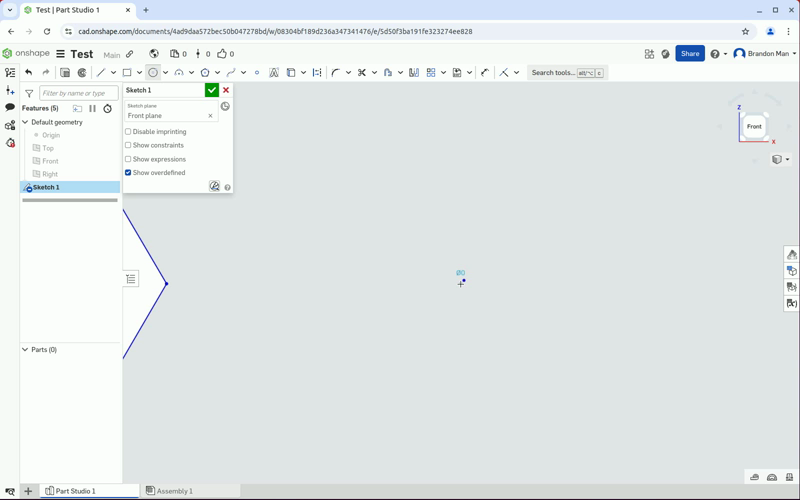
scroll(-6)
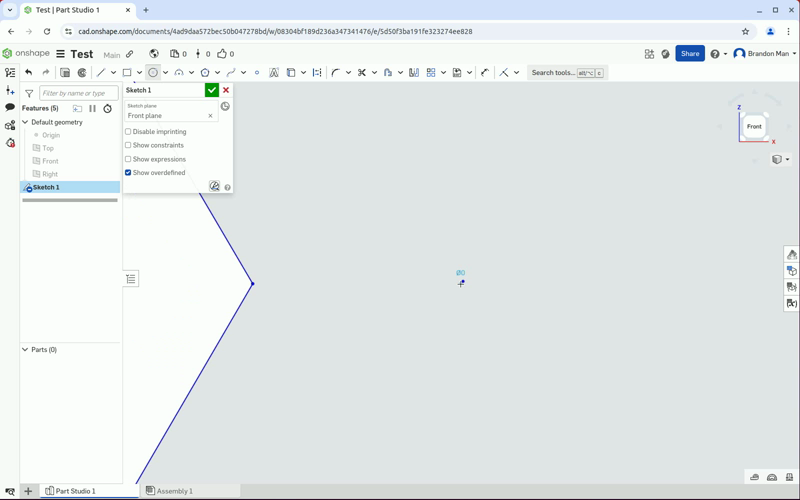
scroll(-6)
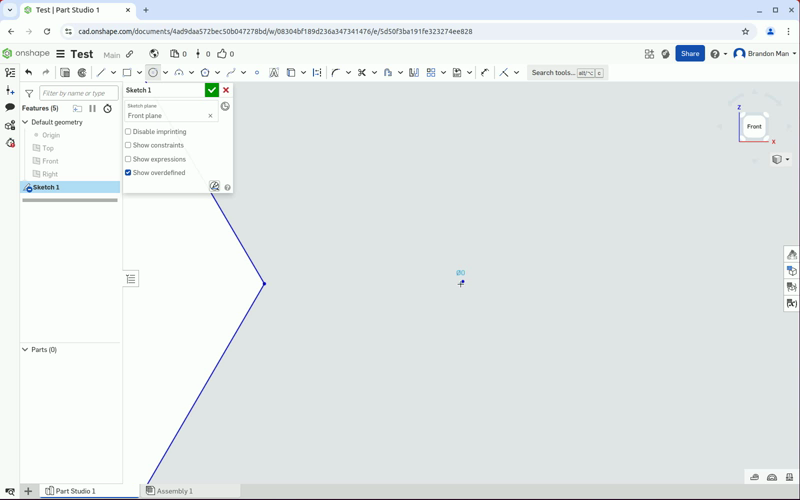
scroll(-6)
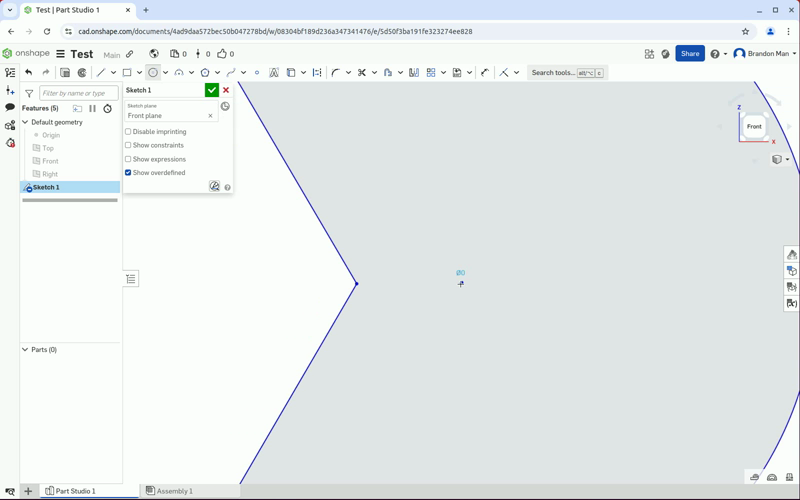
scroll(-6)
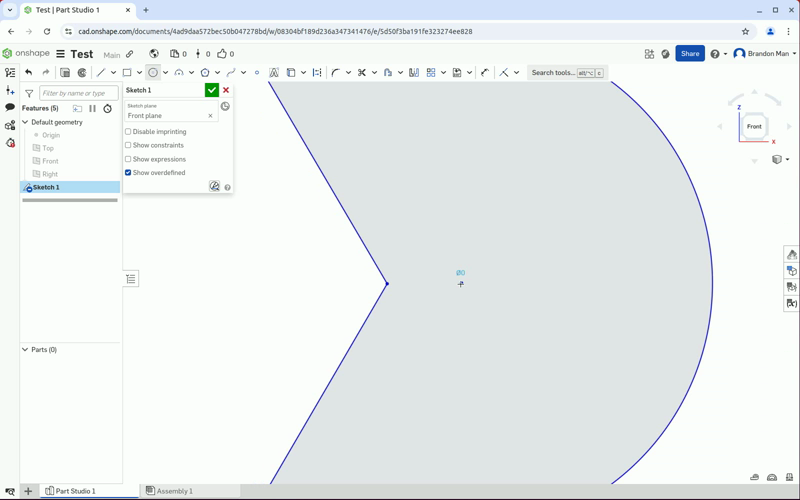
scroll(-6)
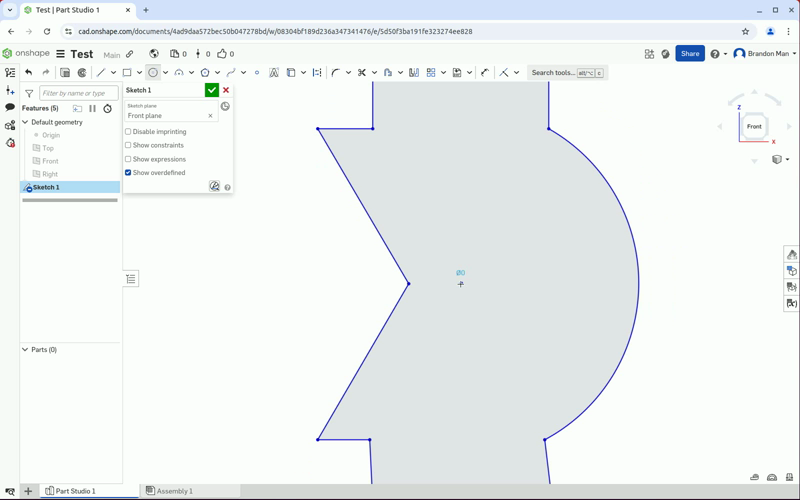
scroll(-6)
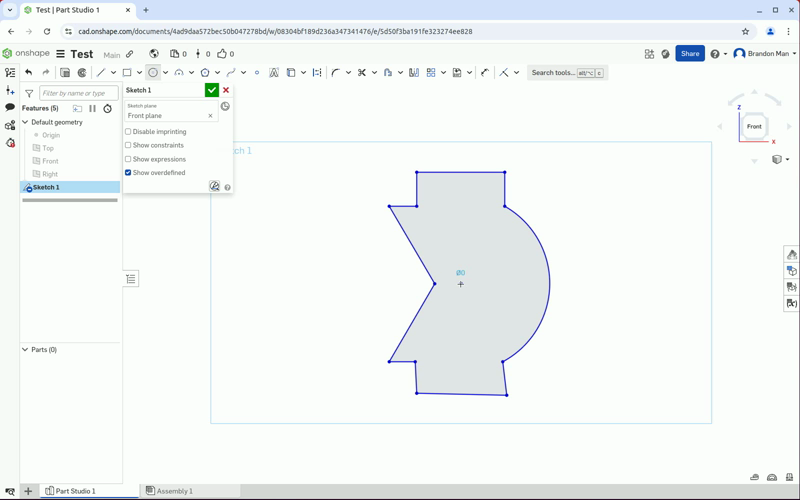
key_up(shift)
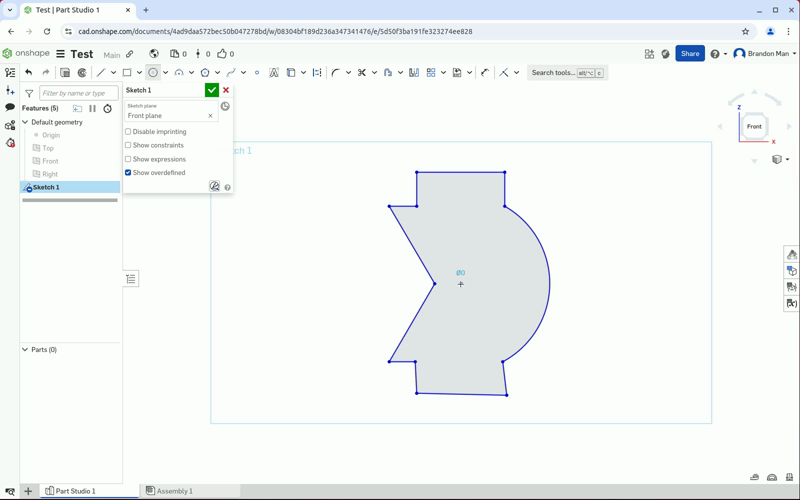
mouse_move(482, 283)
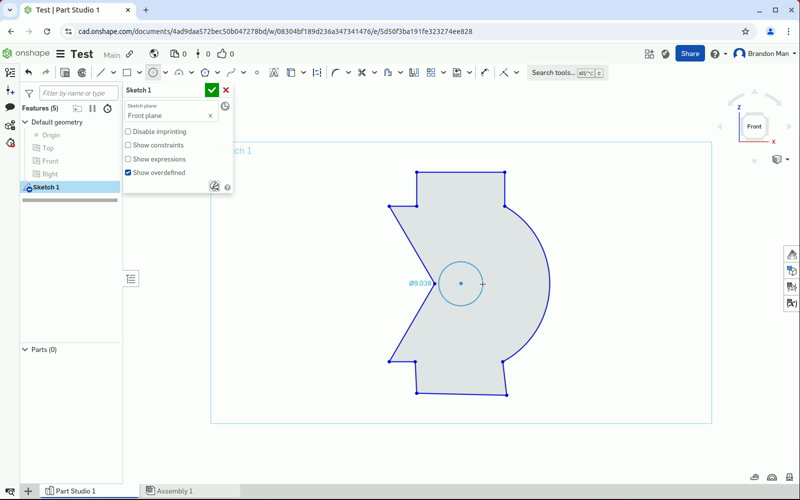
click(482, 283)
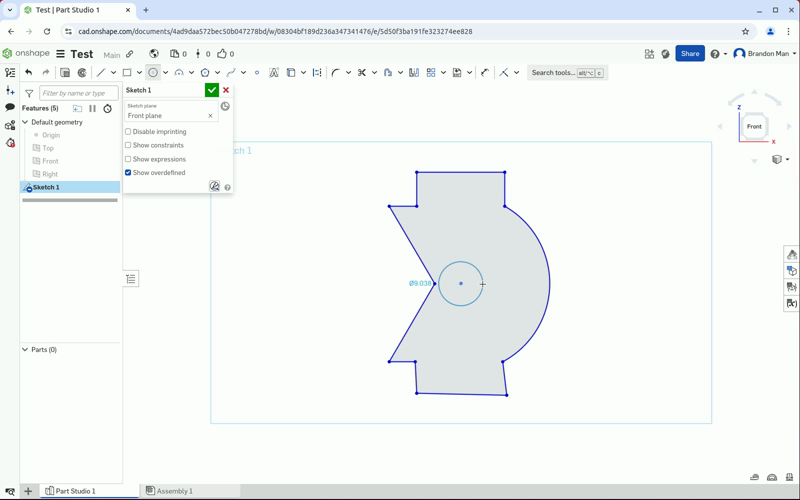
key(esc)
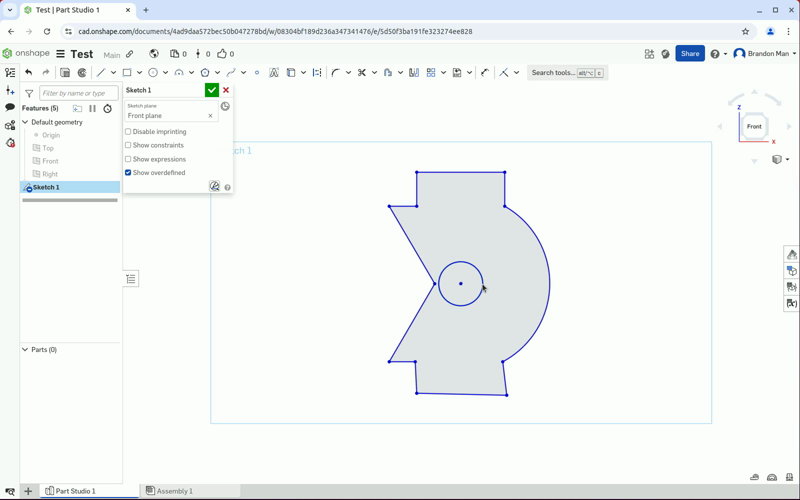
mouse_move(454, 347)
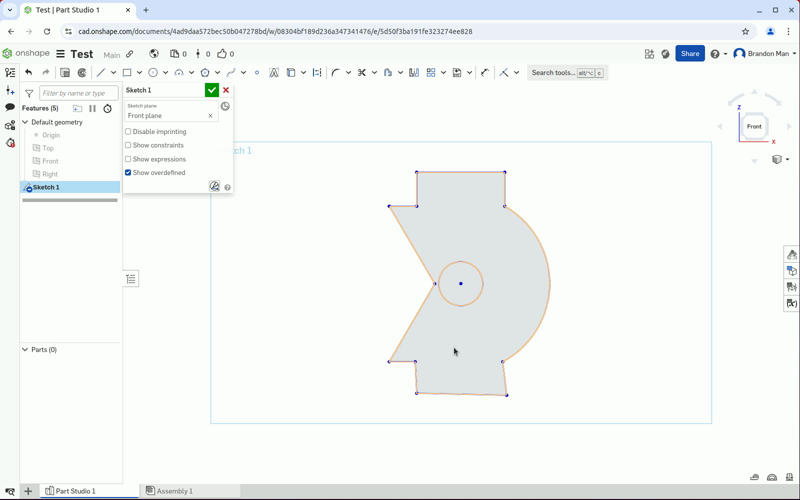
click(454, 347)
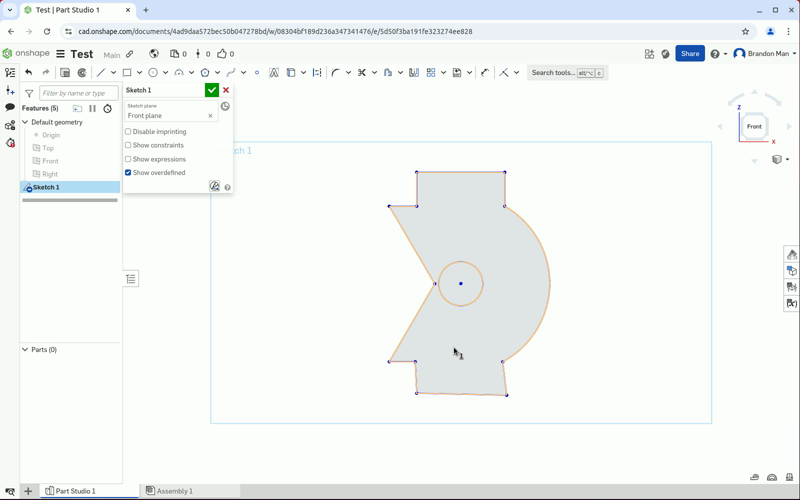
mouse_move(73, 352)
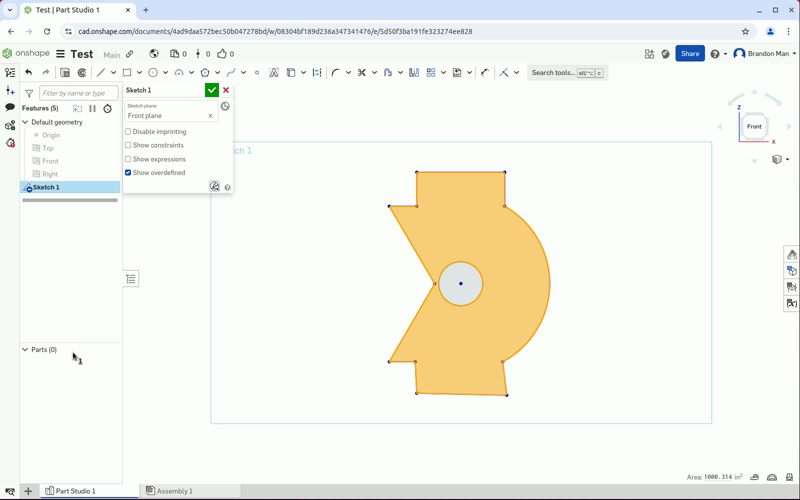
key(shift+y)
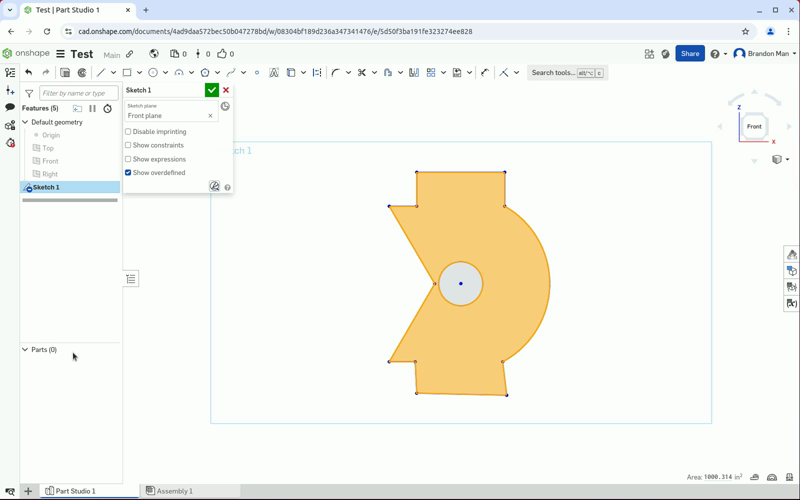
key(shift+e)
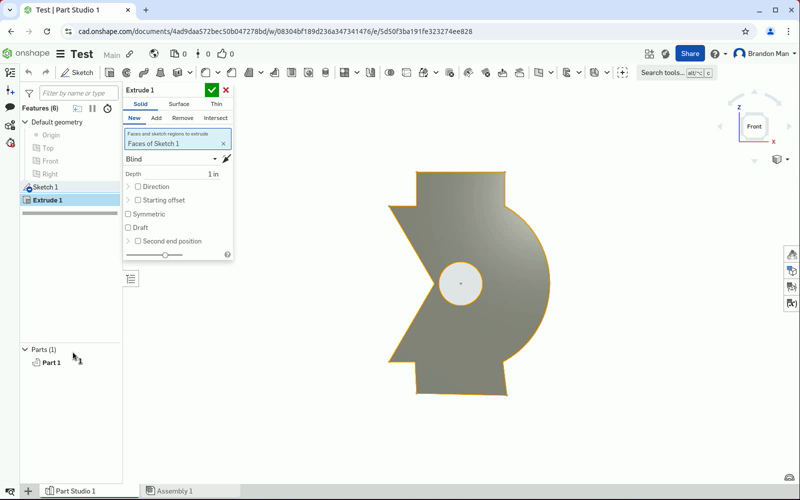
mouse_move(143, 106)
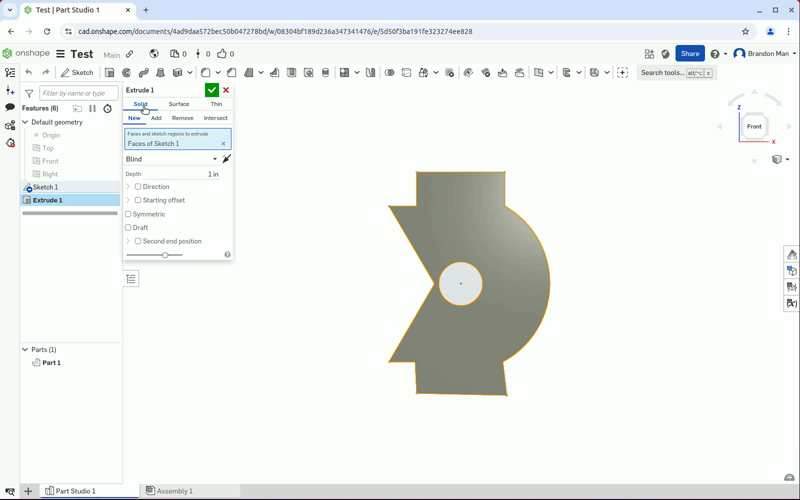
click(143, 106)
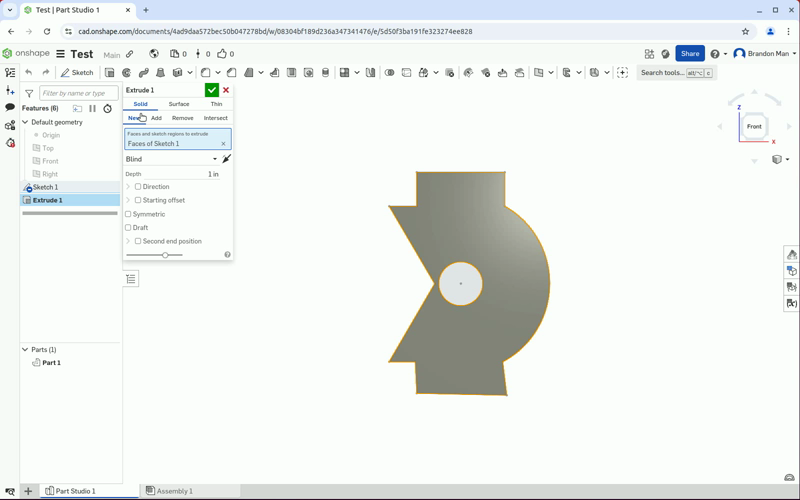
mouse_move(137, 120)
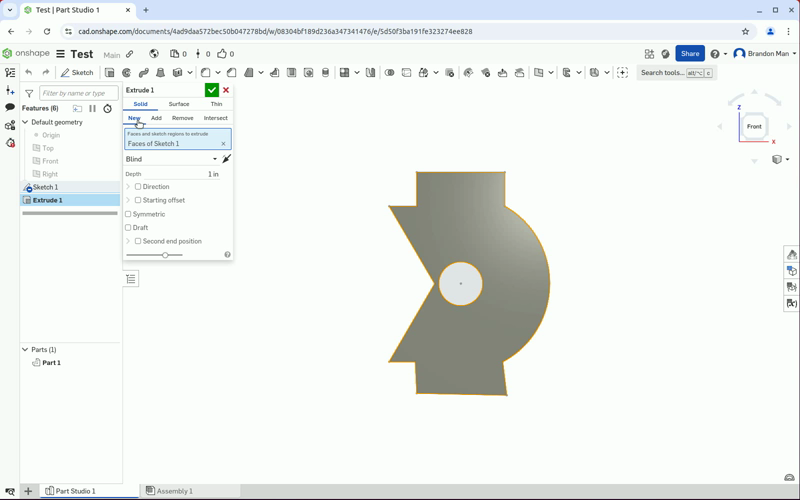
click(137, 120)
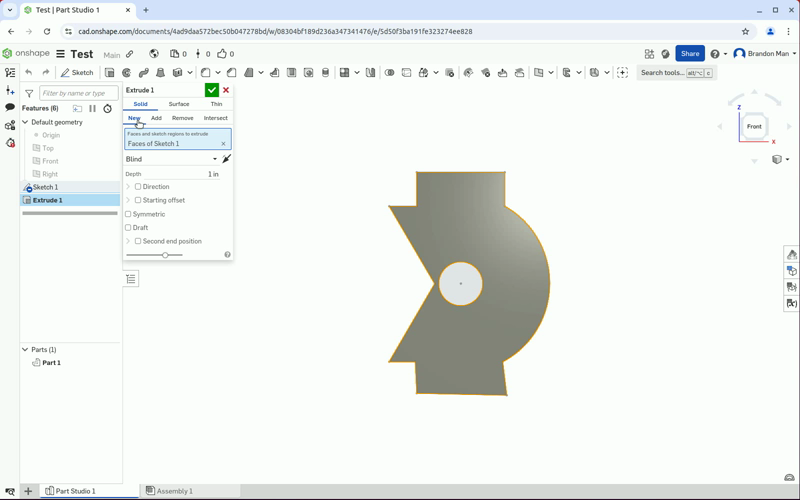
key(tab, 4)
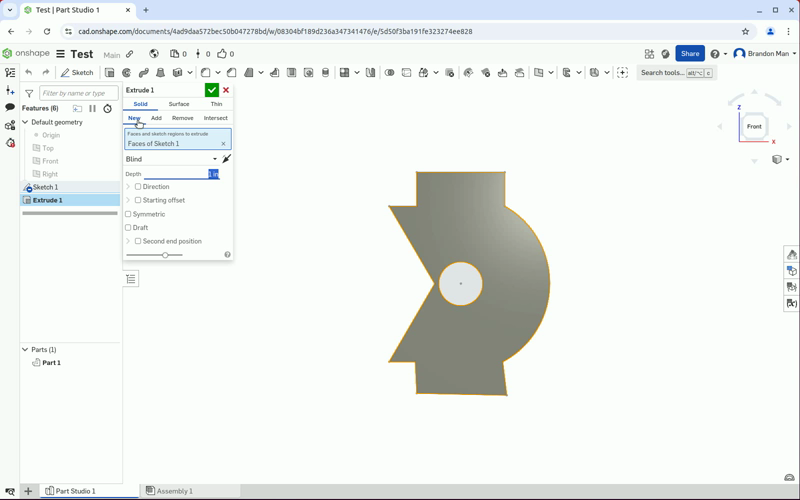
text(6.981)
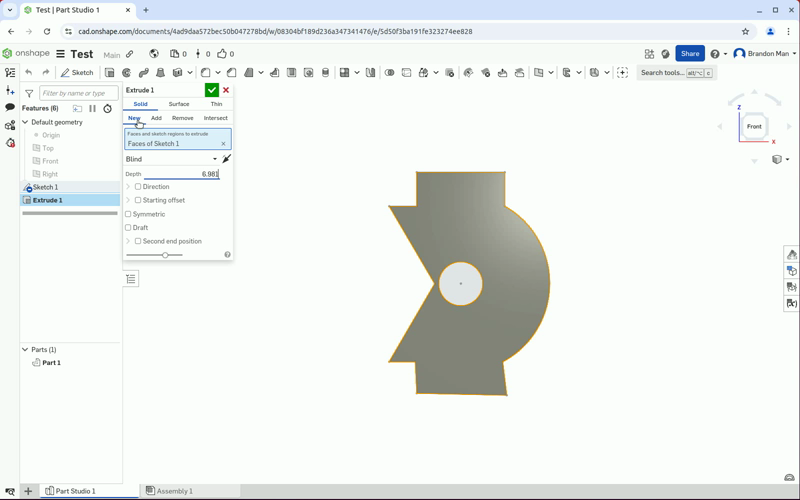
key(enter)
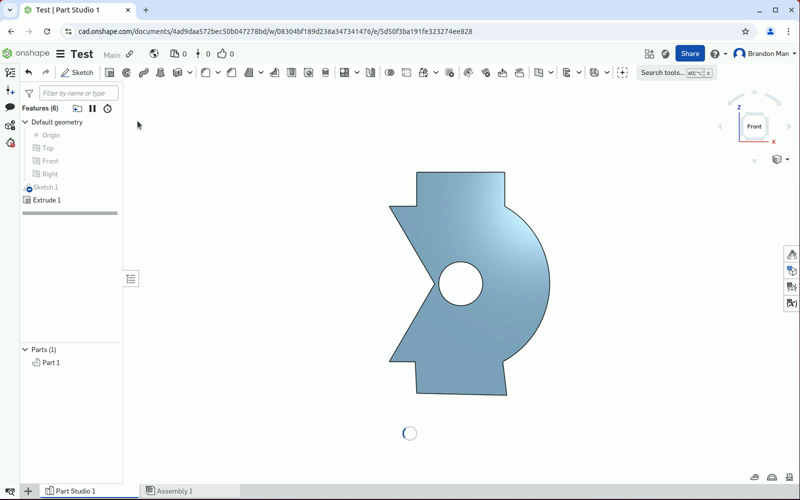
key(shift+h)
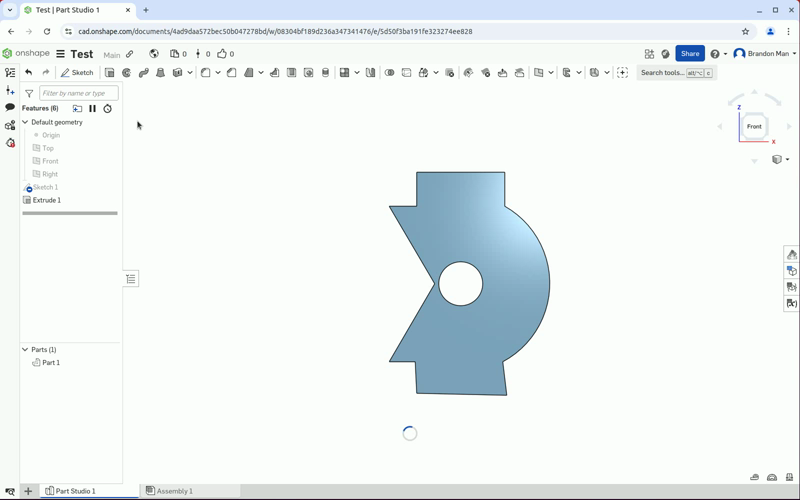
key(shift+h)
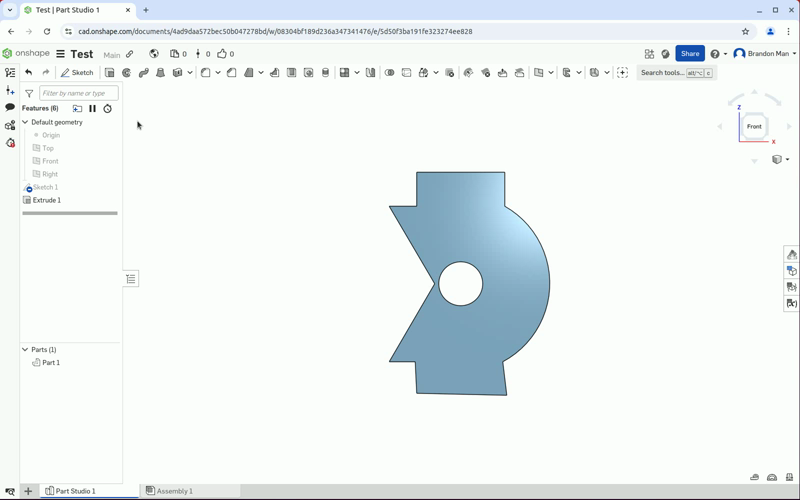
mouse_move(73, 189)
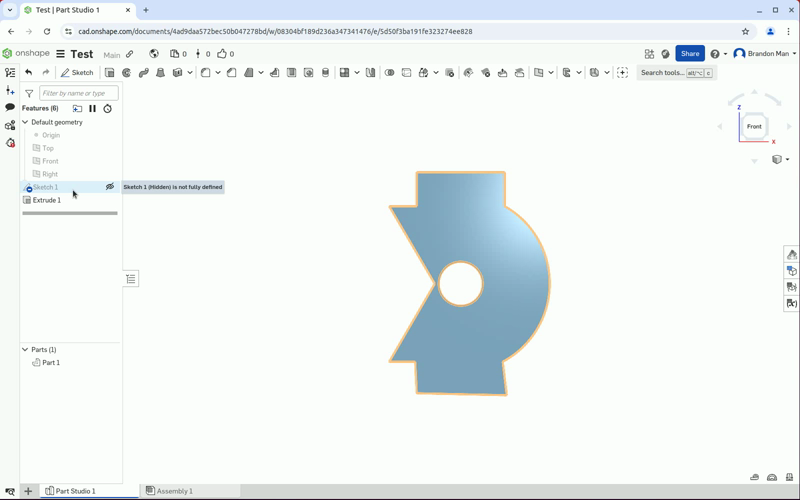
click(73, 189)
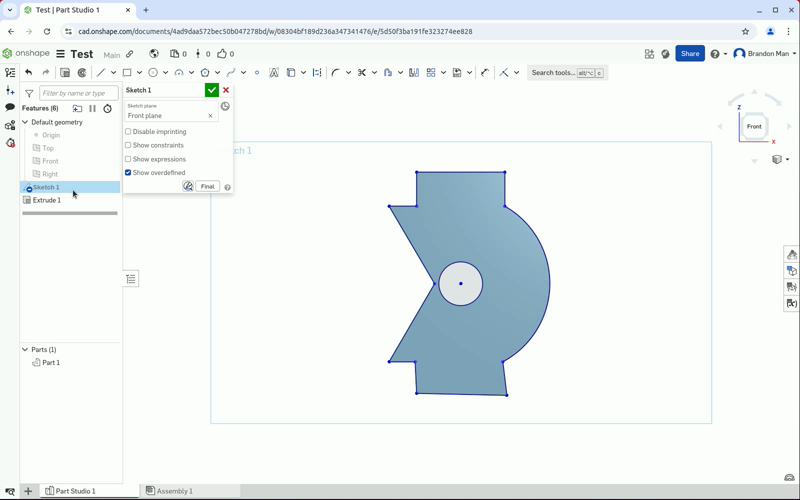
mouse_move(229, 92)
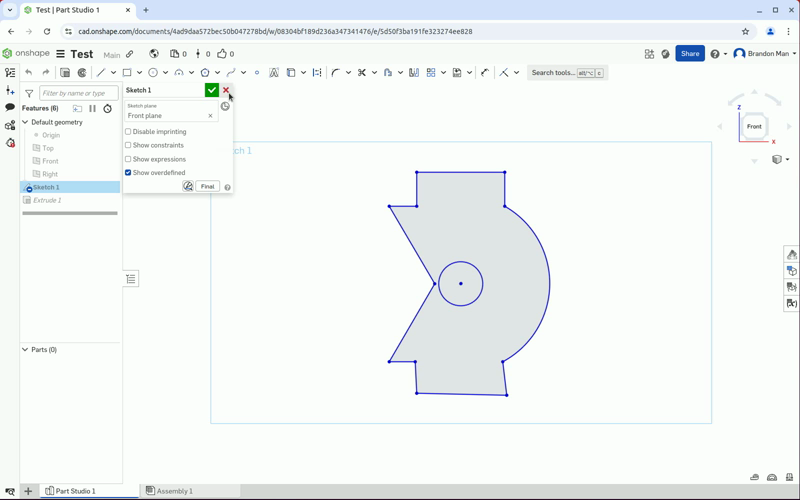
click(229, 92)
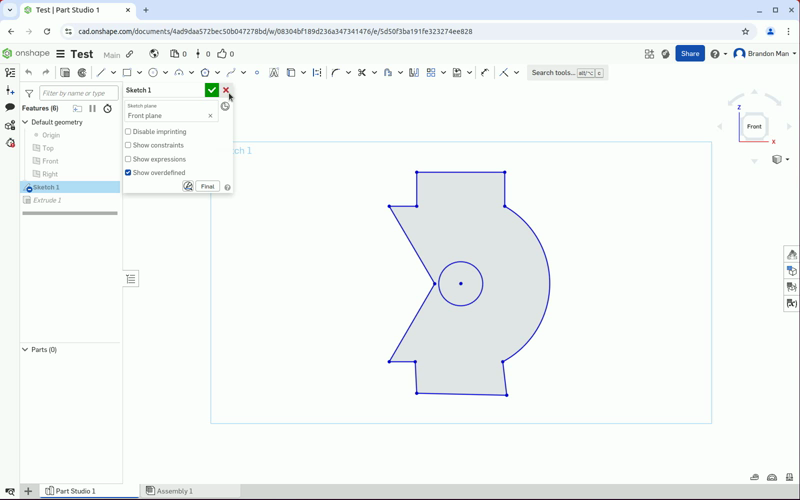
key(shift+s)
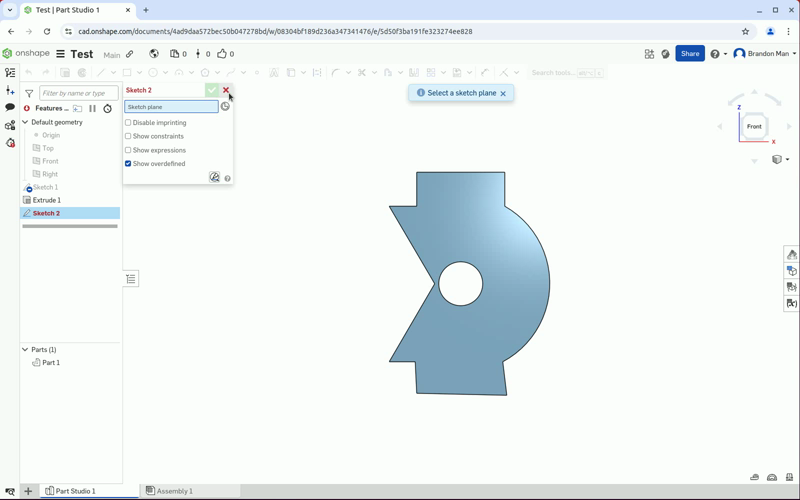
mouse_move(73, 163)
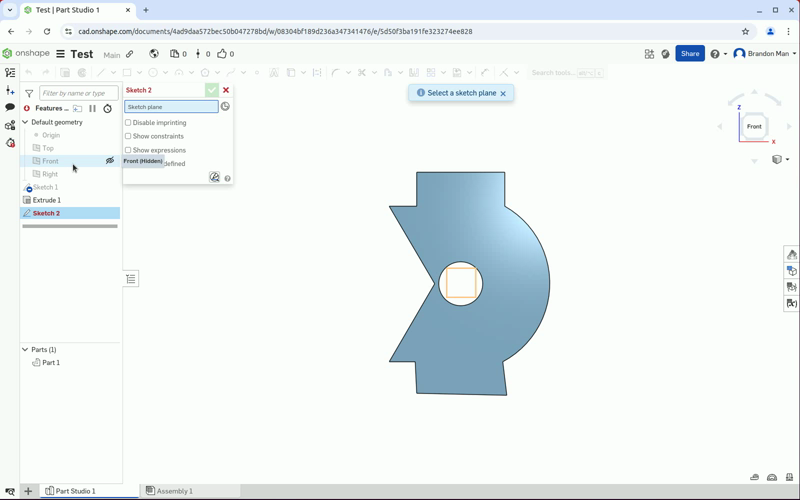
click(73, 163)
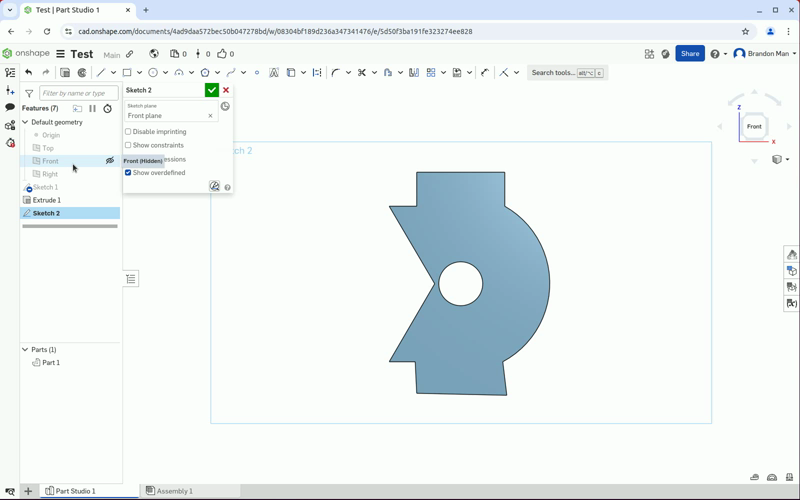
mouse_move(73, 352)
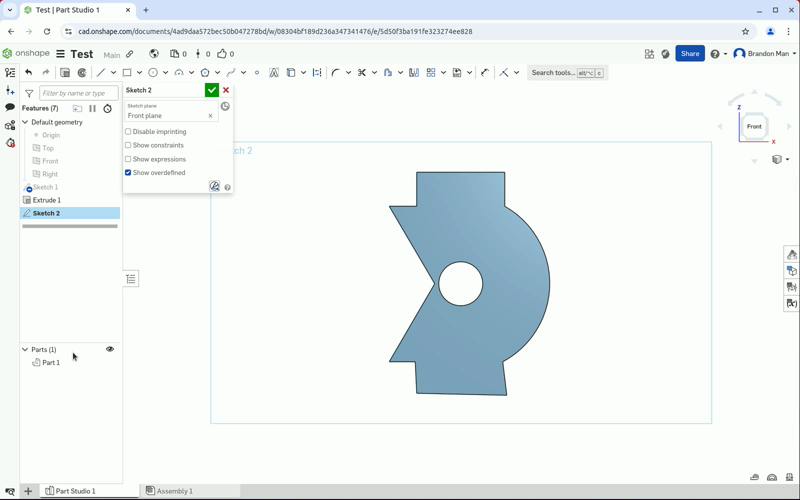
key(y)
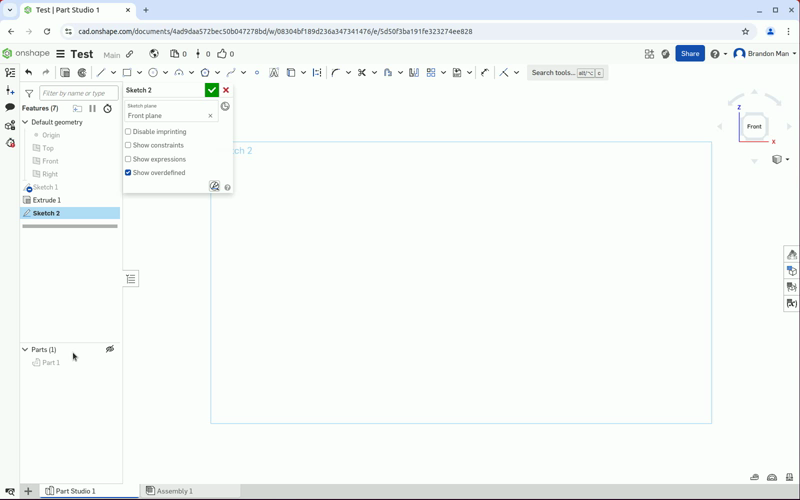
key(l)
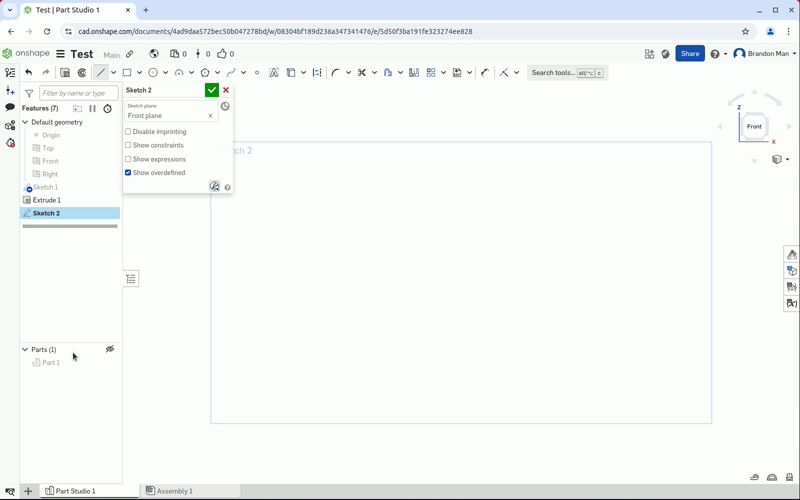
key_down(shift)
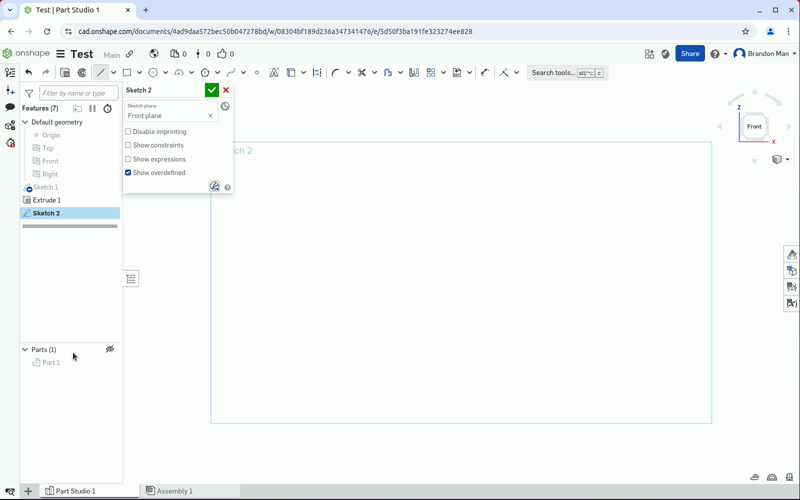
mouse_move(389, 361)
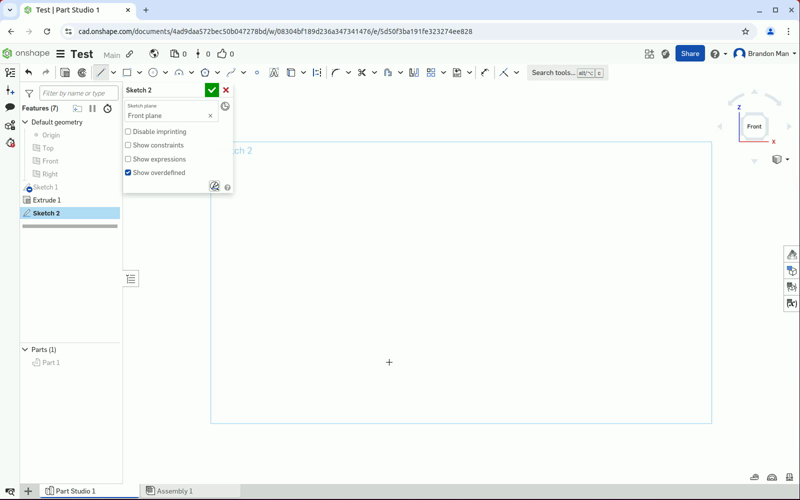
click(389, 361)
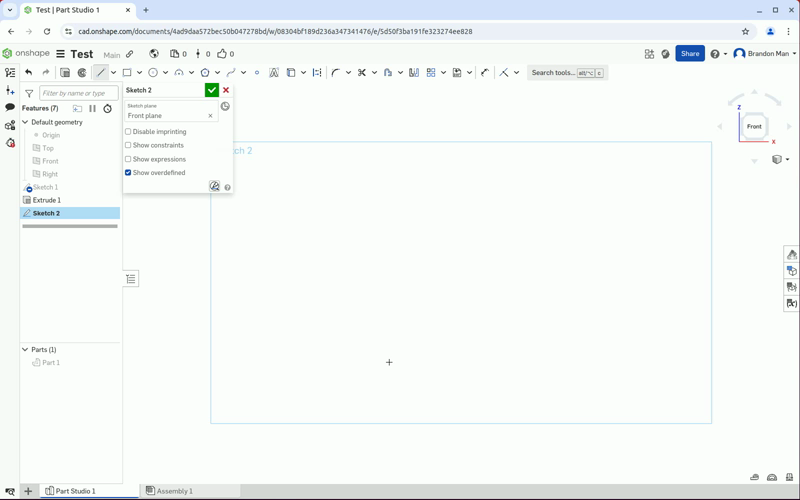
key_up(shift)
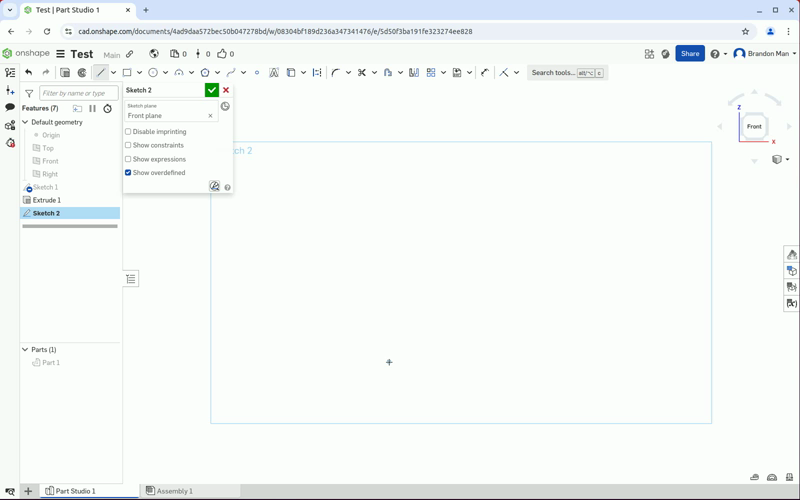
key_down(shift)
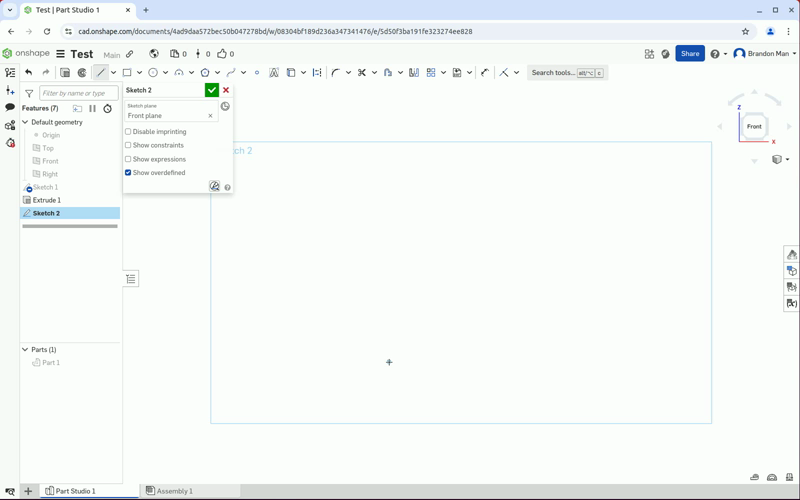
mouse_move(419, 361)
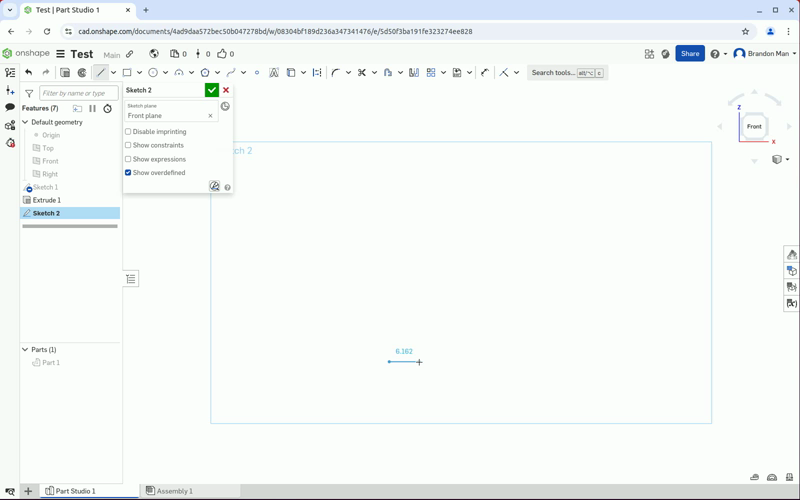
mouse_move(415, 361)
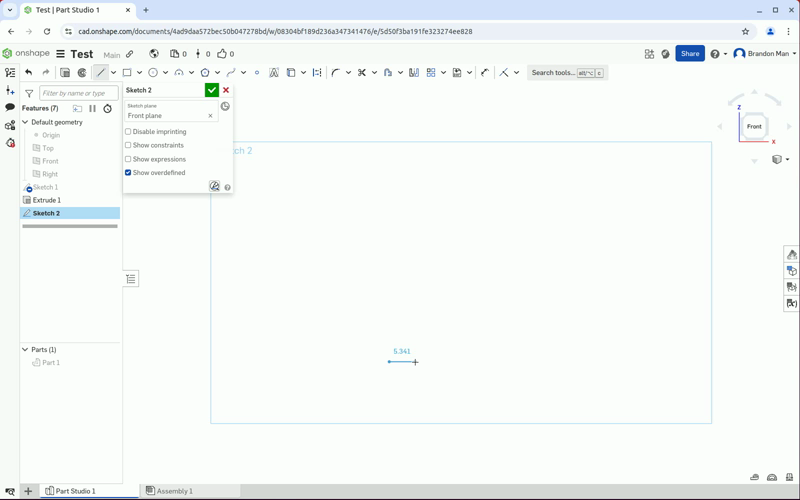
click(415, 361)
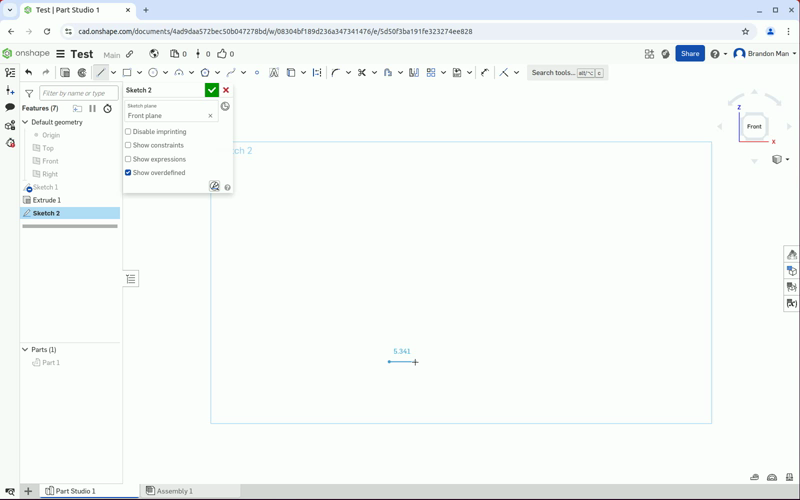
key_up(shift)
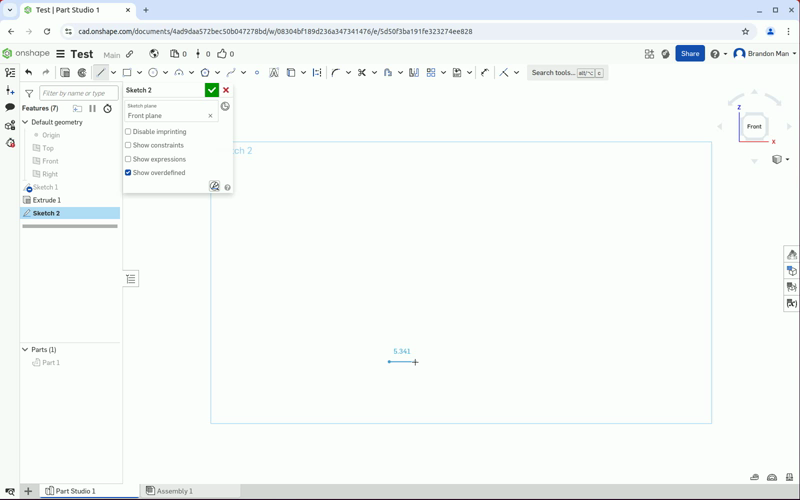
key_down(shift)
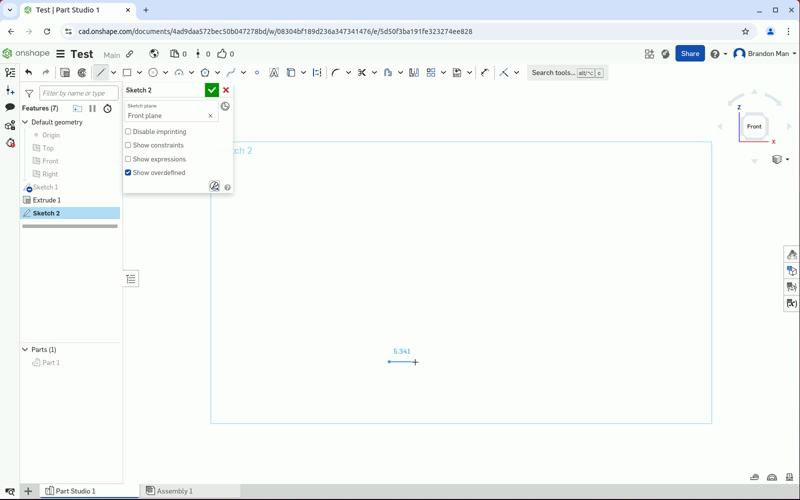
mouse_move(445, 361)
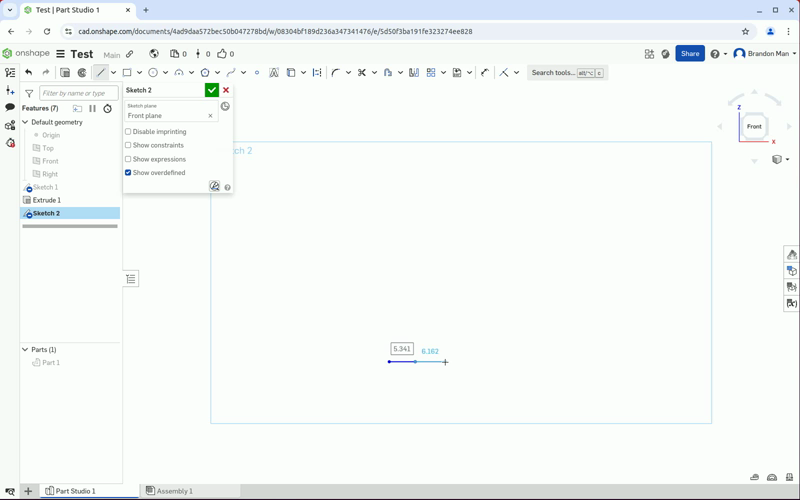
mouse_move(416, 393)
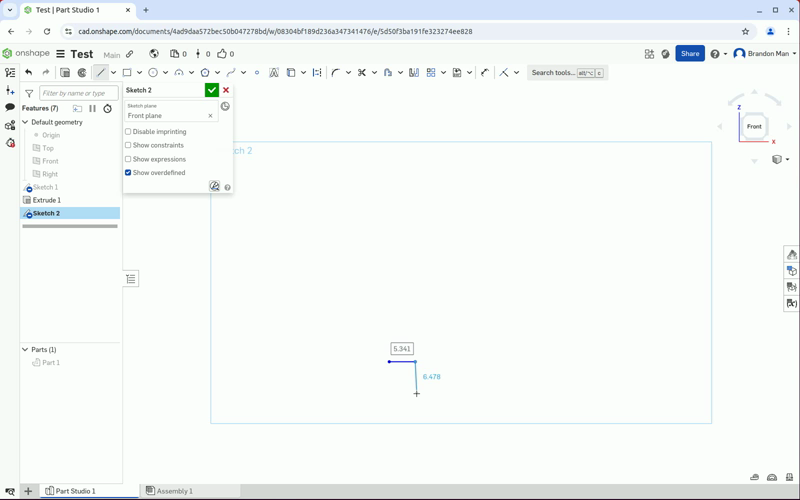
click(416, 393)
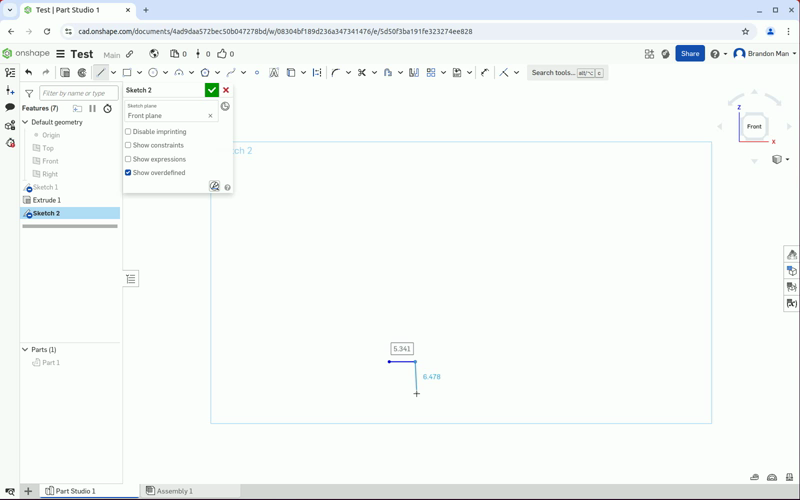
key_up(shift)
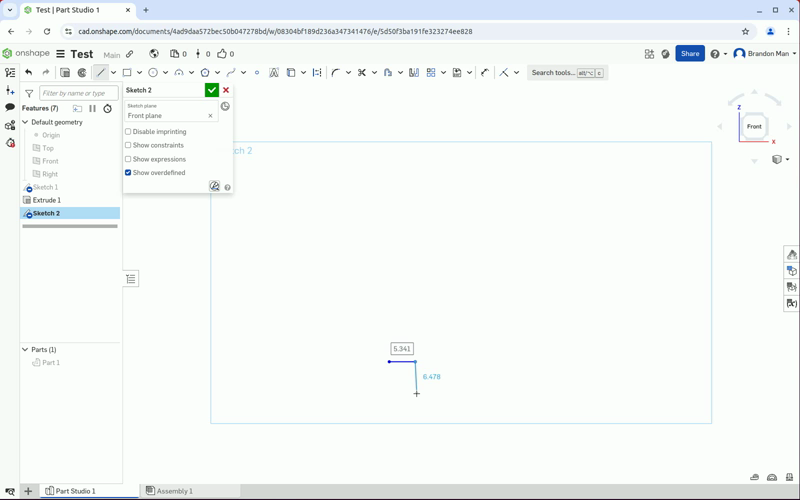
key_down(shift)
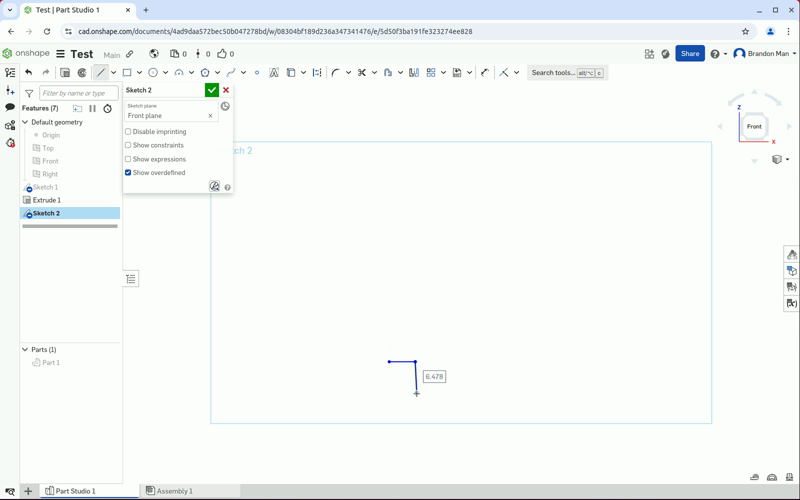
mouse_move(506, 395)
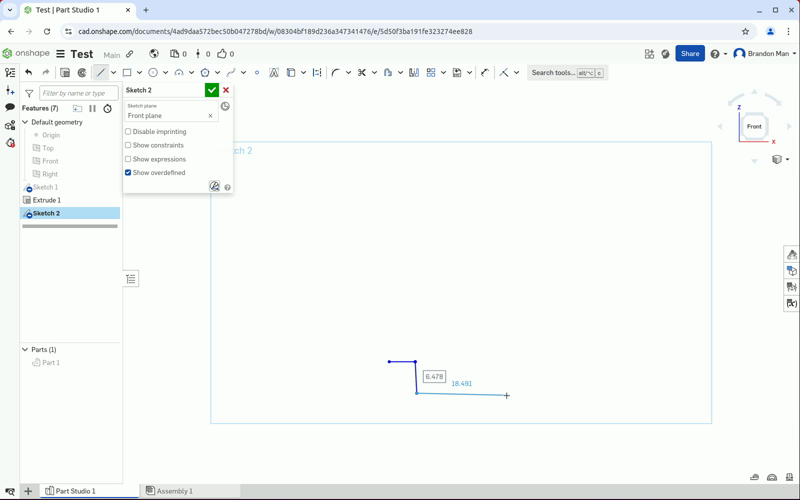
click(506, 395)
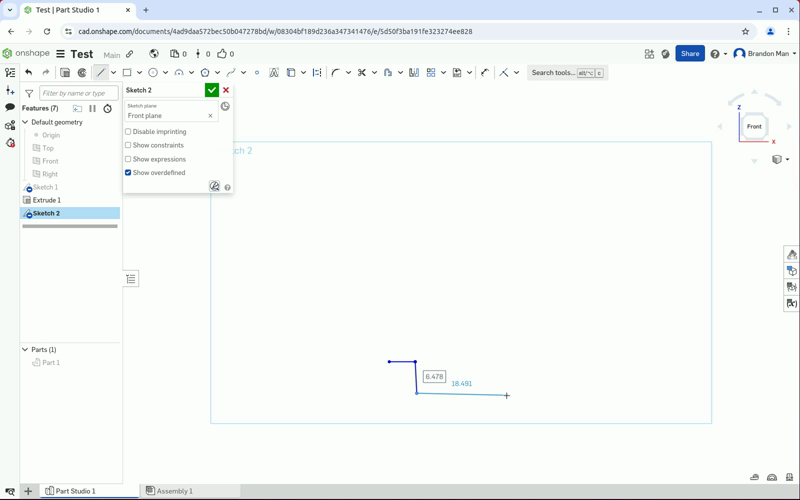
key_up(shift)
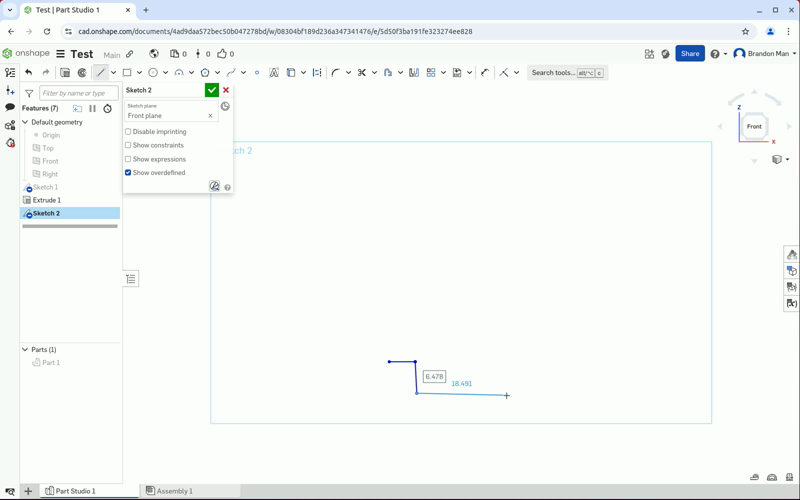
key_down(shift)
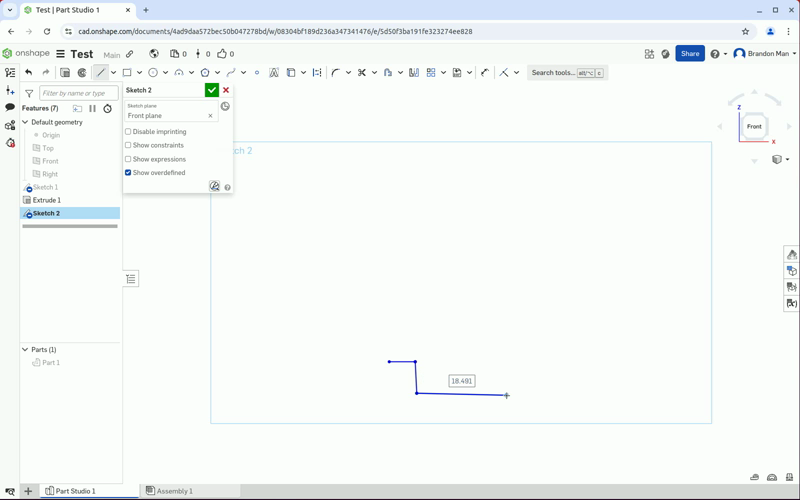
mouse_move(536, 395)
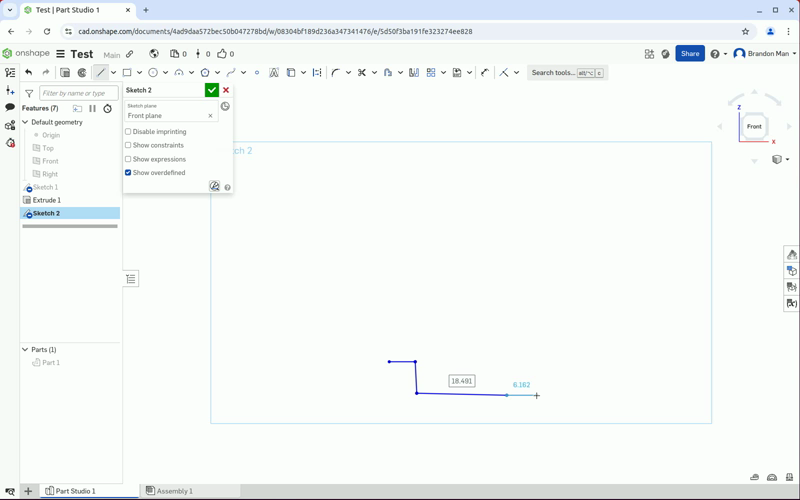
mouse_move(502, 361)
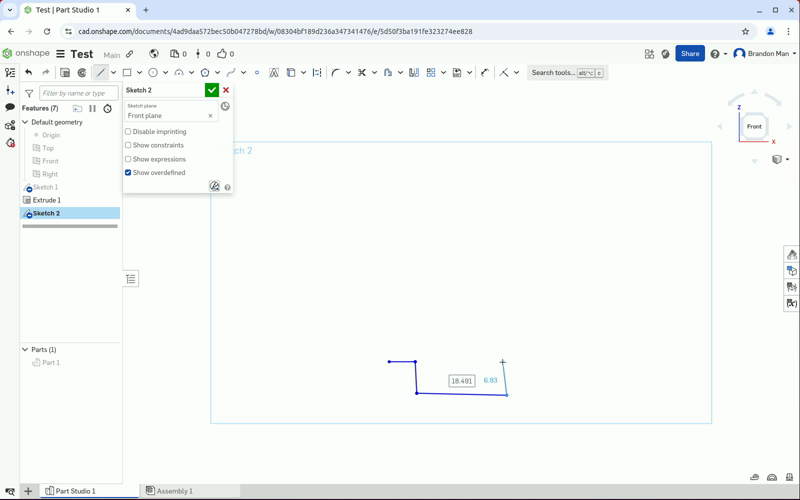
click(502, 361)
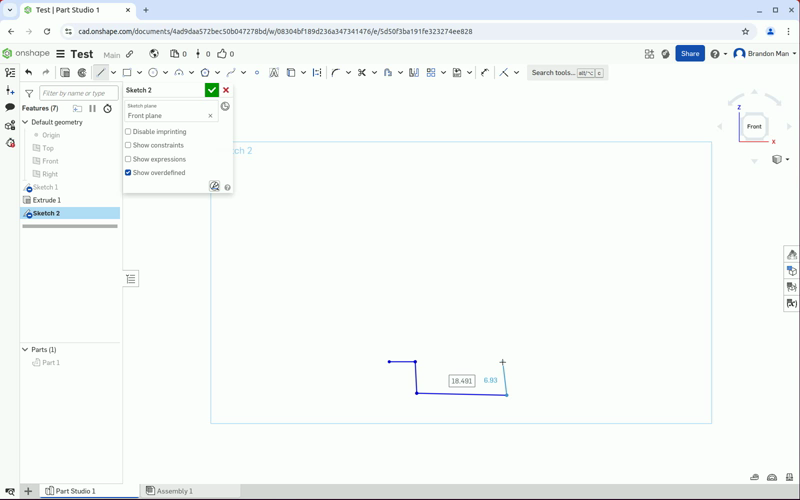
key_up(shift)
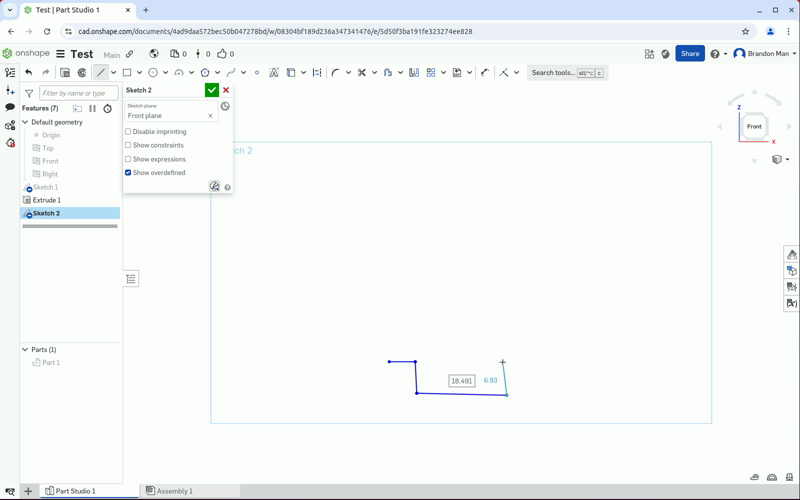
key(esc)
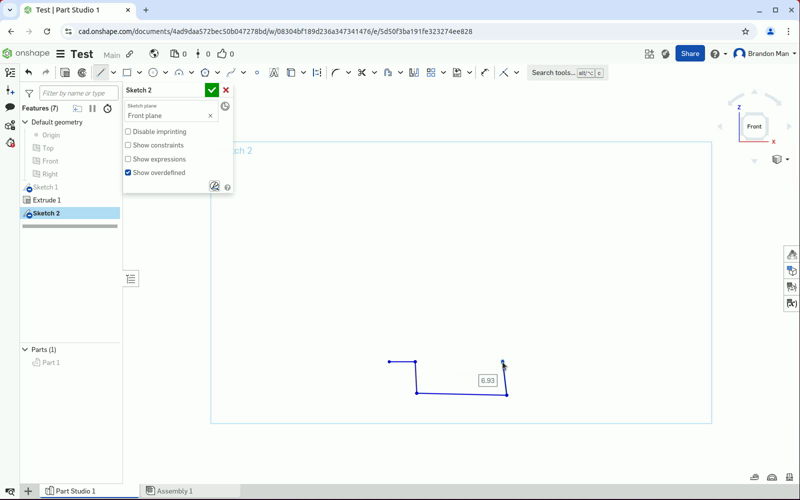
key(a)
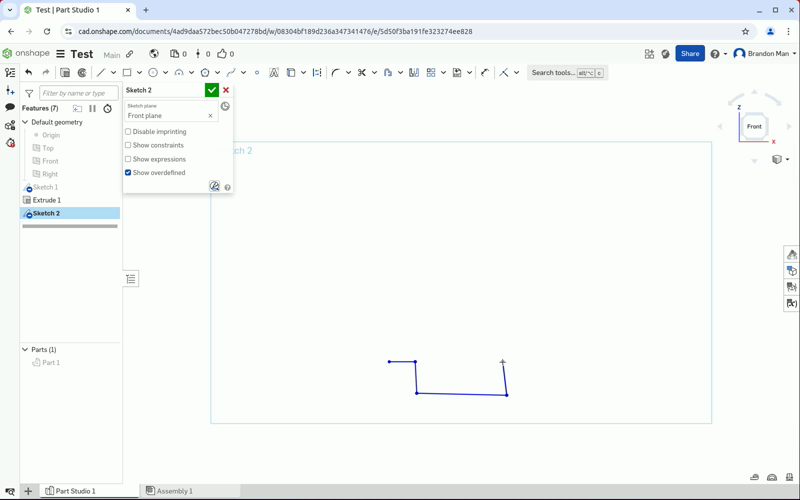
mouse_move(502, 361)
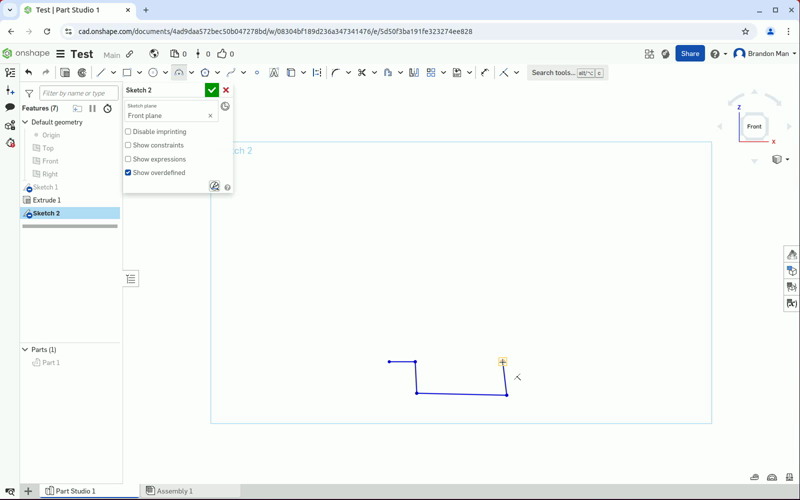
click(502, 361)
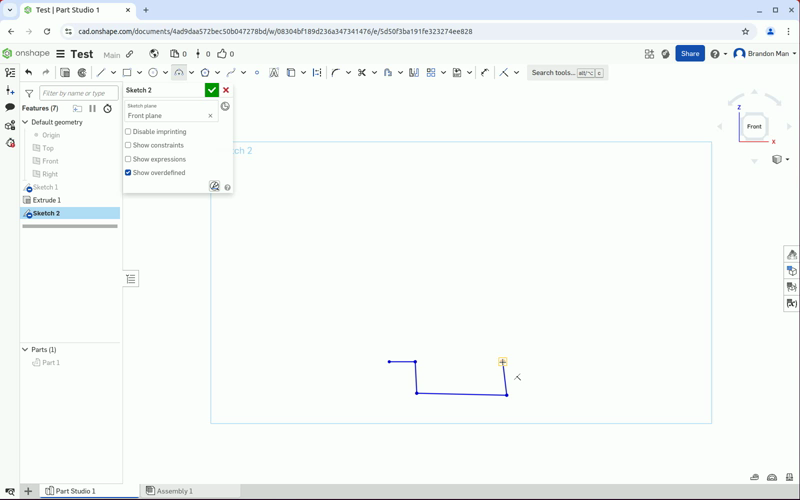
key_down(shift)
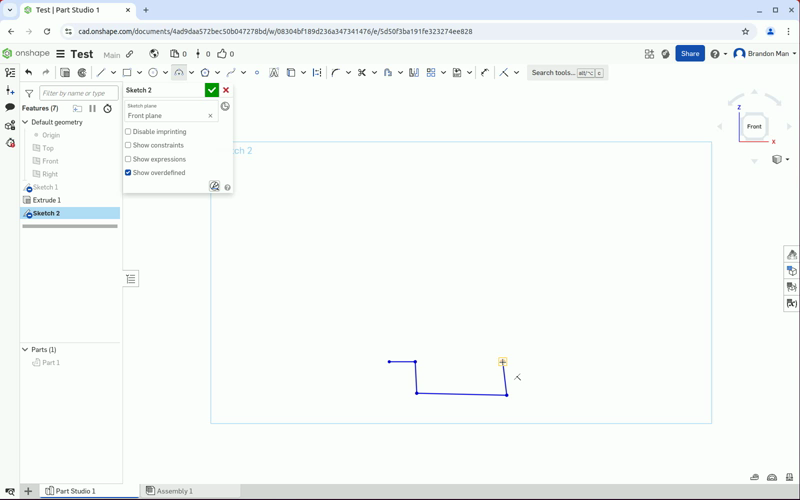
mouse_move(504, 206)
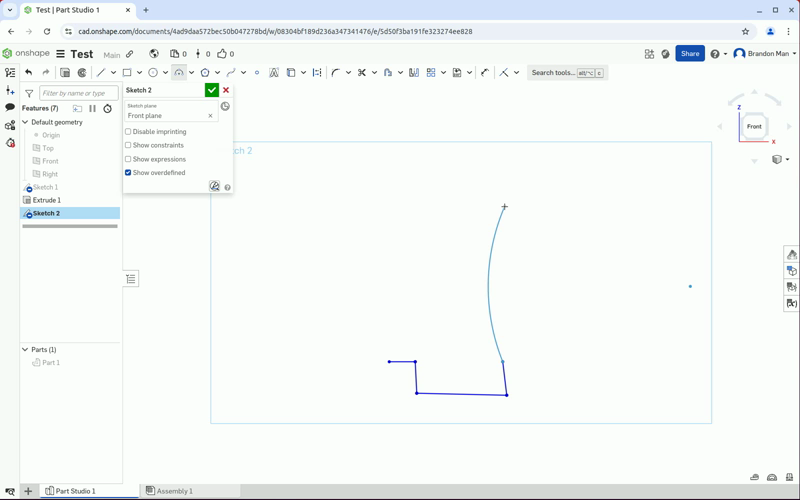
click(504, 206)
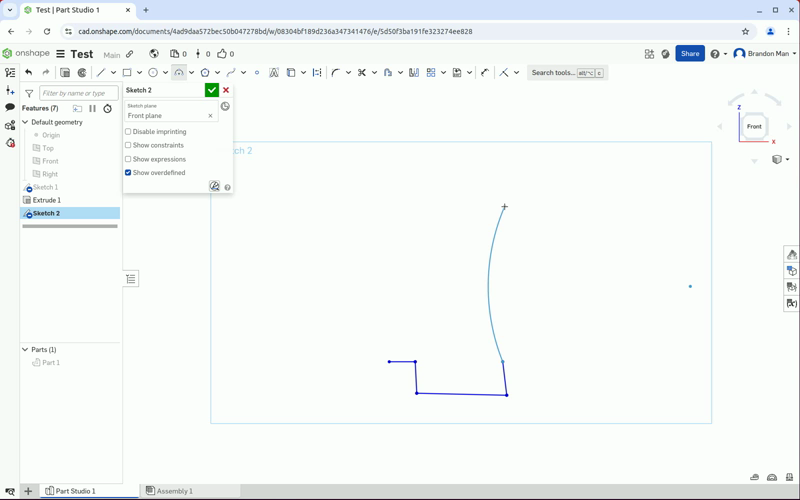
mouse_move(549, 284)
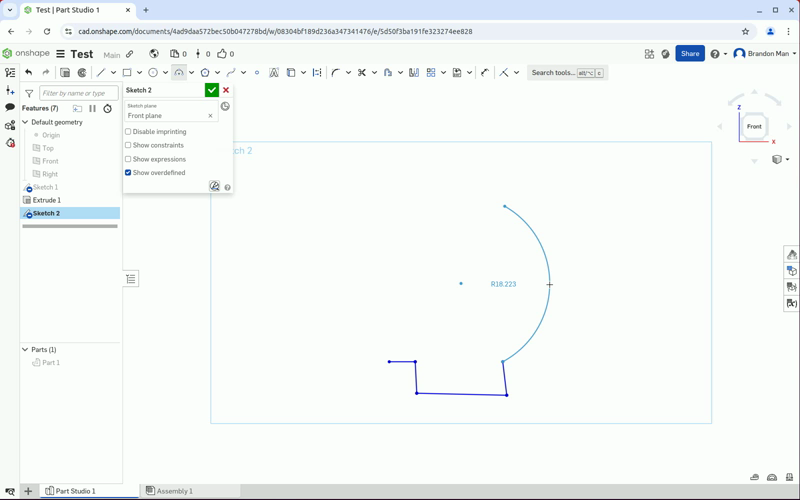
click(549, 284)
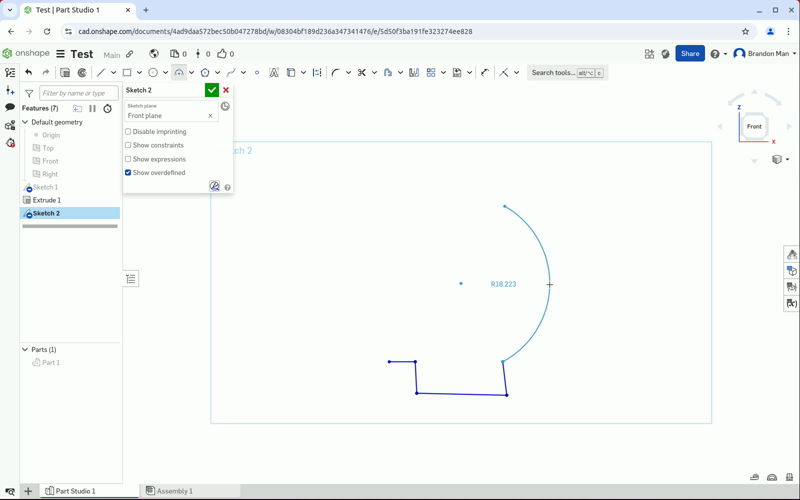
key_up(shift)
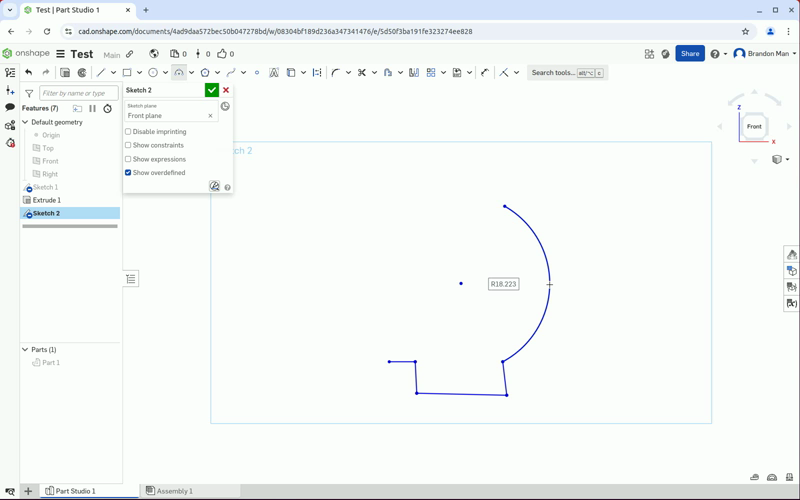
key(esc)
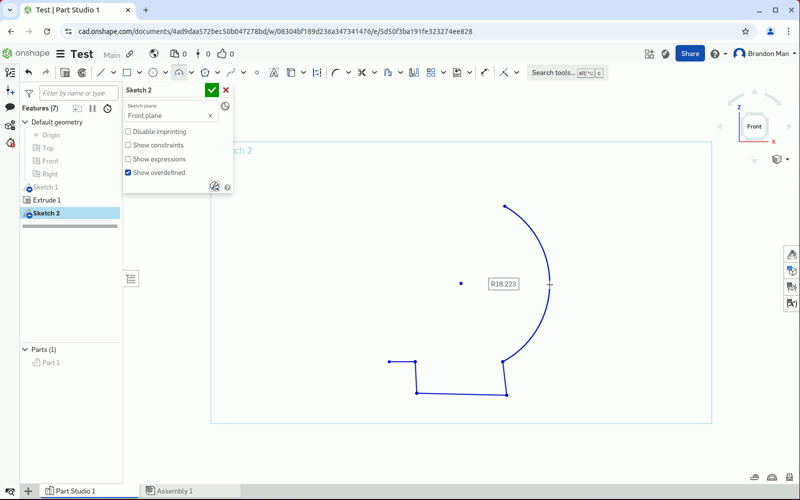
key(l)
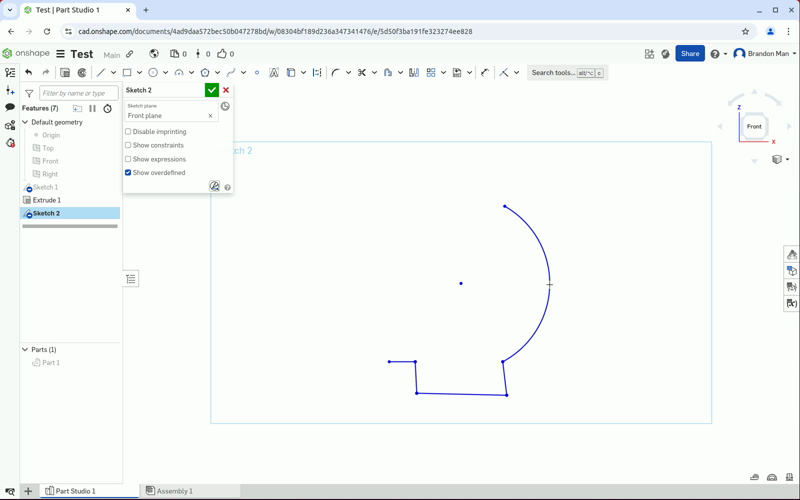
mouse_move(504, 206)
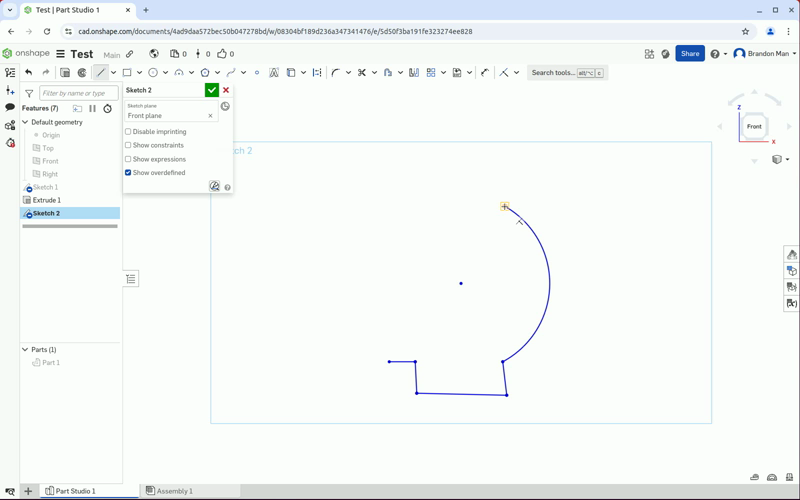
click(504, 206)
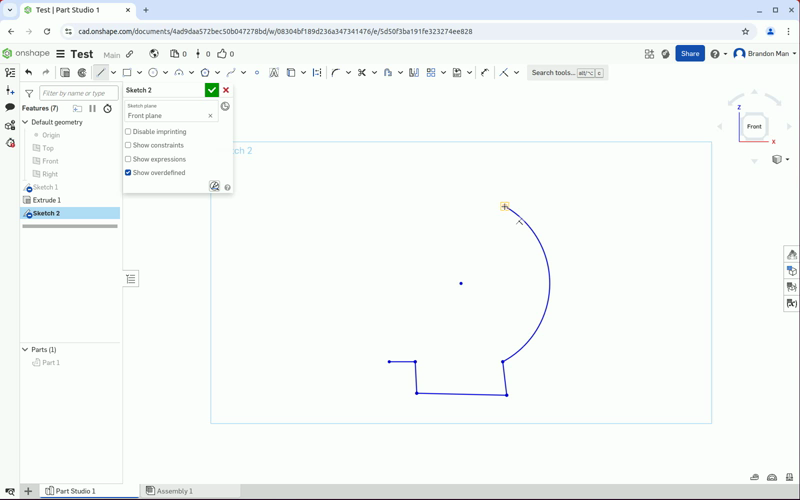
key_down(shift)
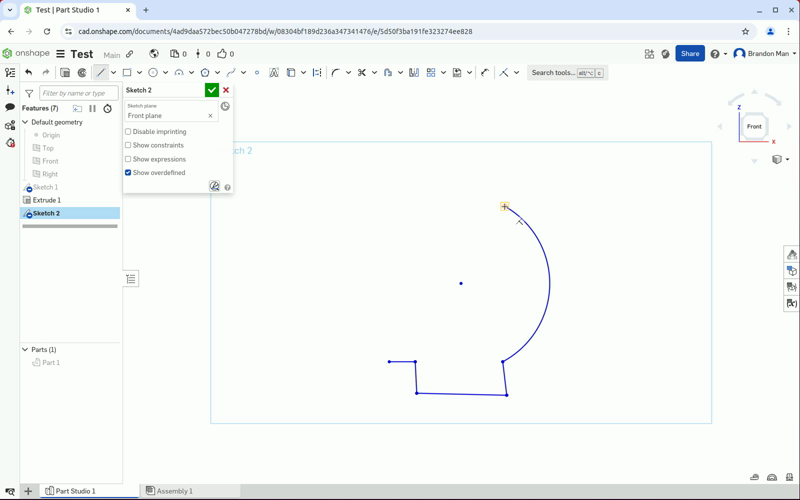
mouse_move(534, 206)
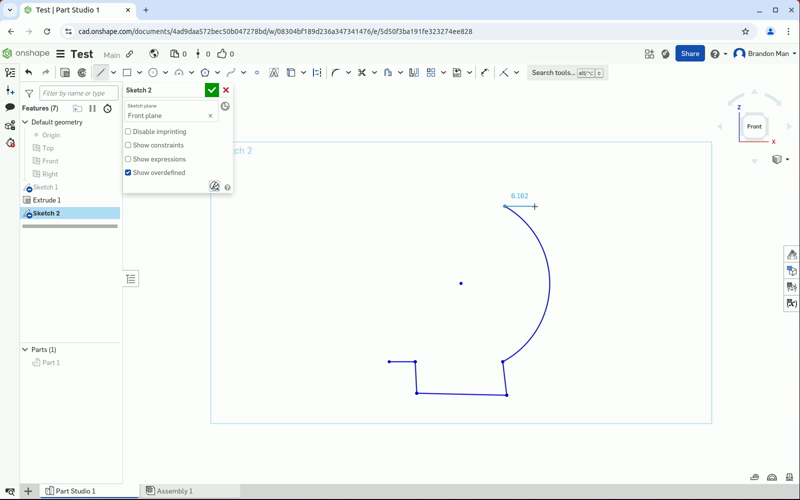
mouse_move(504, 172)
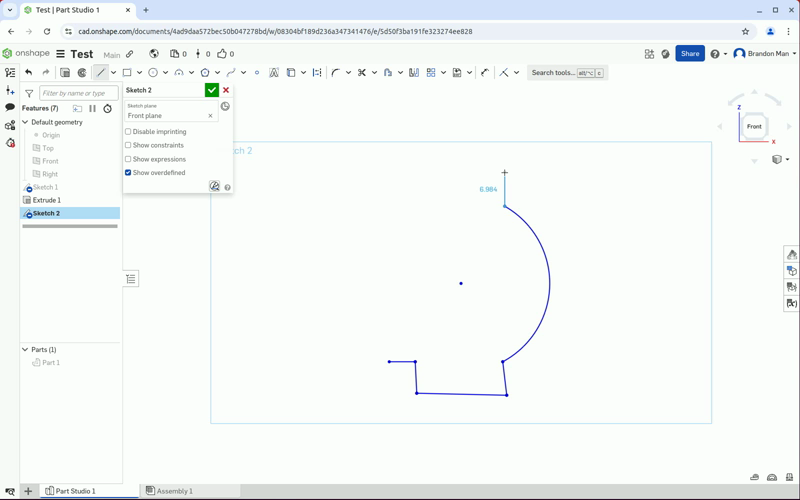
click(504, 172)
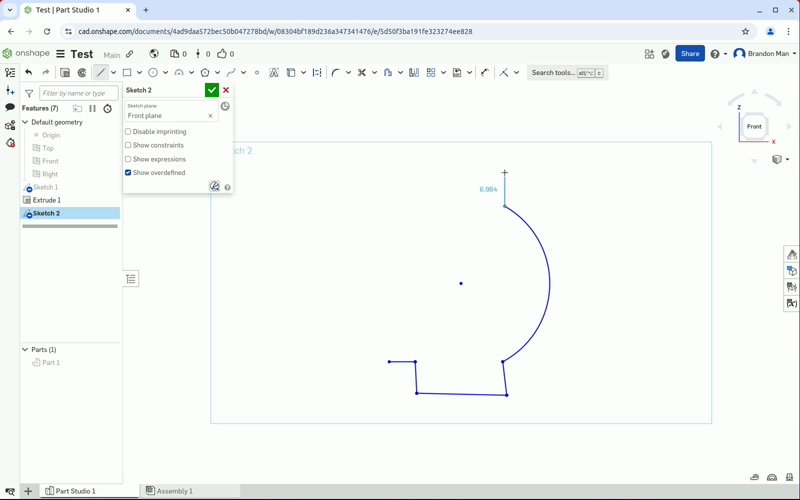
key_up(shift)
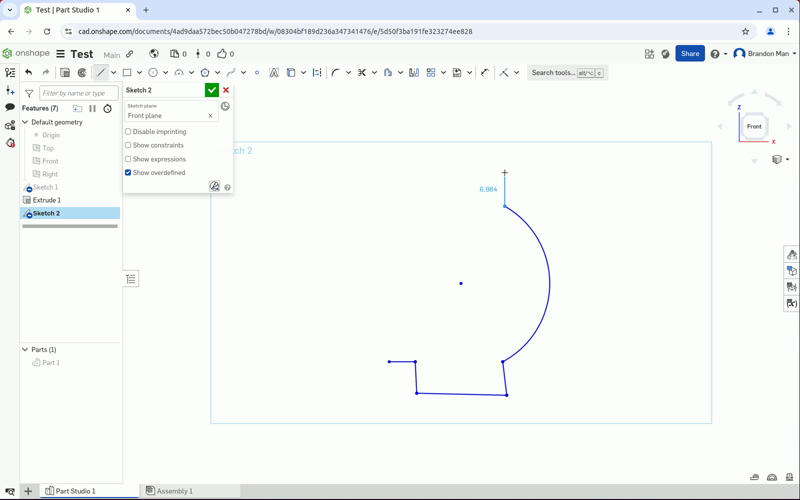
key_down(shift)
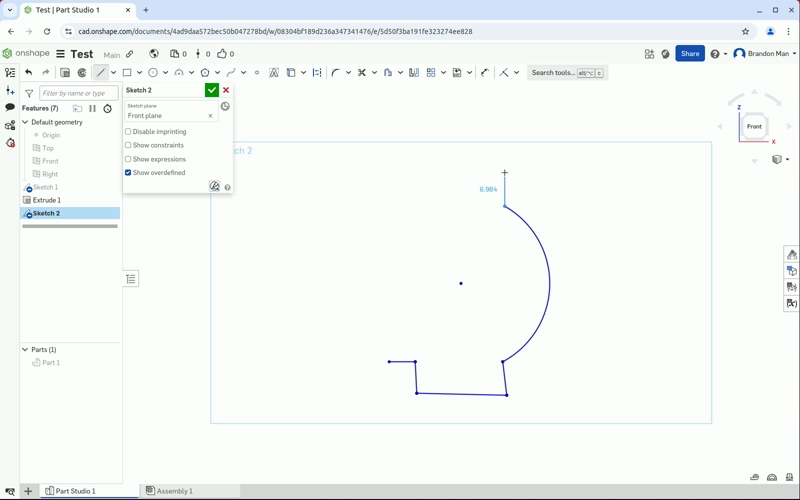
mouse_move(416, 172)
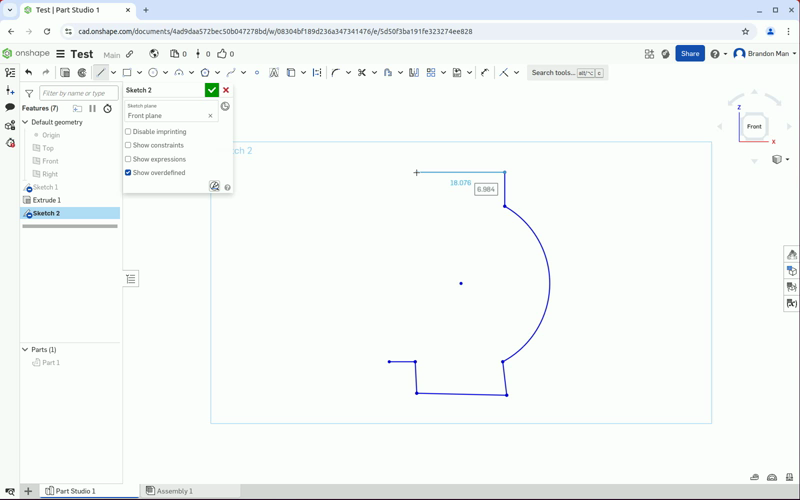
click(416, 172)
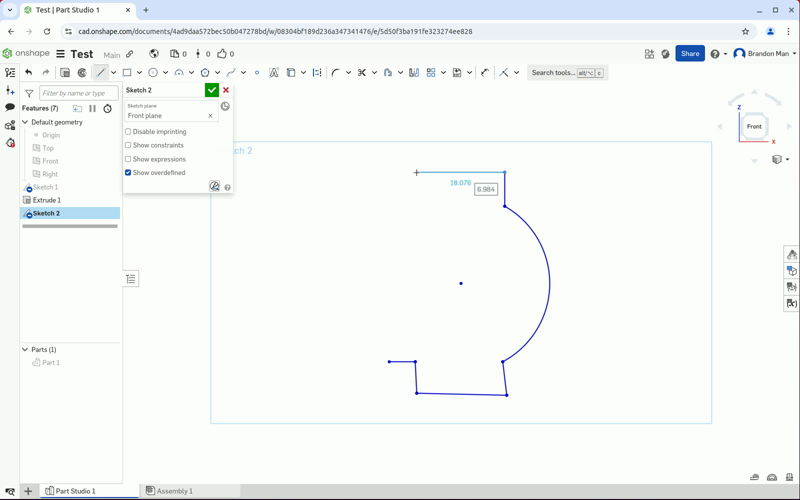
key_up(shift)
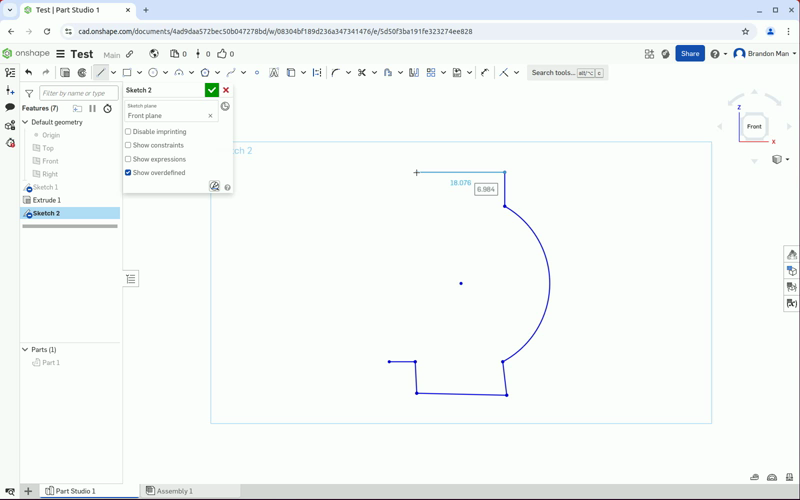
key_down(shift)
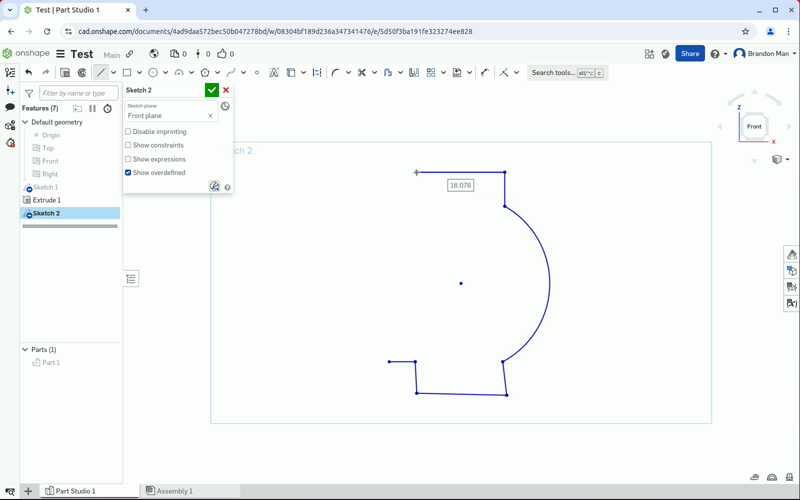
mouse_move(447, 172)
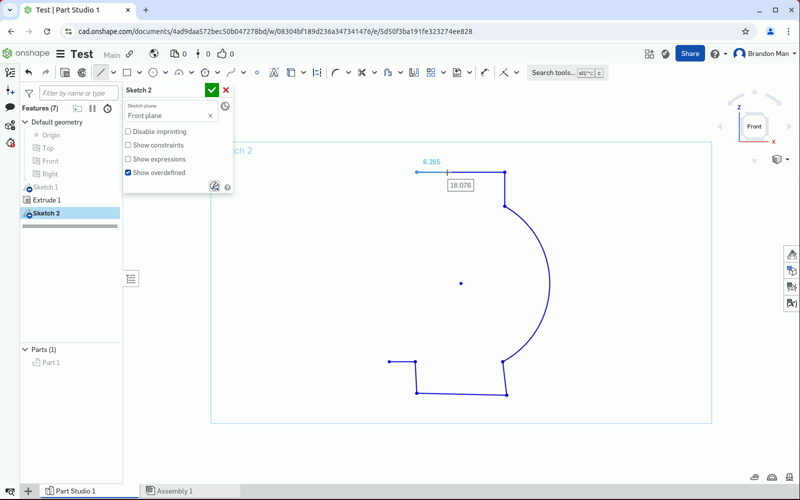
mouse_move(416, 206)
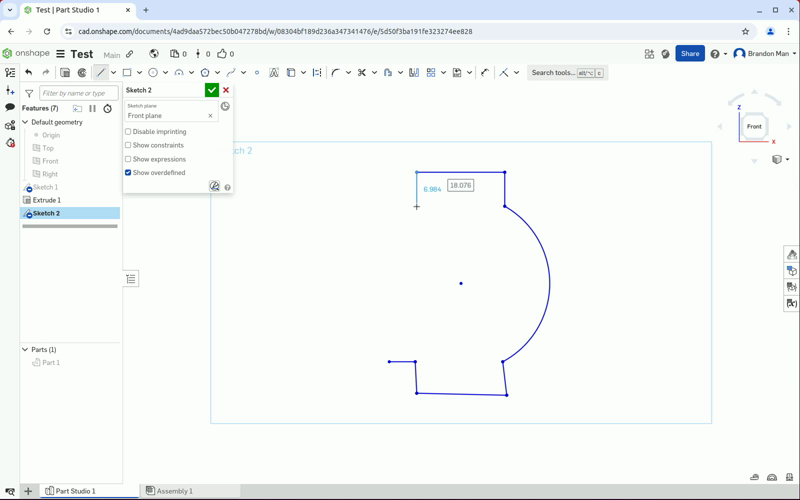
click(416, 206)
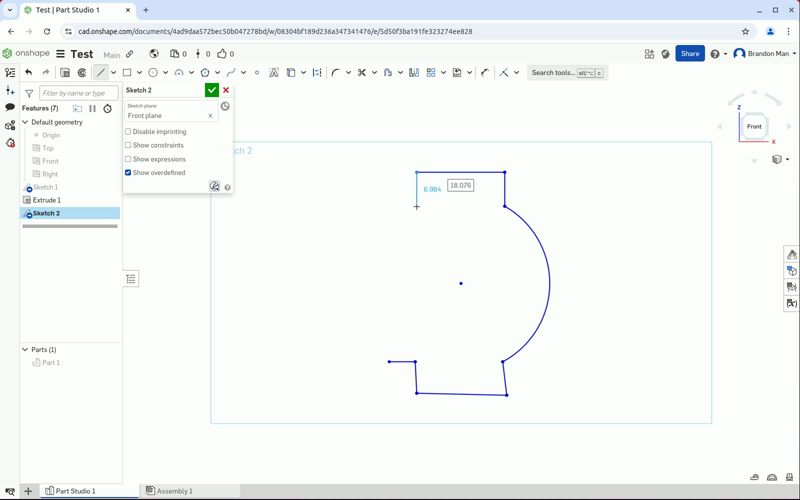
key_up(shift)
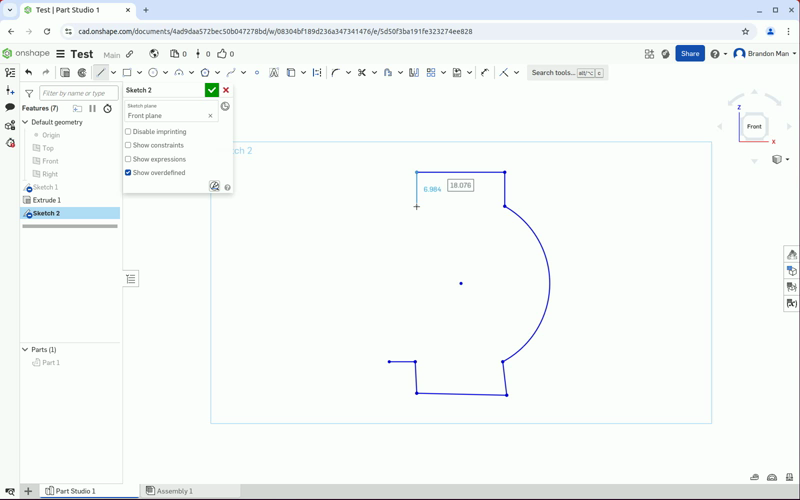
key_down(shift)
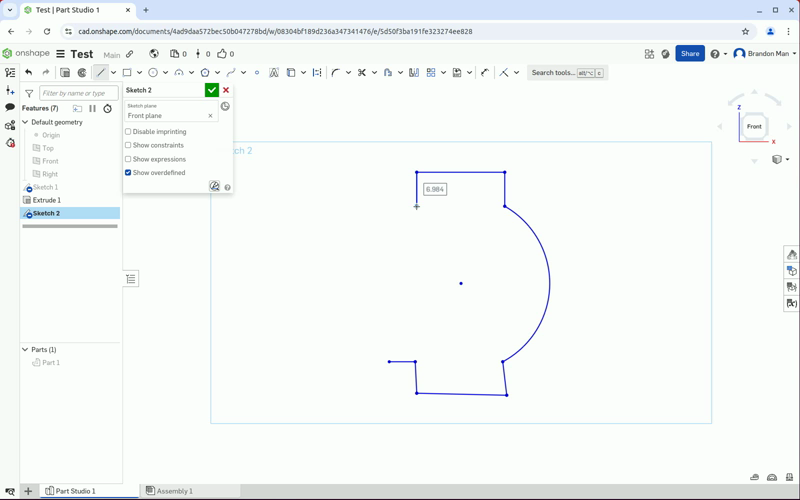
mouse_move(447, 206)
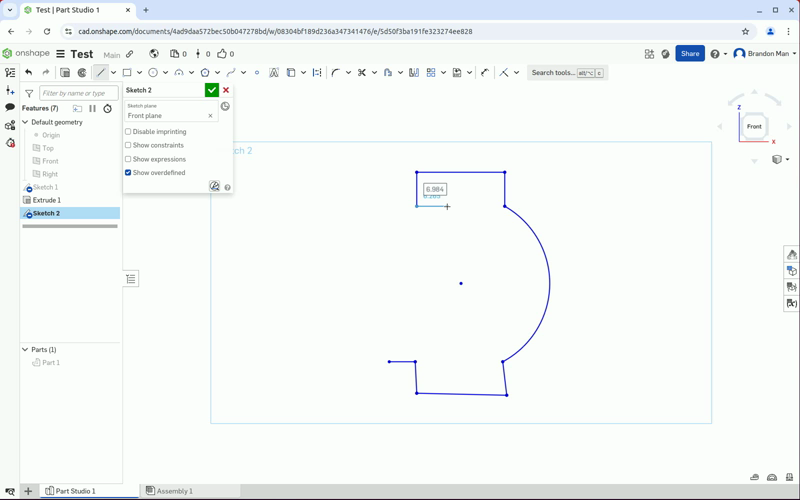
mouse_move(389, 206)
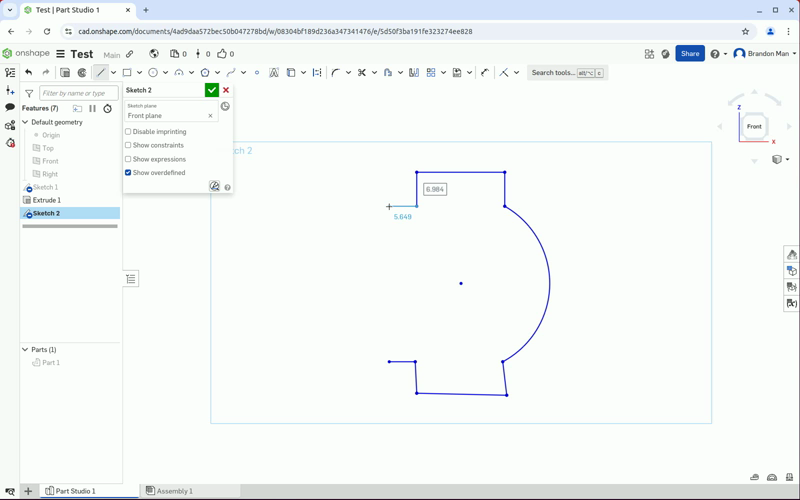
click(389, 206)
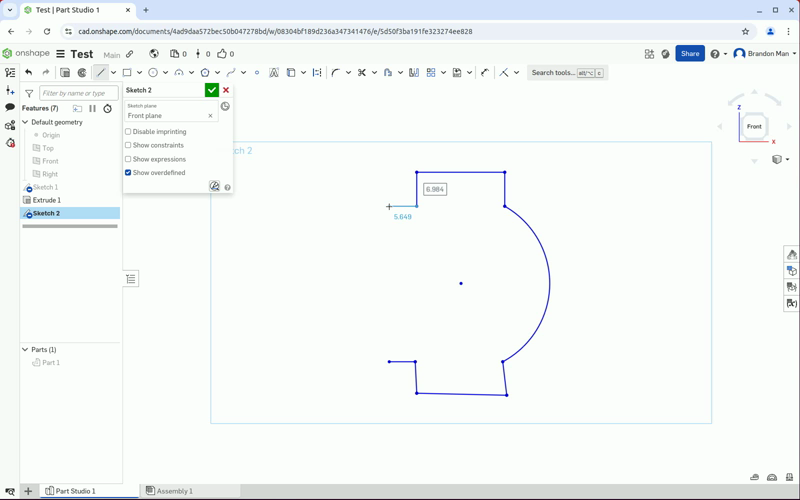
key_up(shift)
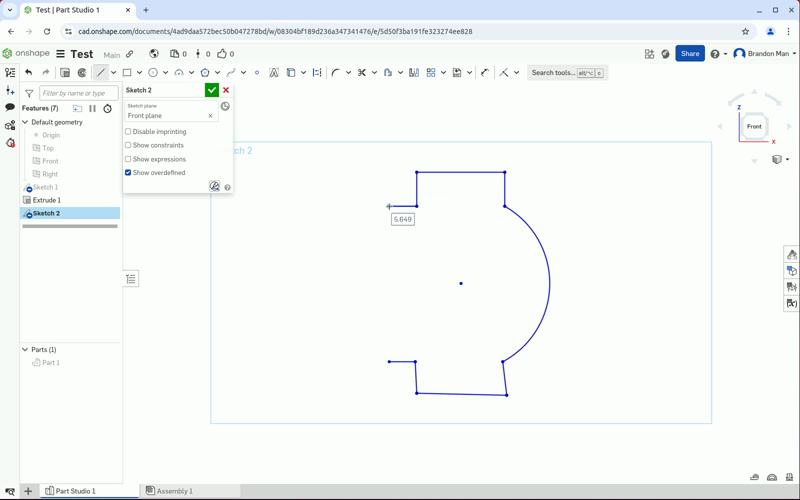
key_down(shift)
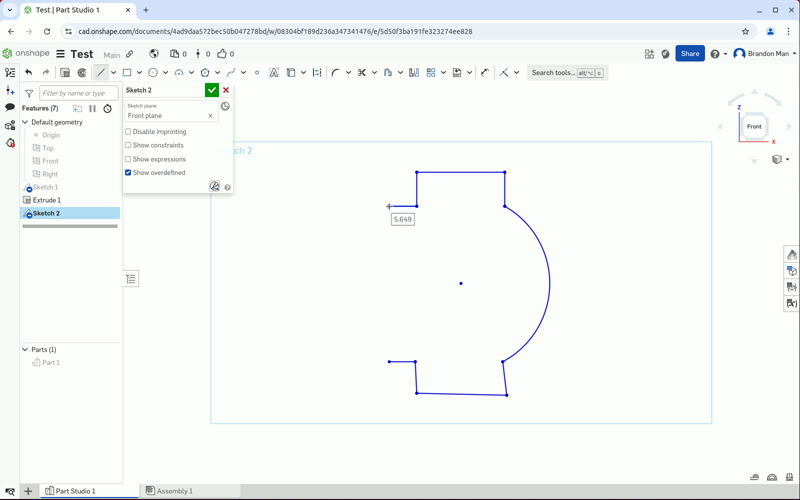
mouse_move(434, 283)
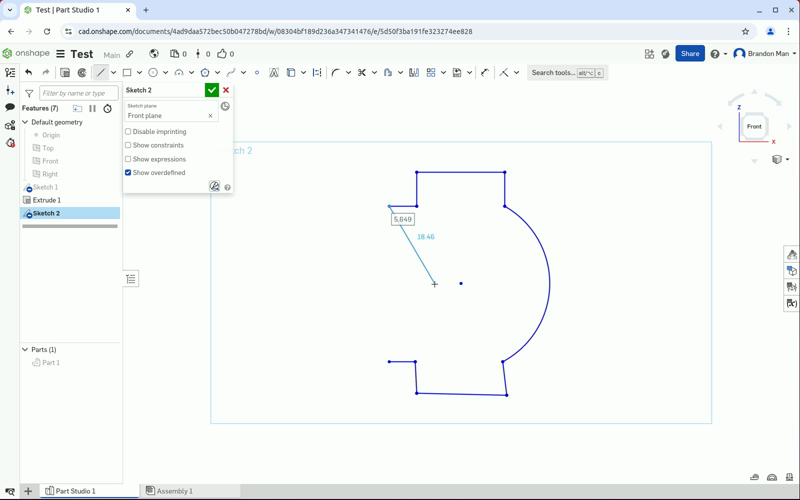
click(434, 283)
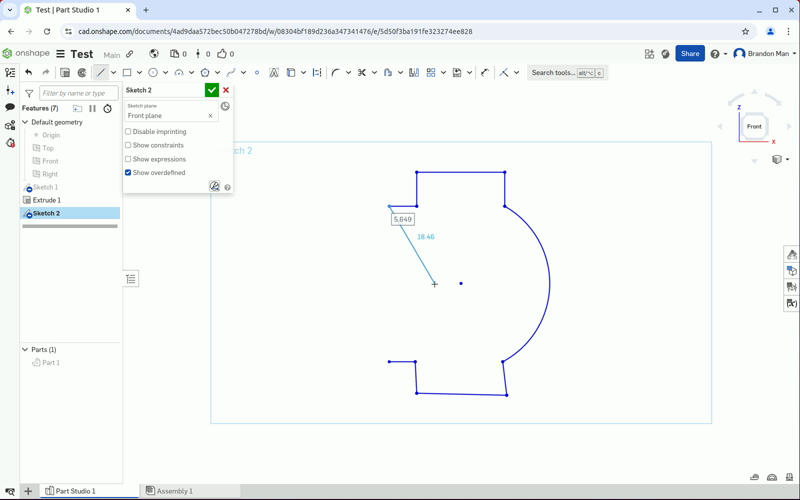
key_up(shift)
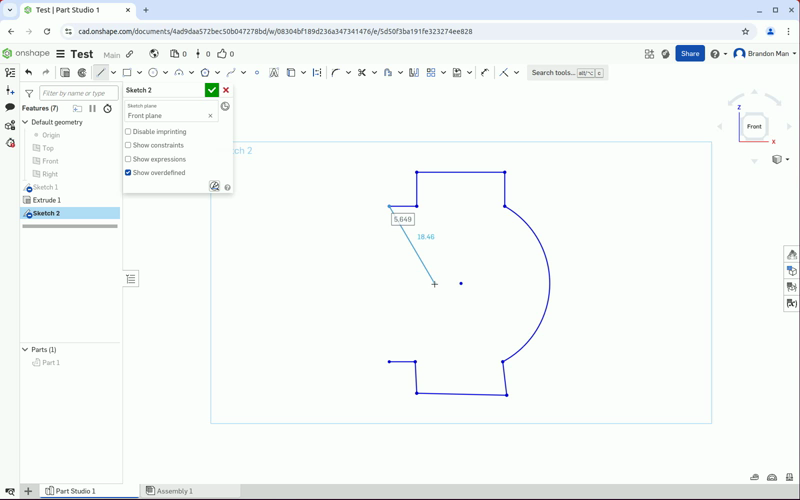
key_down(shift)
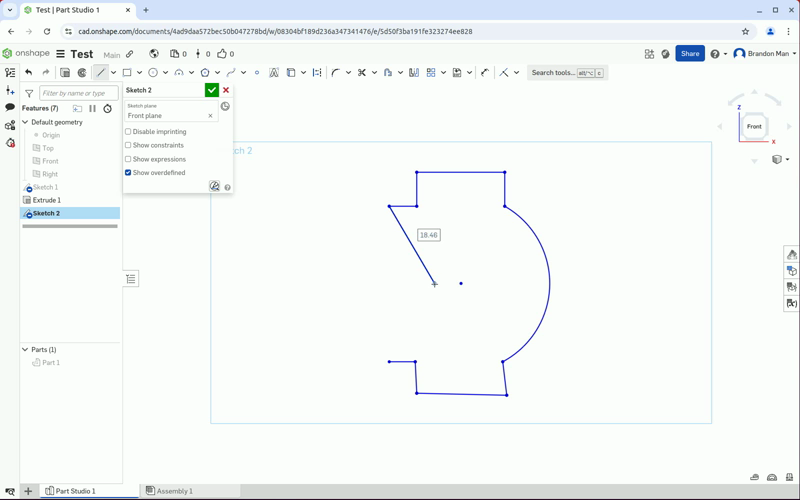
mouse_move(389, 361)
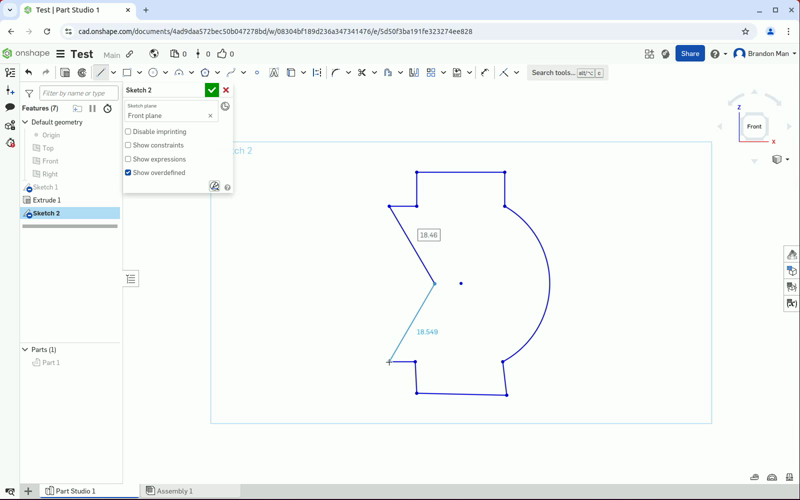
key_up(shift)
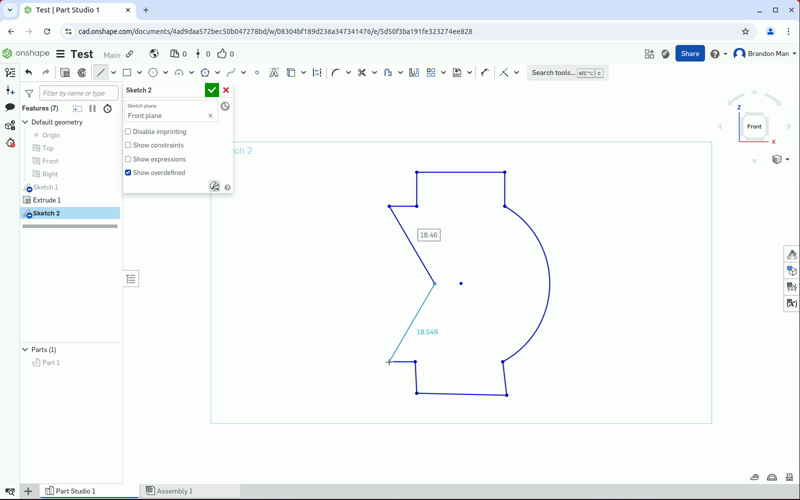
click(389, 361)
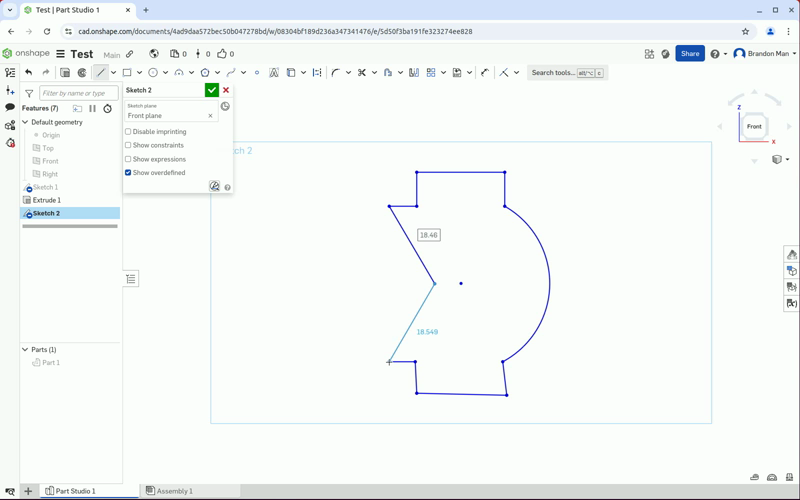
key(esc)
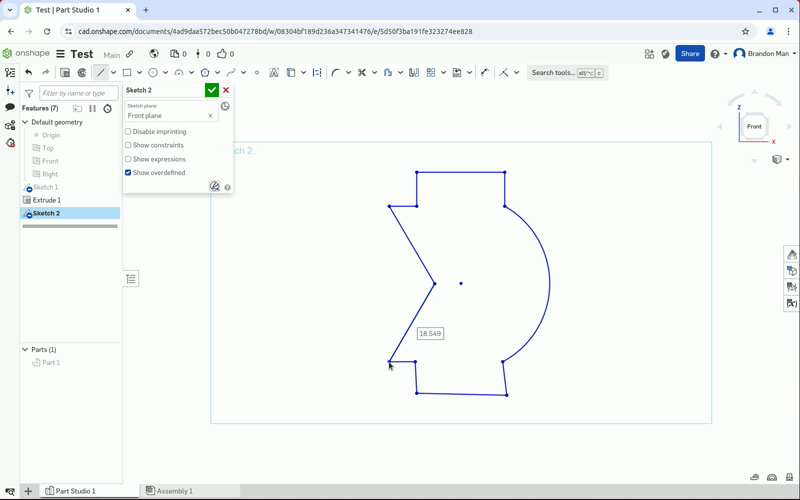
key(c)
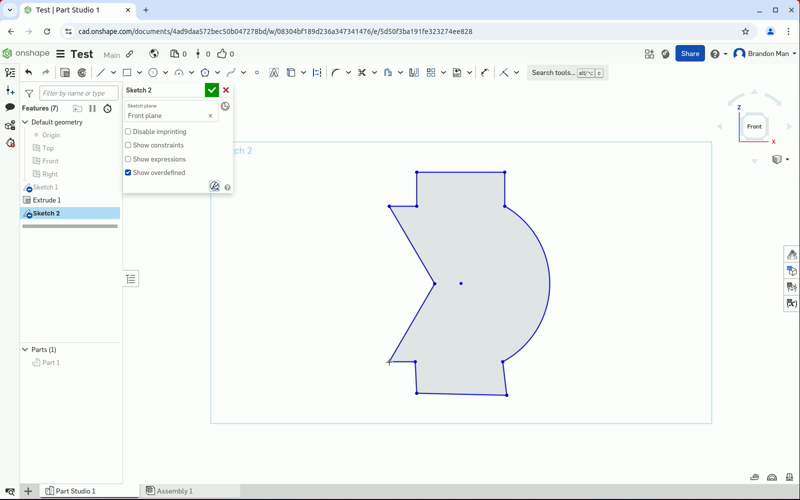
key_down(shift)
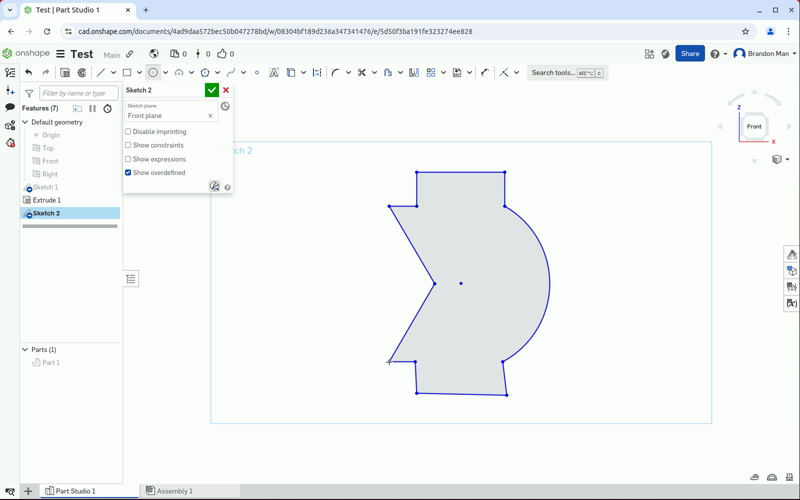
mouse_move(460, 283)
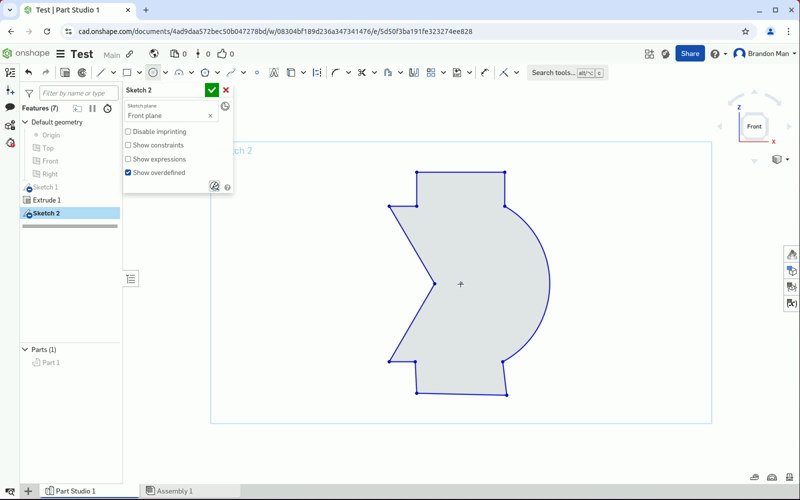
scroll(6)
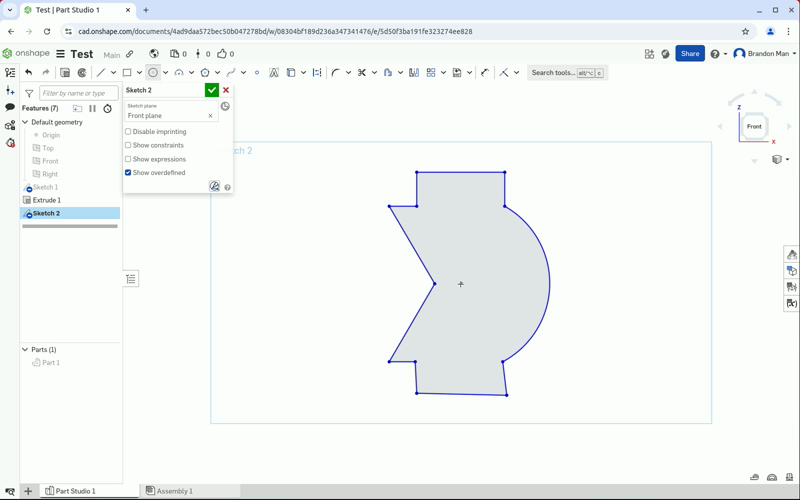
scroll(6)
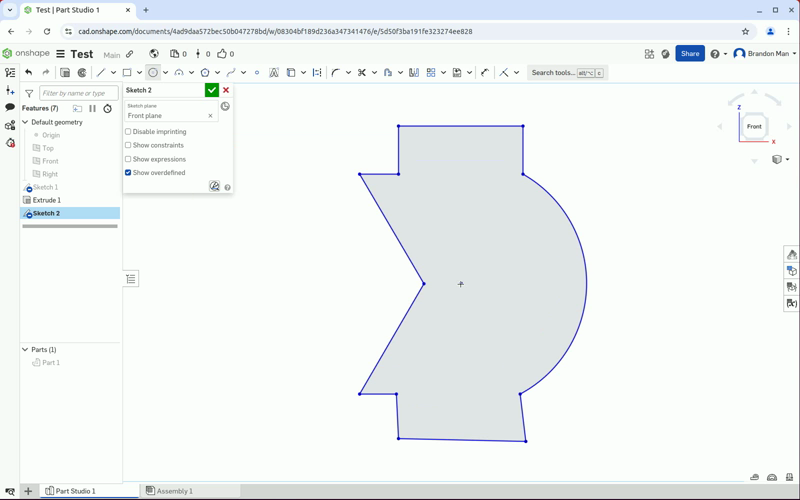
scroll(6)
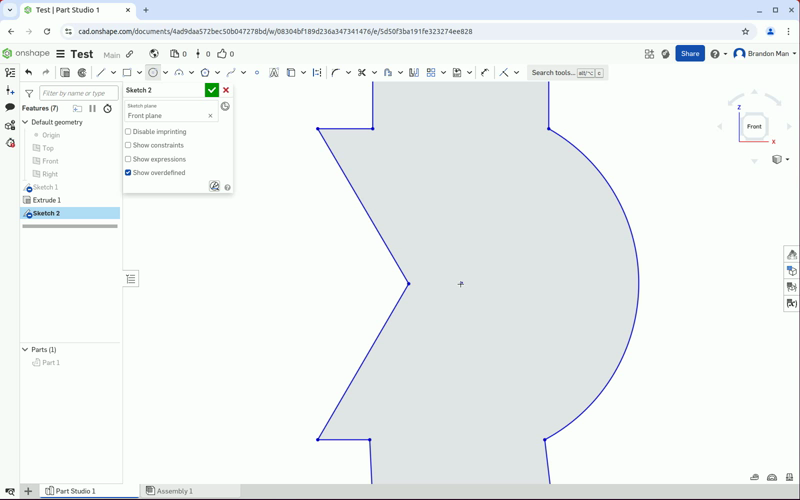
scroll(6)
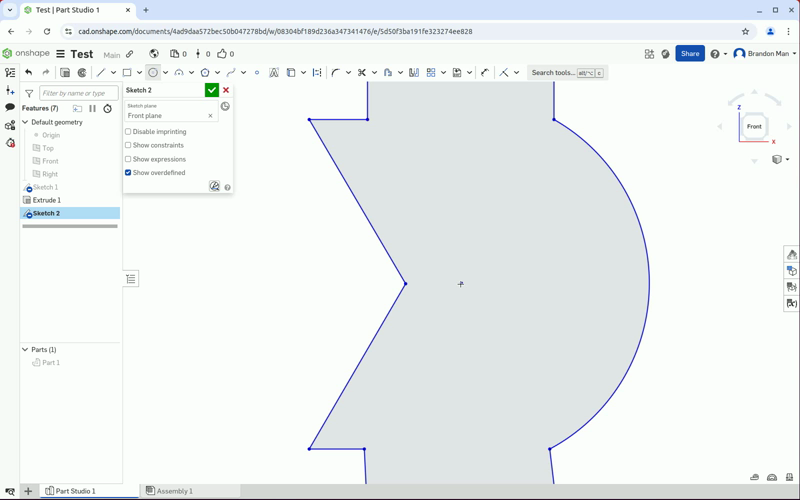
scroll(6)
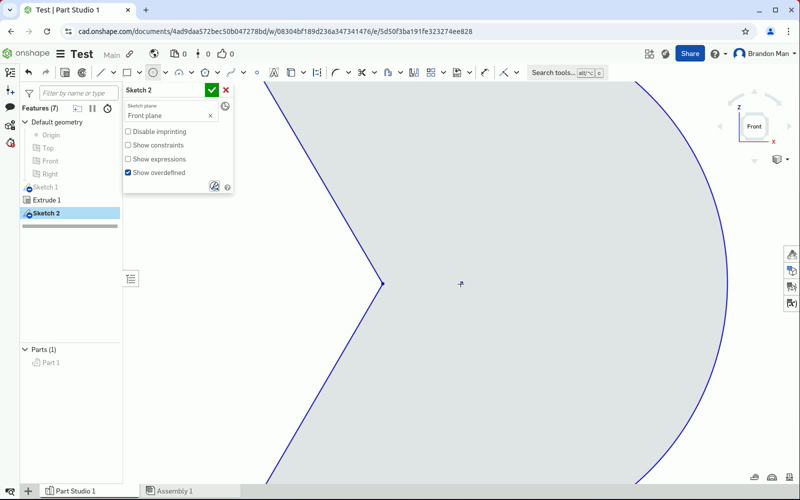
scroll(6)
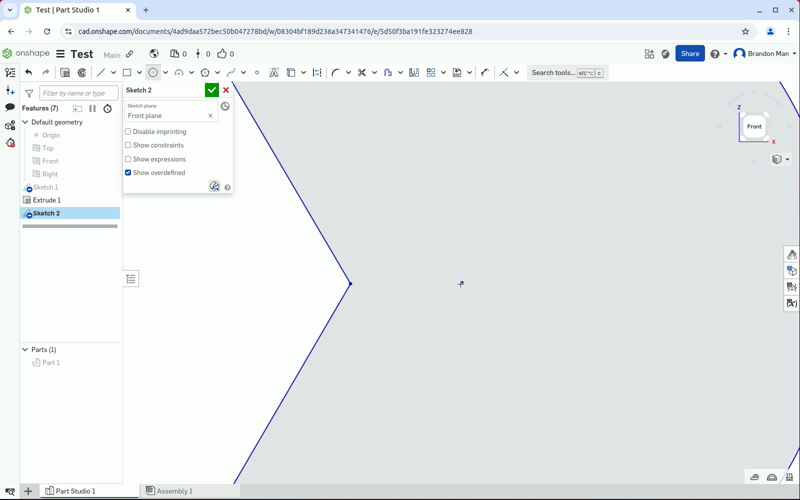
scroll(6)
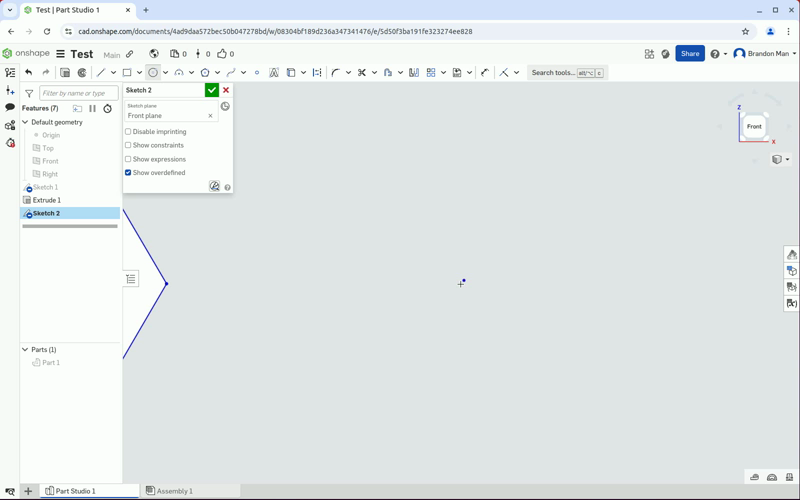
click(460, 283)
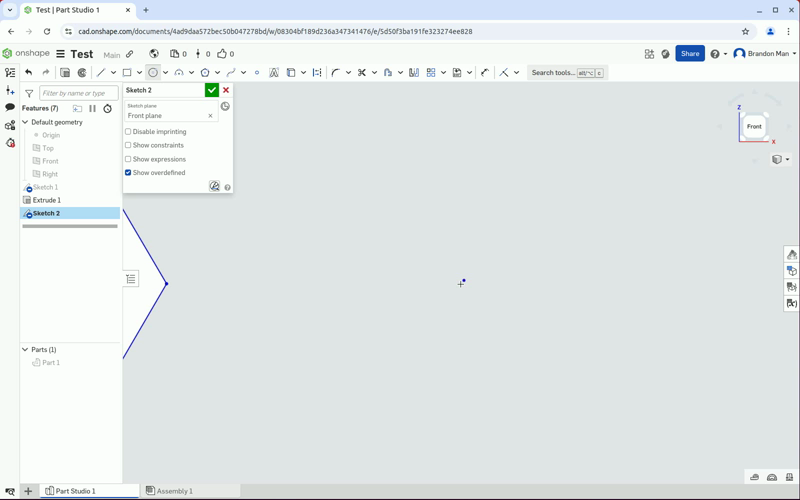
scroll(-6)
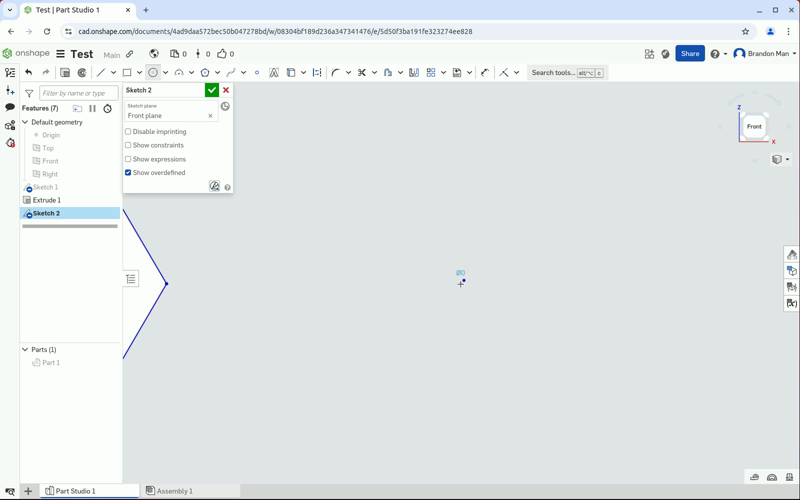
scroll(-6)
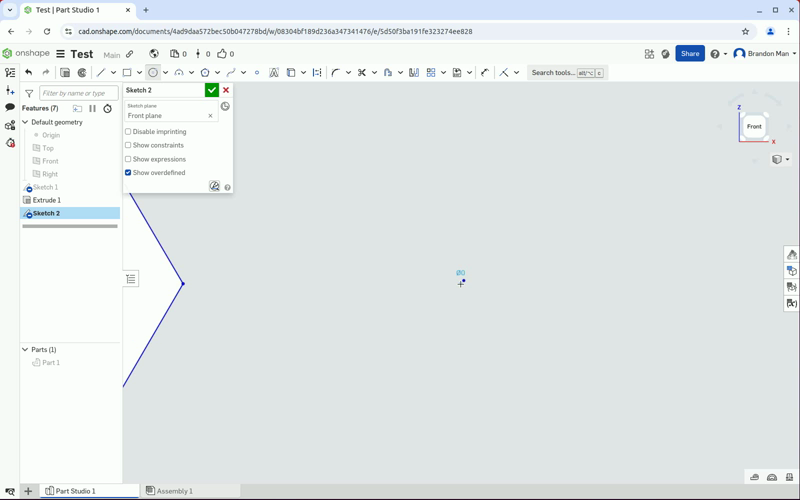
scroll(-6)
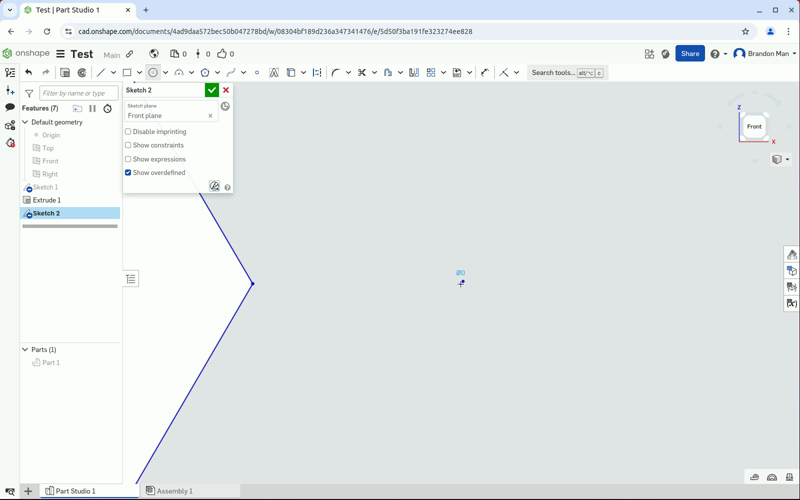
scroll(-6)
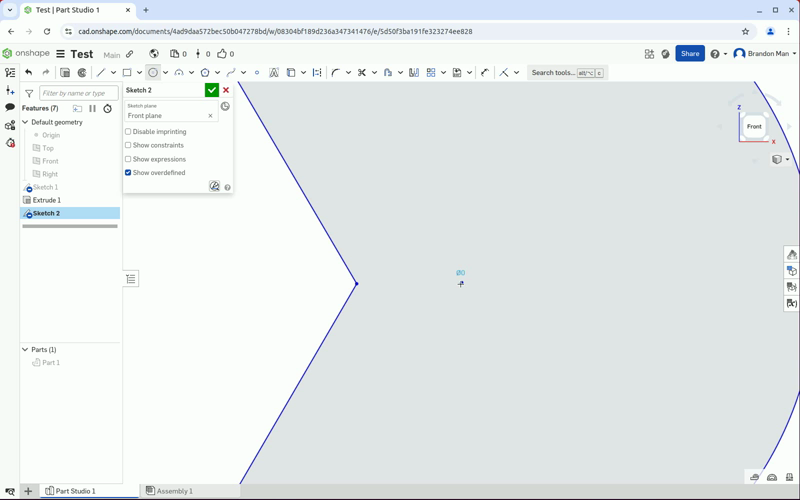
scroll(-6)
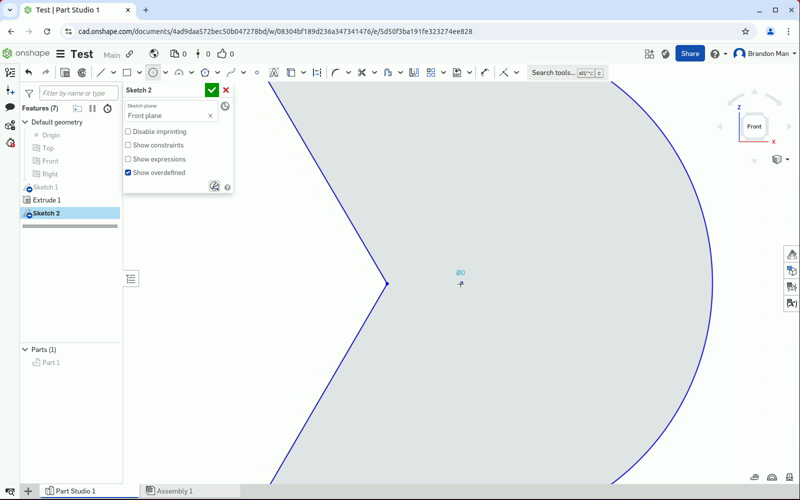
scroll(-6)
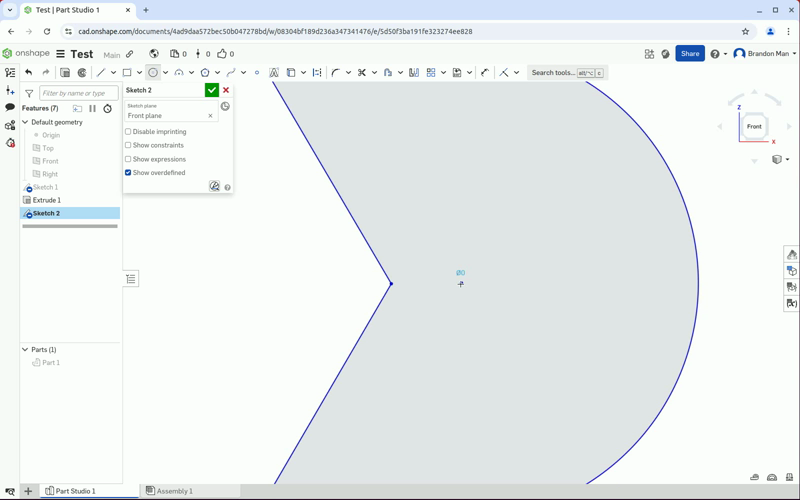
scroll(-6)
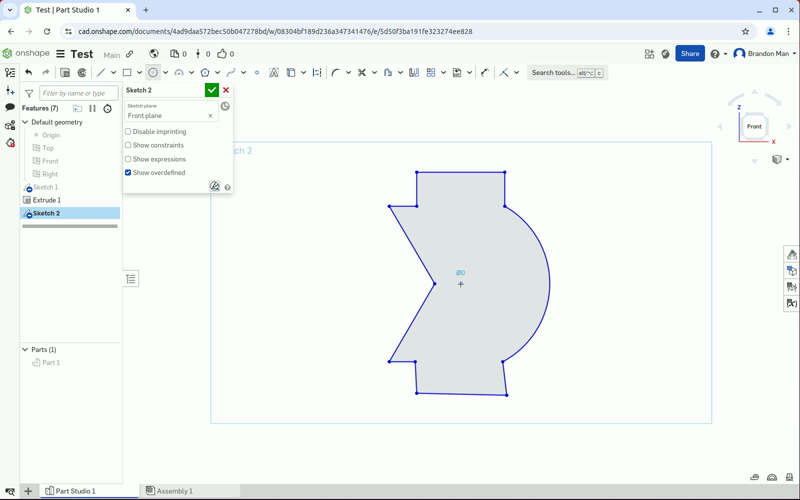
key_up(shift)
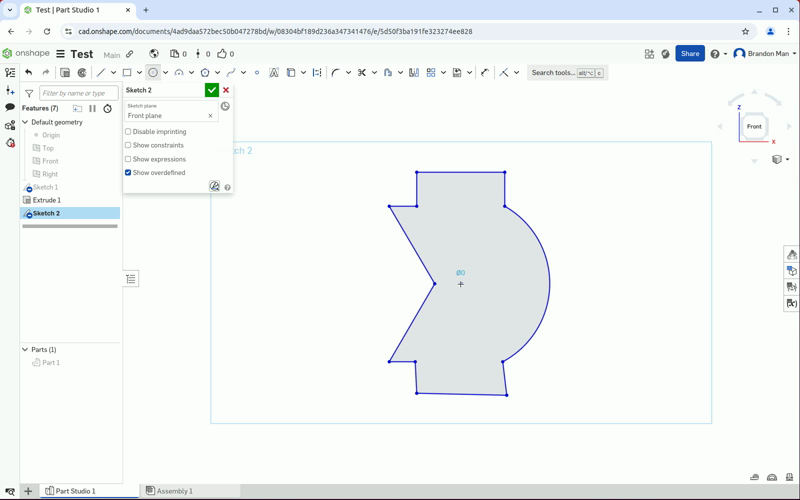
mouse_move(482, 283)
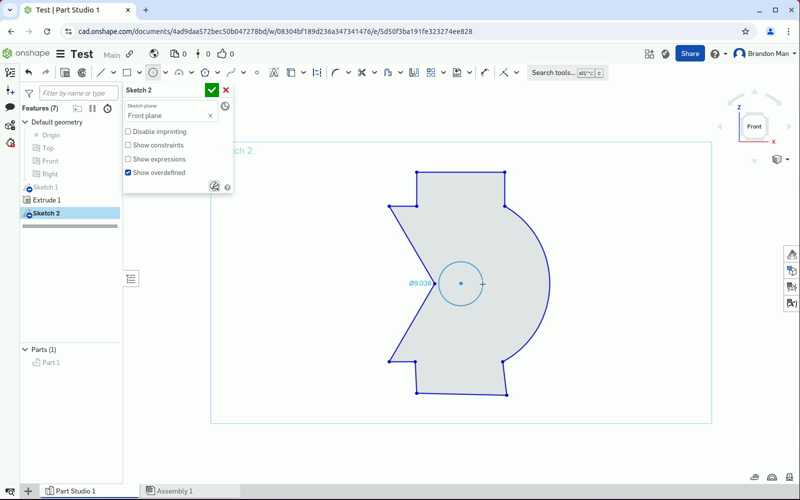
click(482, 283)
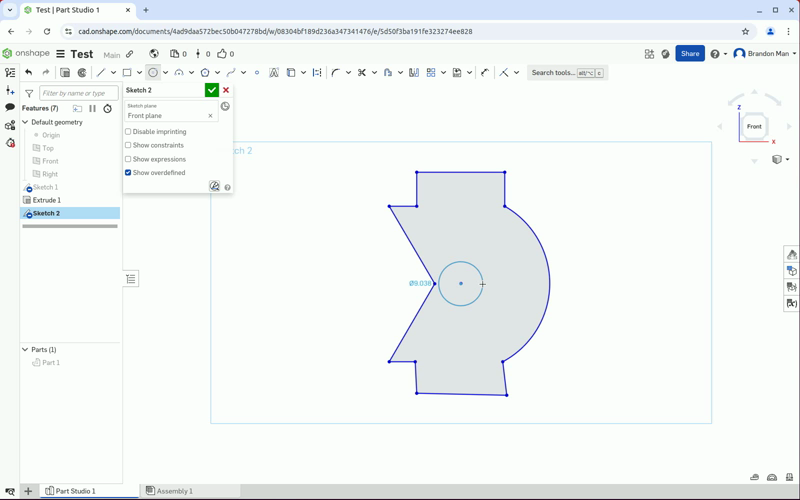
key(esc)
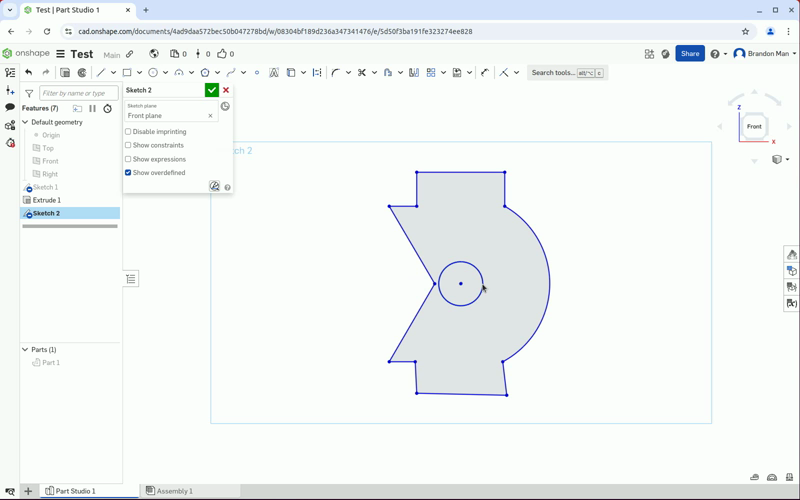
mouse_move(471, 239)
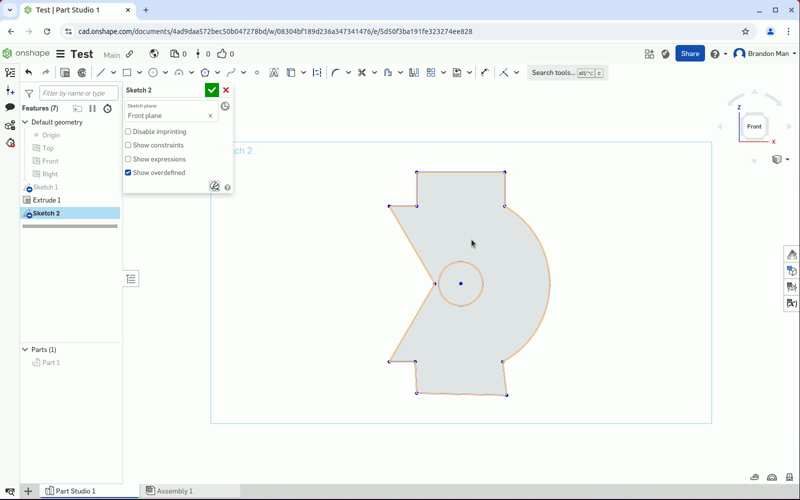
click(471, 239)
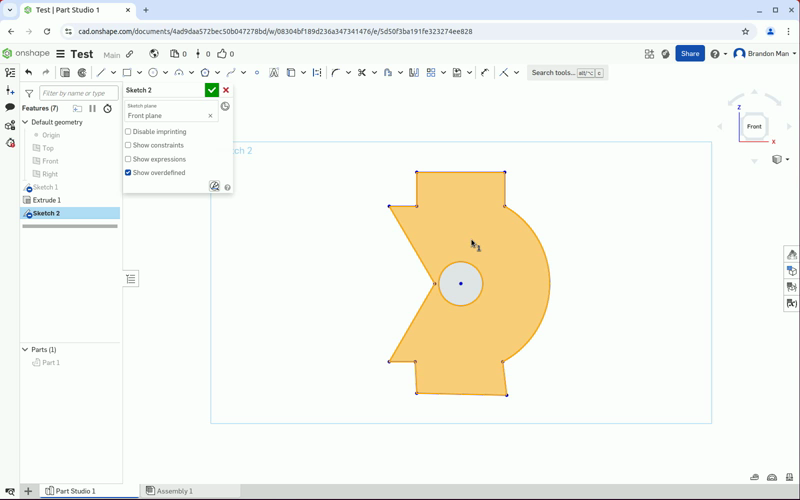
mouse_move(73, 352)
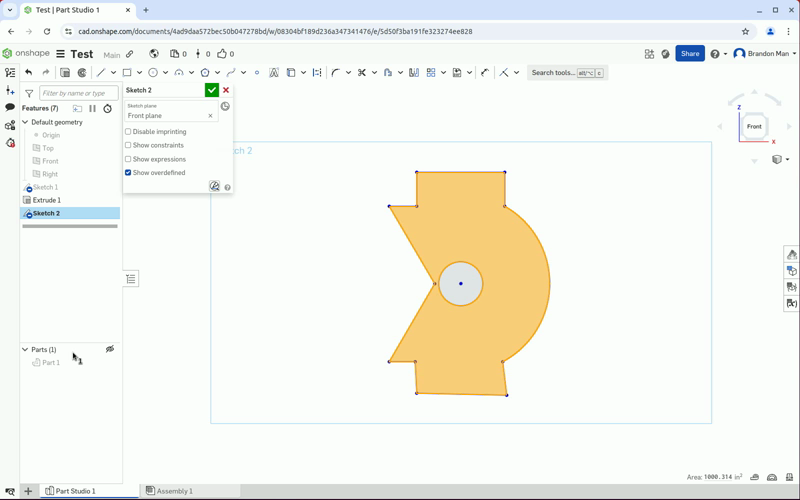
key(shift+y)
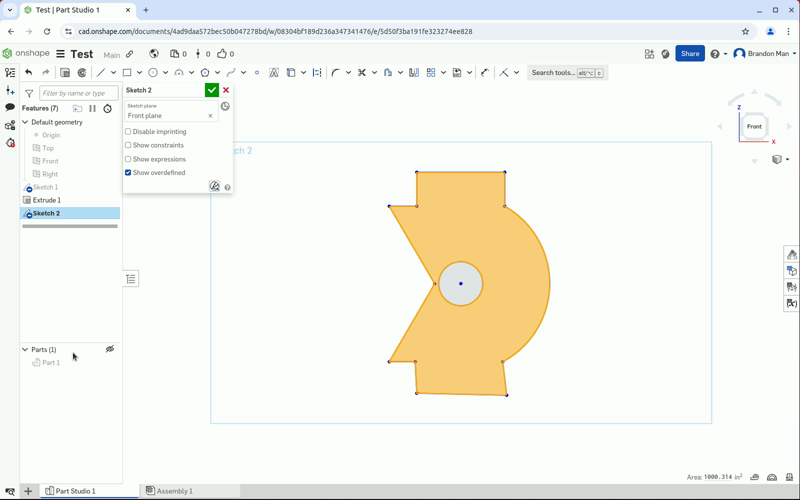
key(shift+e)
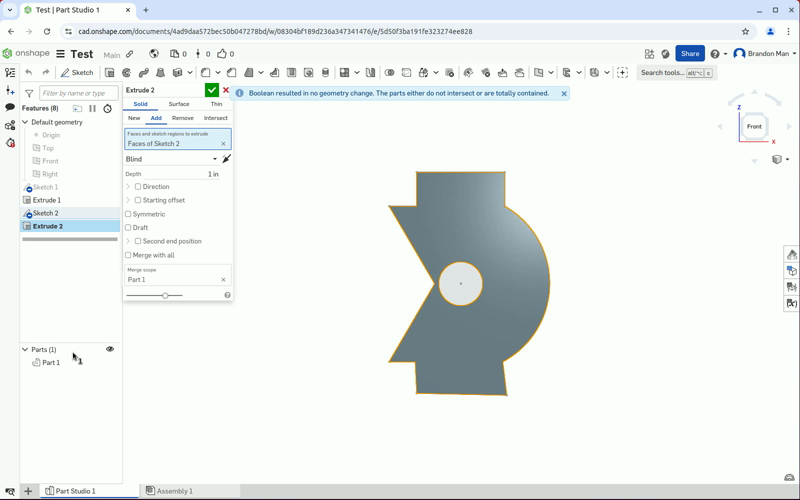
mouse_move(143, 106)
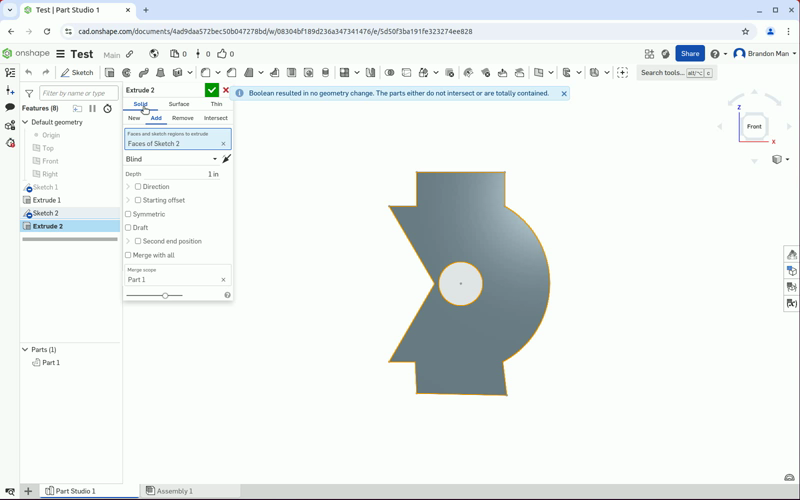
click(143, 106)
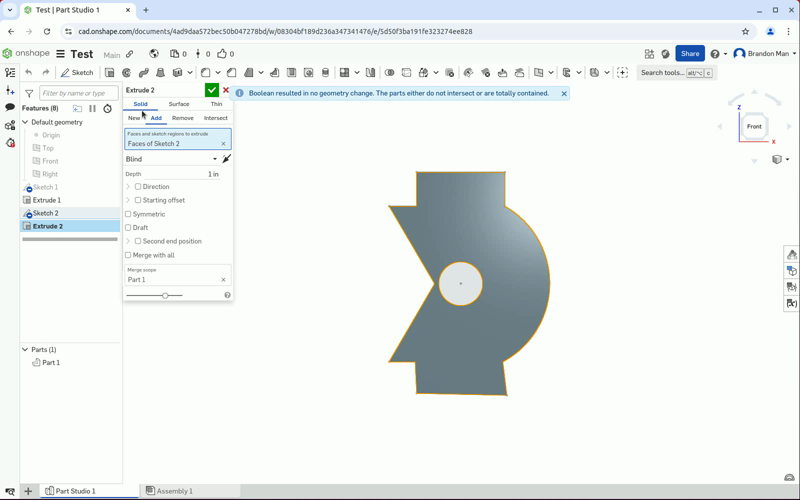
mouse_move(137, 120)
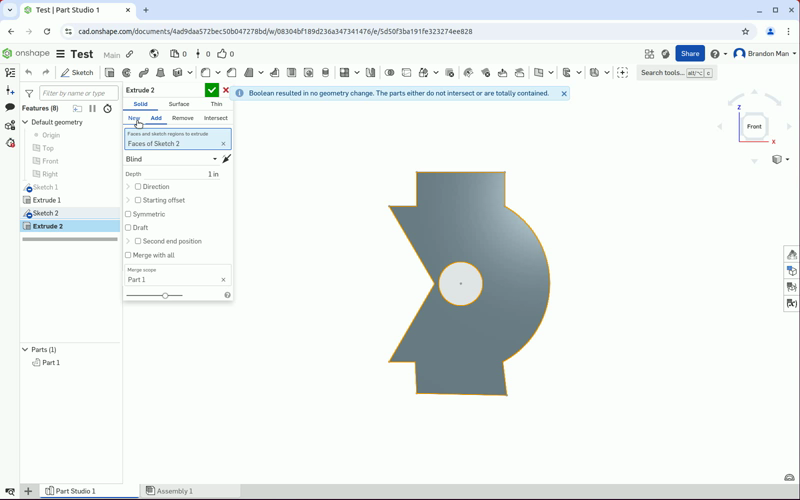
click(137, 120)
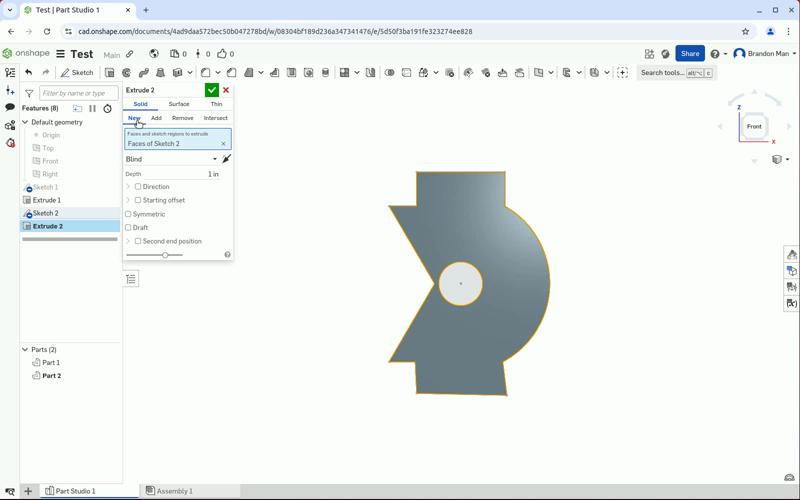
key(tab, 4)
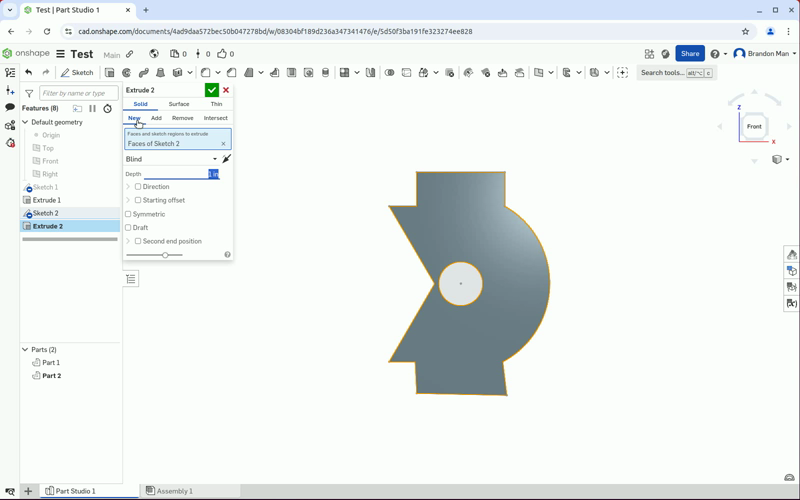
text(6.981)
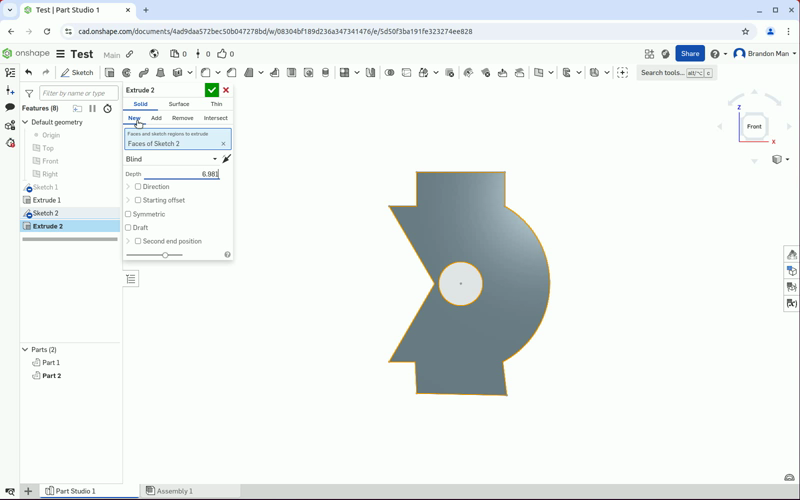
key(enter)
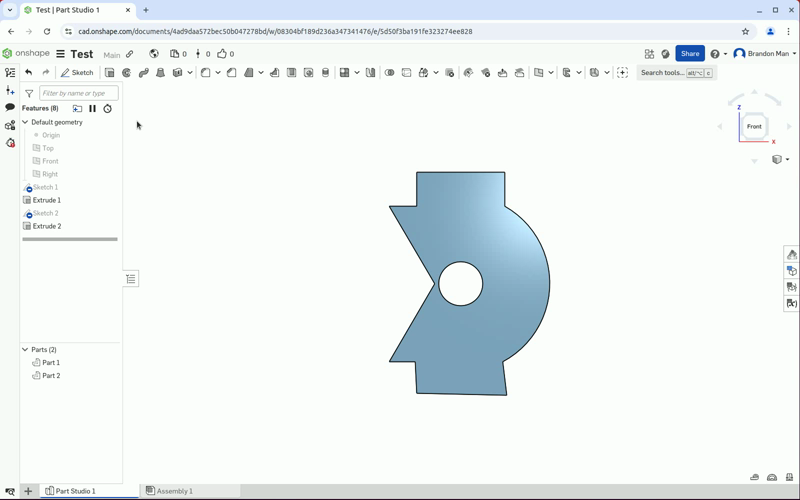
key(shift+h)
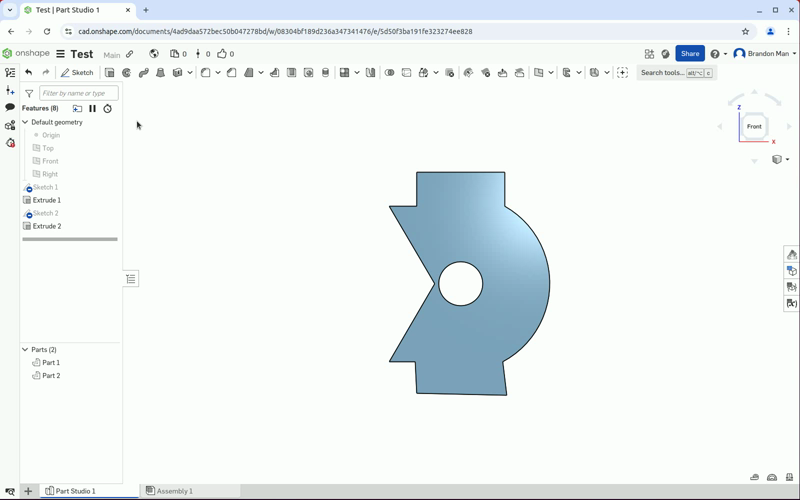
key(shift+h)
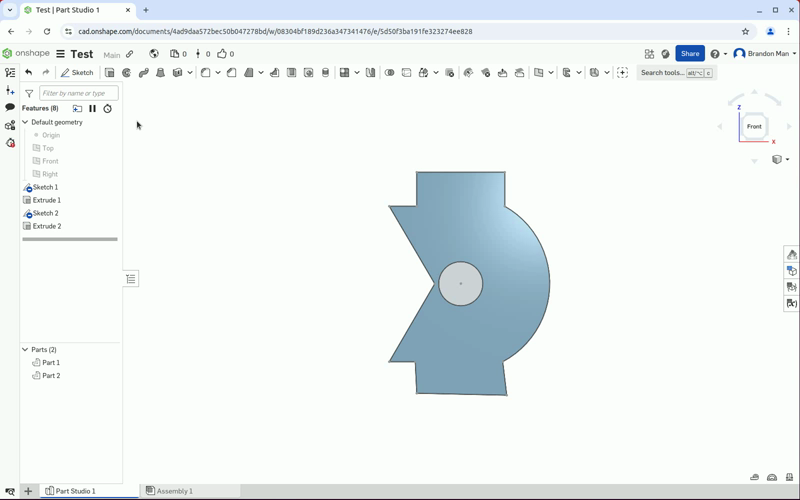
key(shift+7)
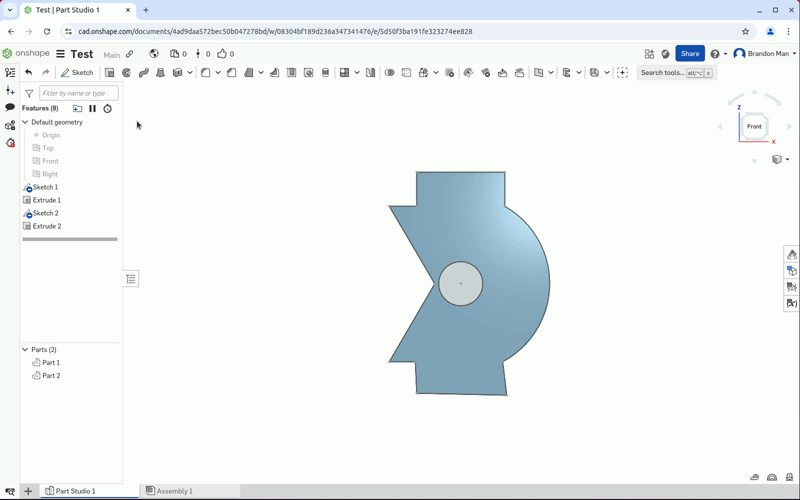
key(left, 2)
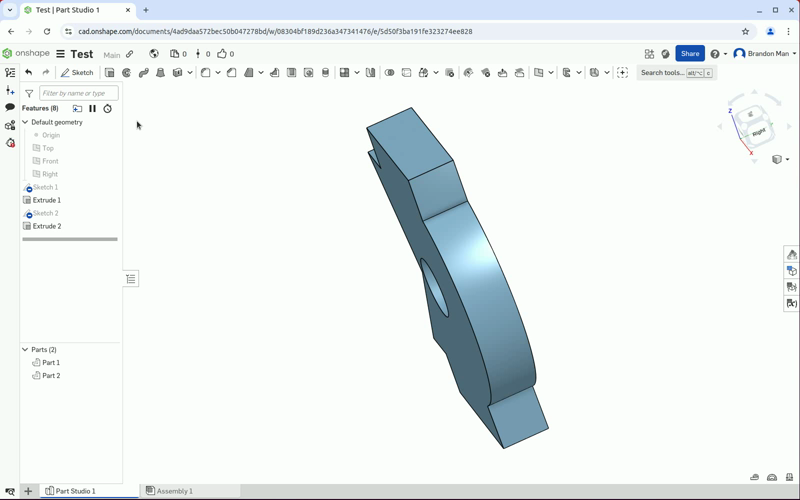
key(down, 2)
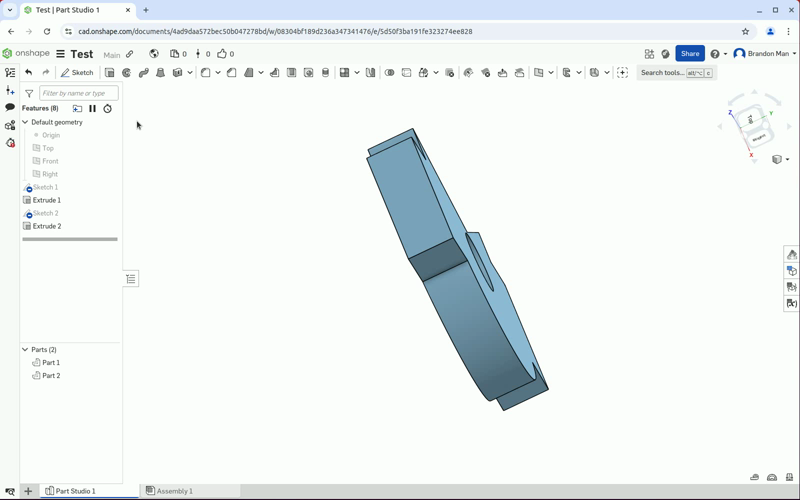
key(up, 2)
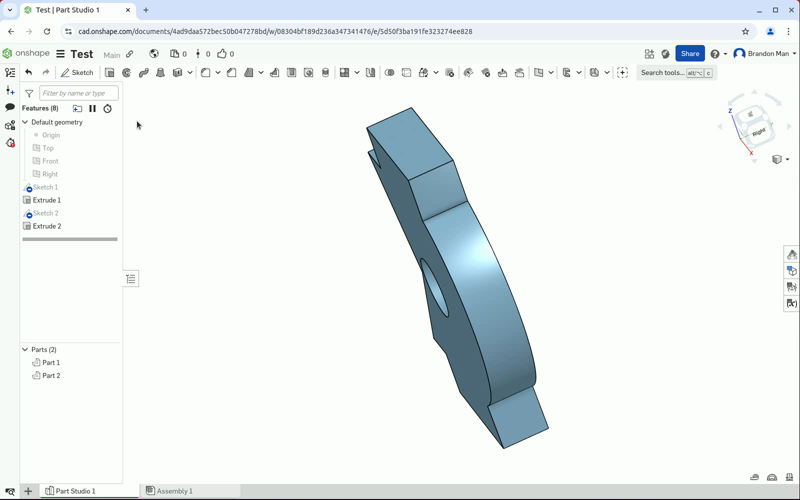
key(right, 2)
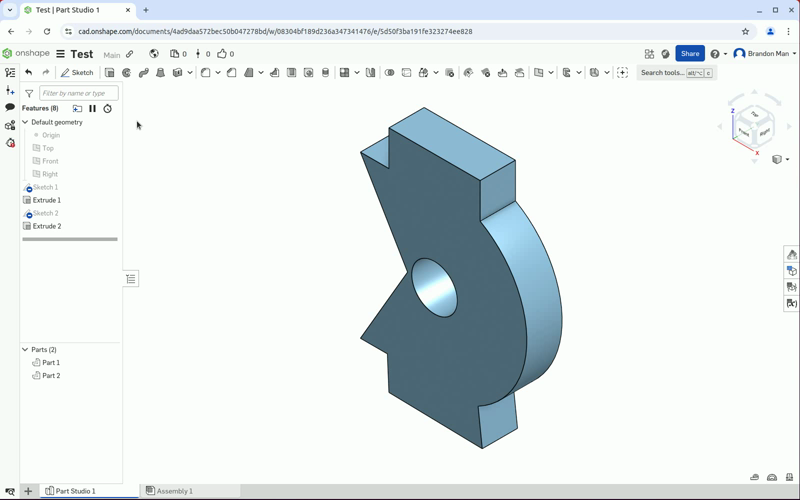
mouse_move(73, 189)
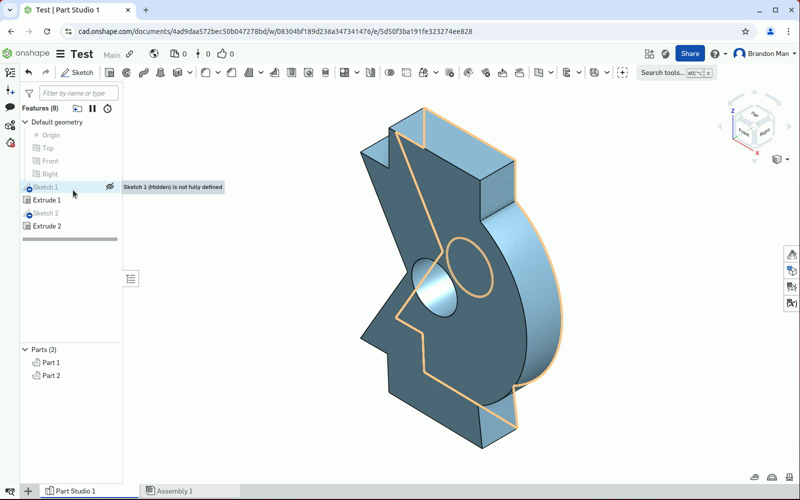
click(73, 189)